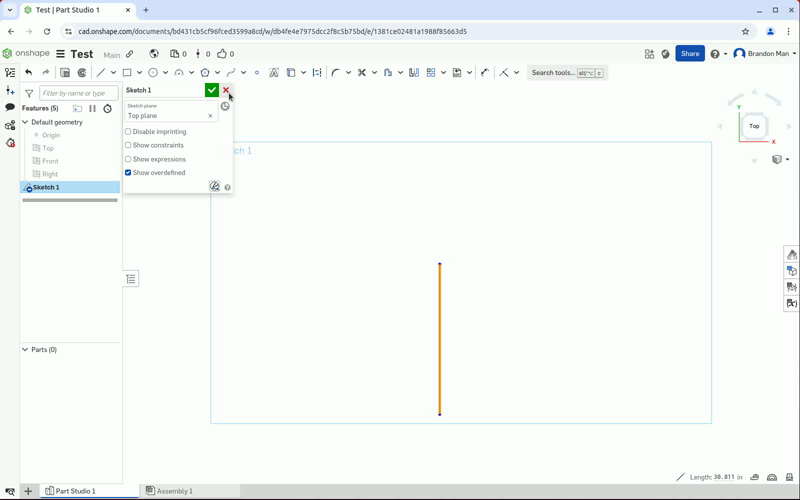
key(shift+h)
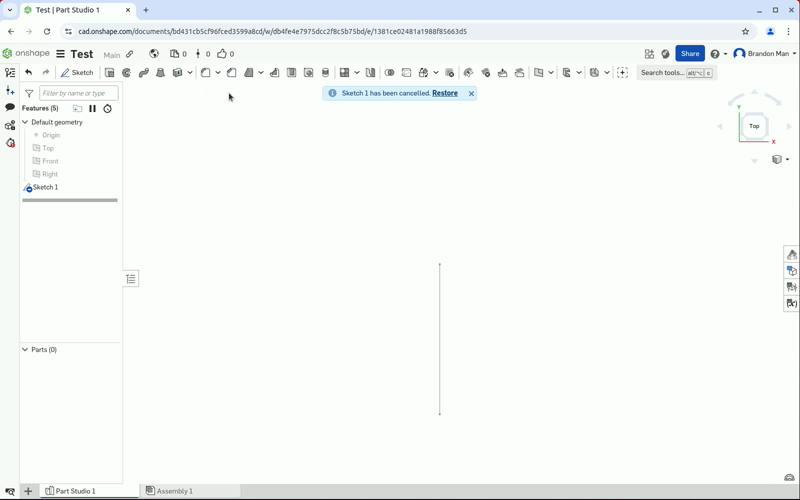
key(shift+s)
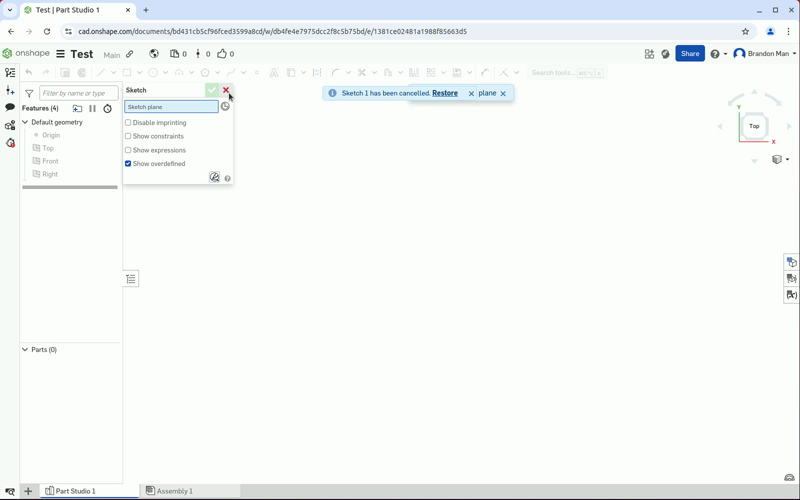
mouse_move(73, 150)
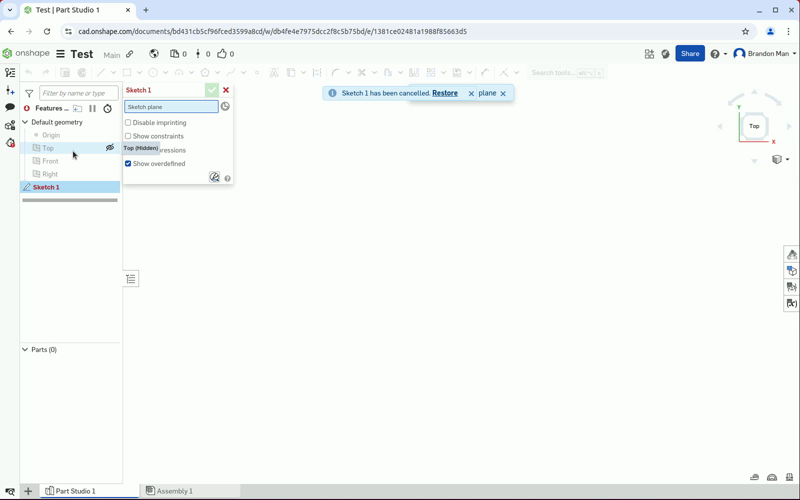
click(73, 150)
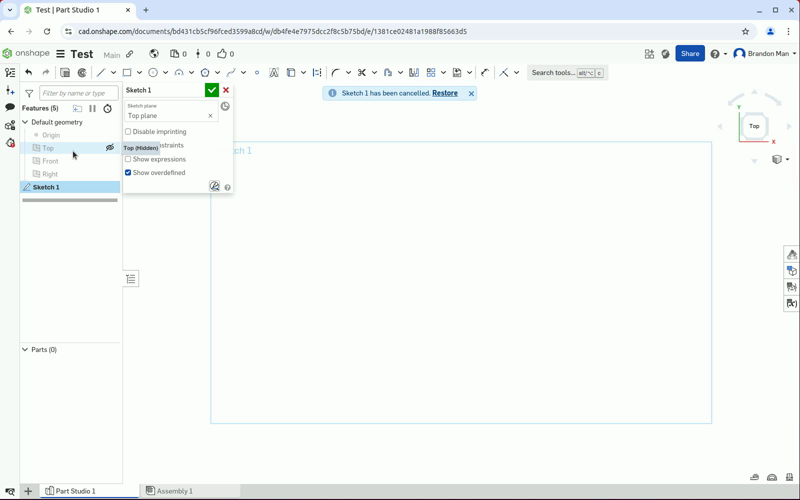
mouse_move(73, 352)
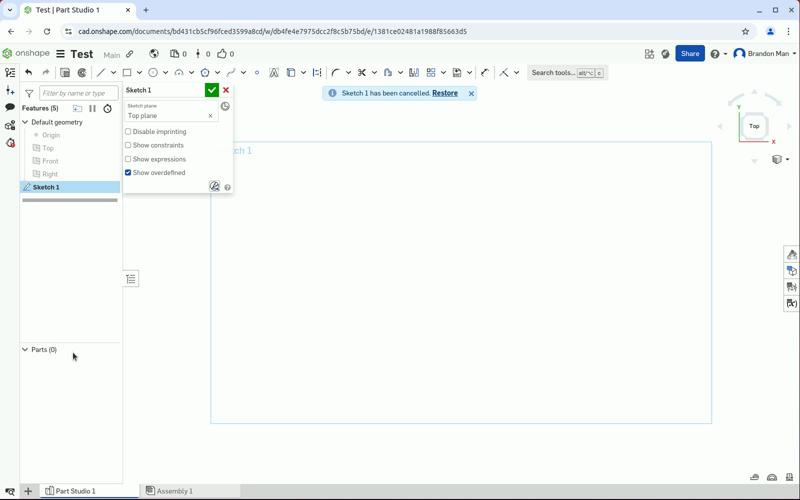
key(y)
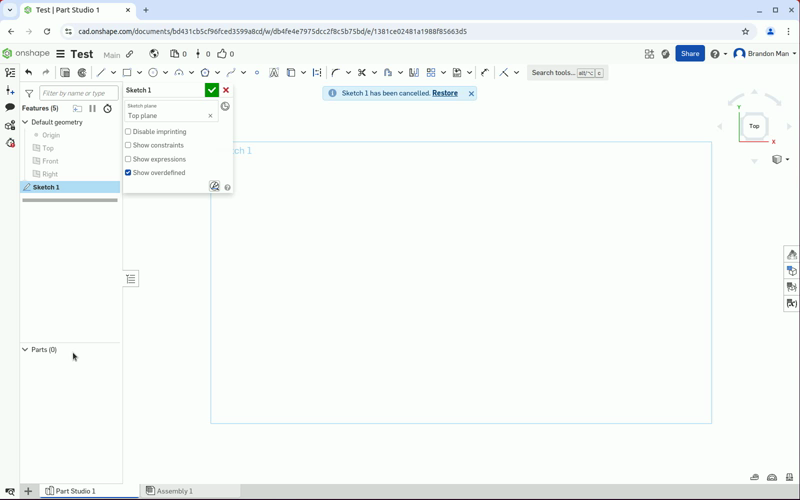
key(c)
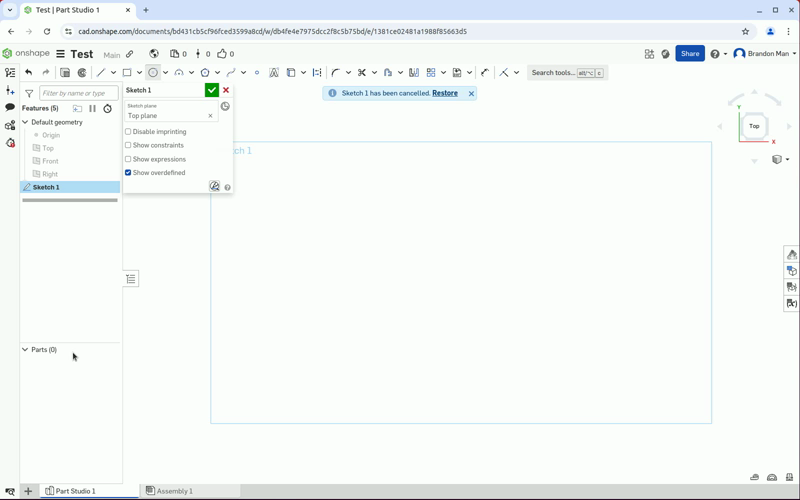
key_down(shift)
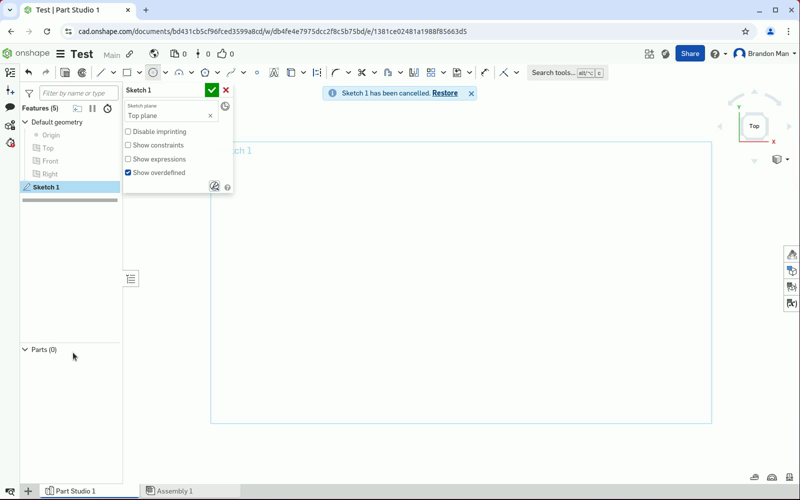
mouse_move(396, 320)
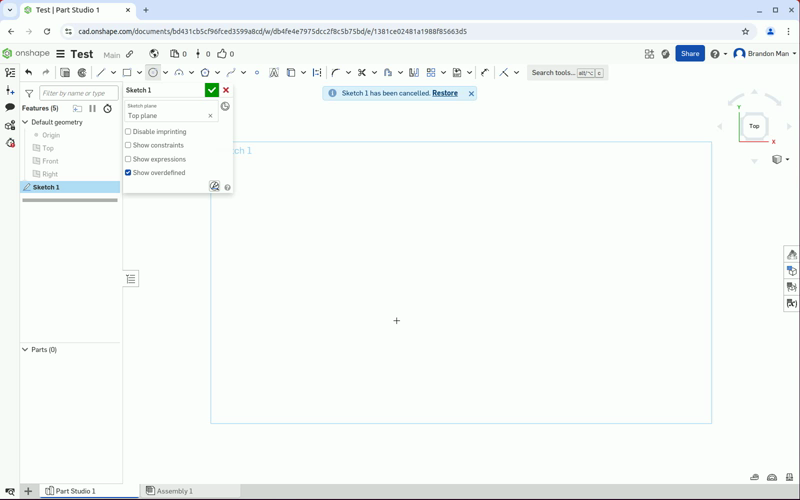
click(396, 320)
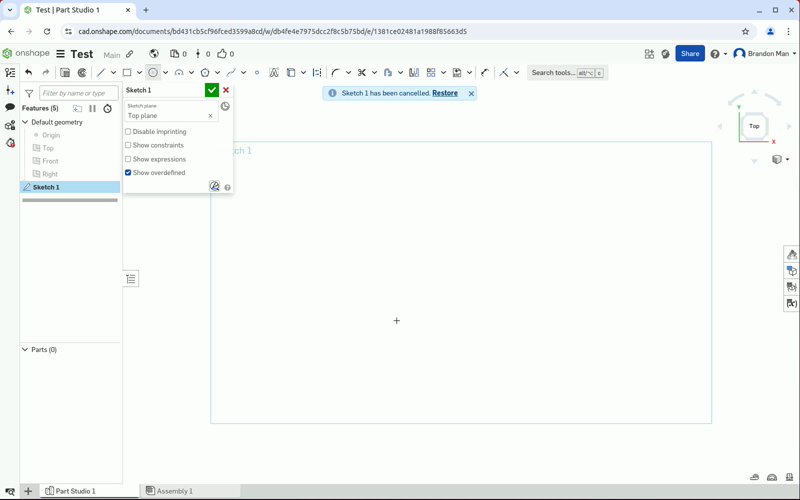
key_up(shift)
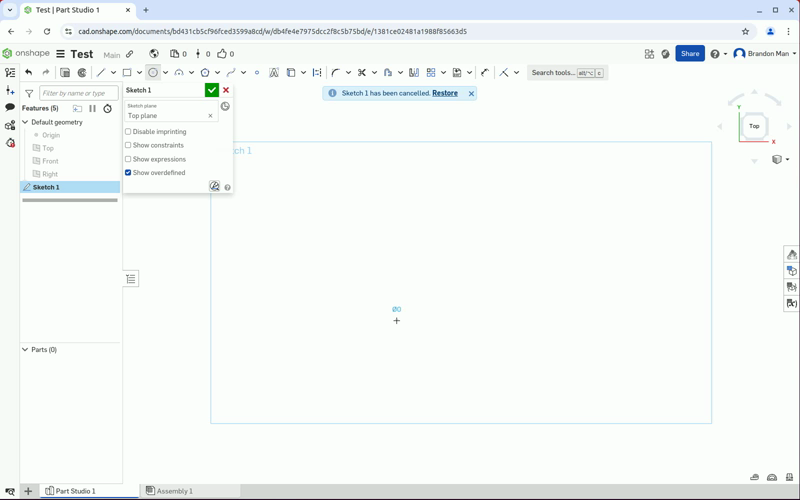
mouse_move(434, 320)
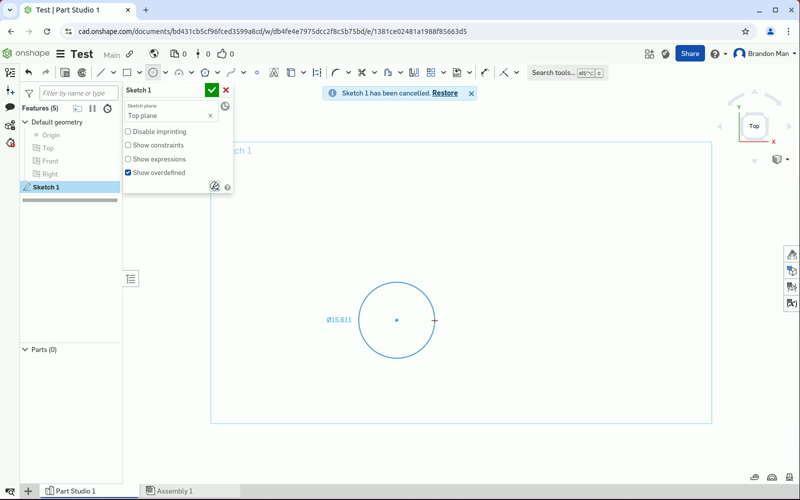
click(434, 320)
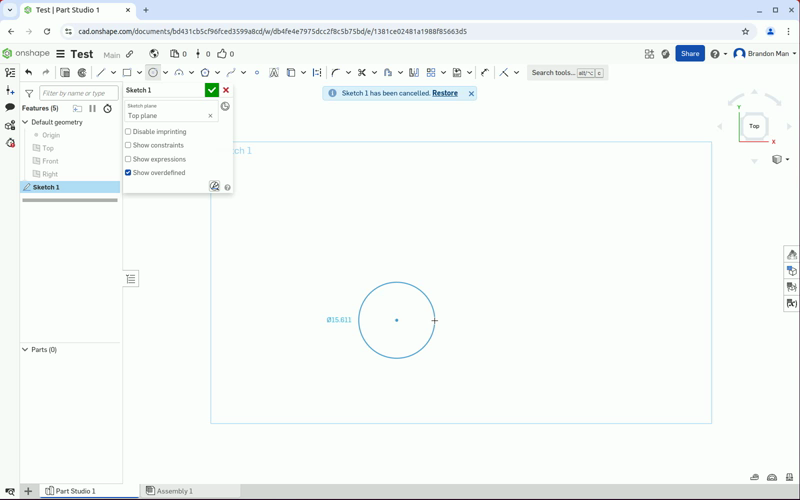
key(esc)
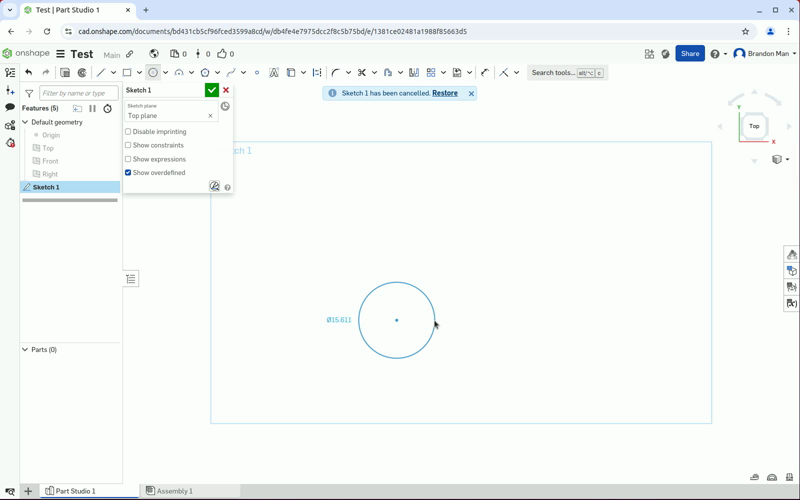
key(c)
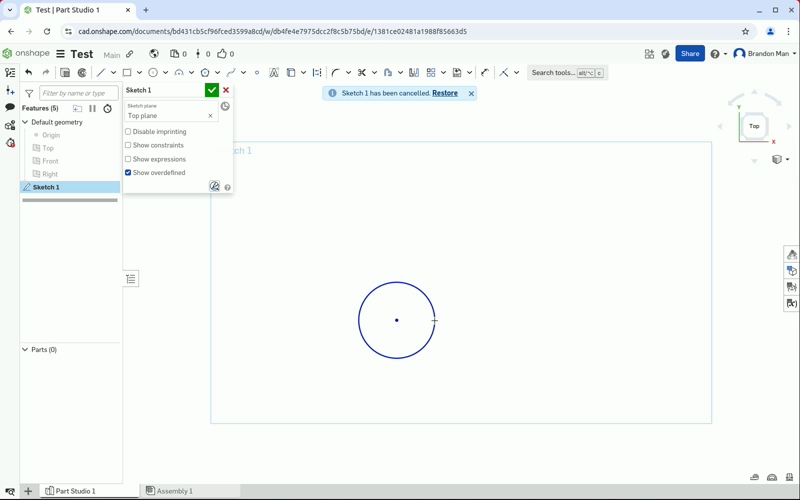
key_down(shift)
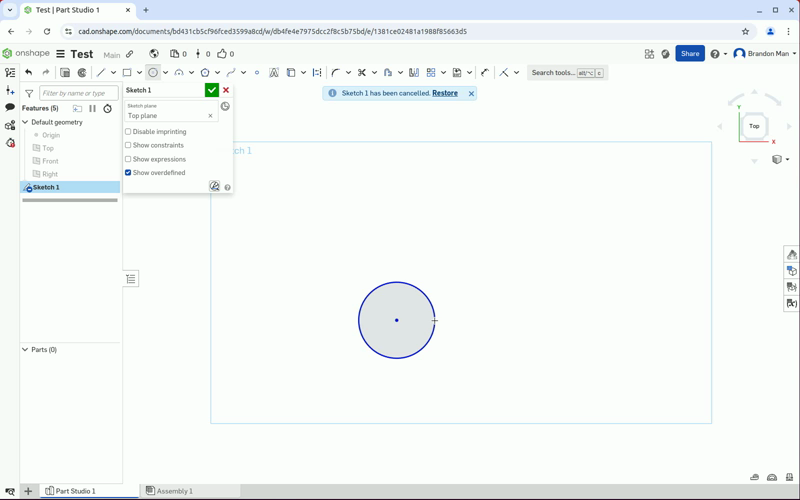
mouse_move(396, 320)
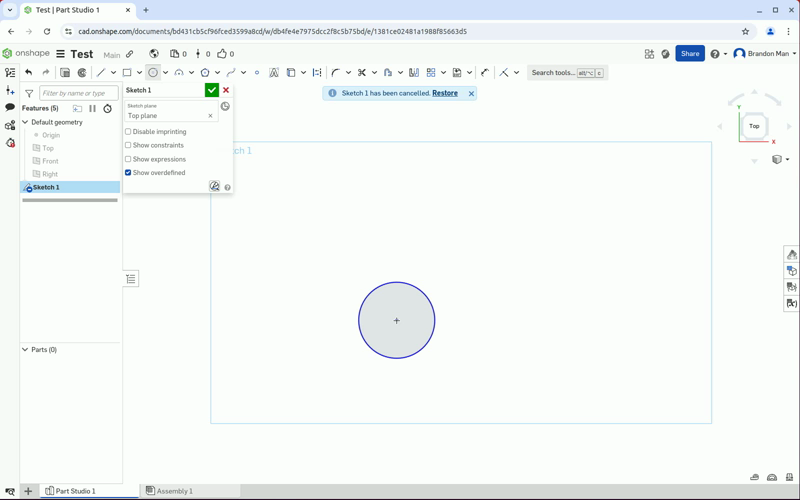
click(396, 320)
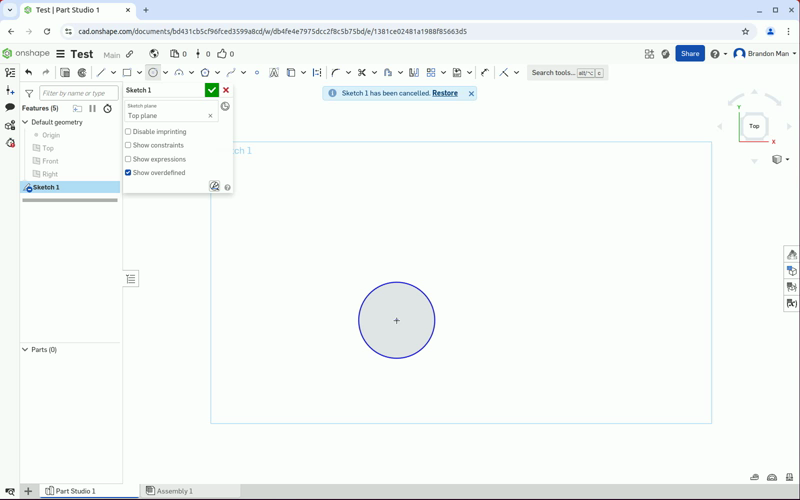
key_up(shift)
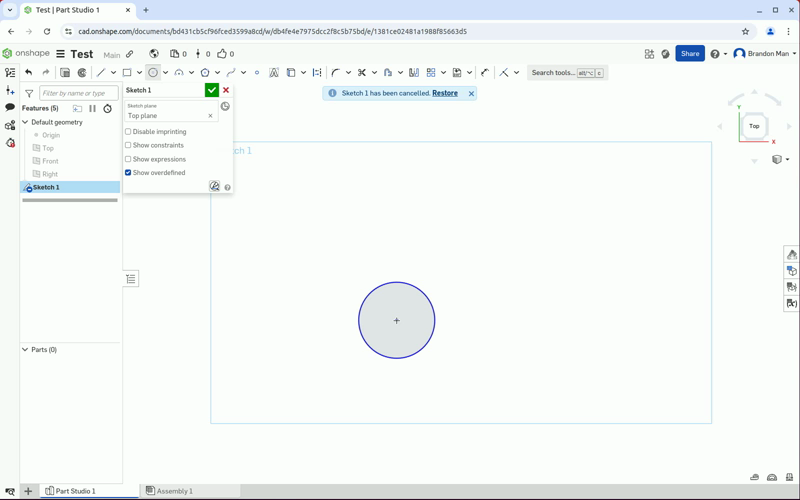
mouse_move(424, 320)
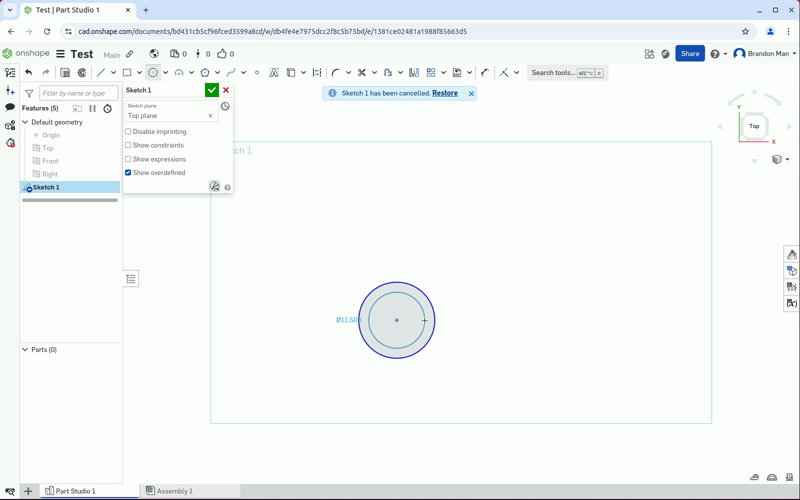
click(424, 320)
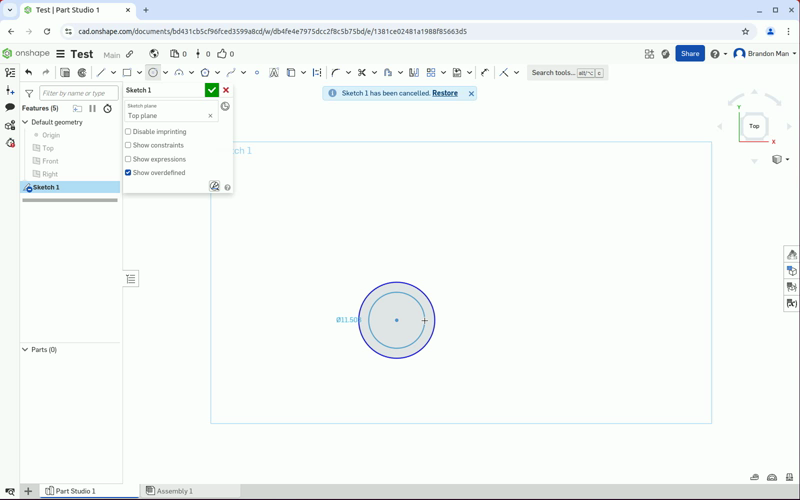
key(esc)
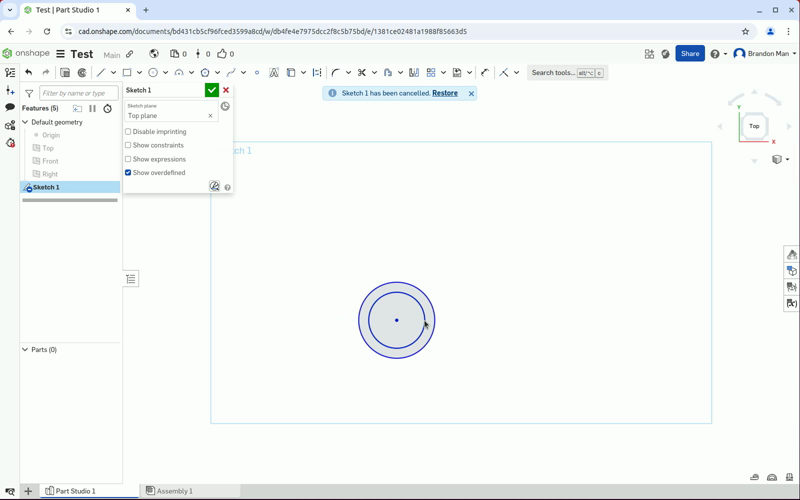
mouse_move(432, 319)
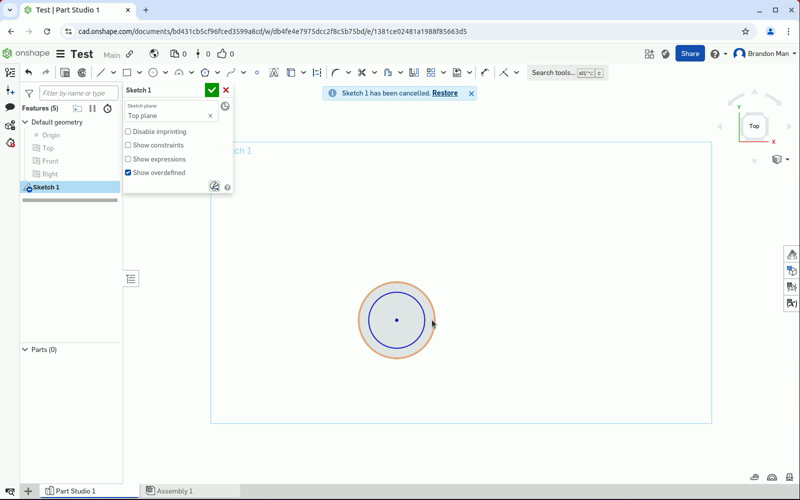
click(432, 319)
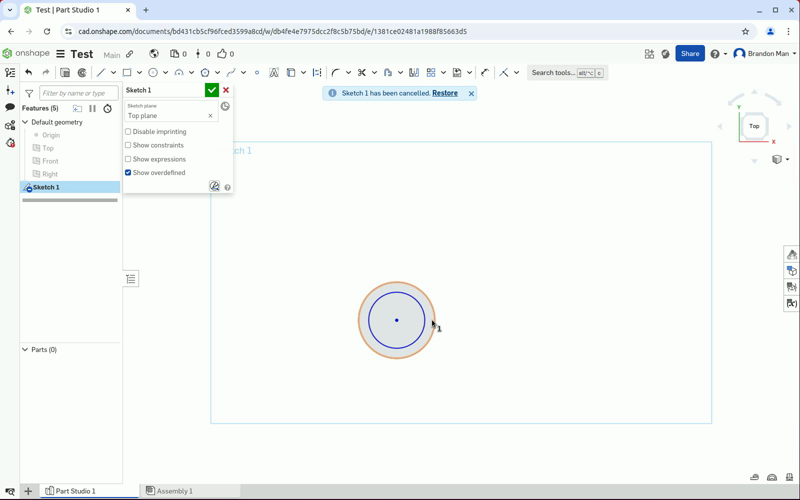
mouse_move(73, 352)
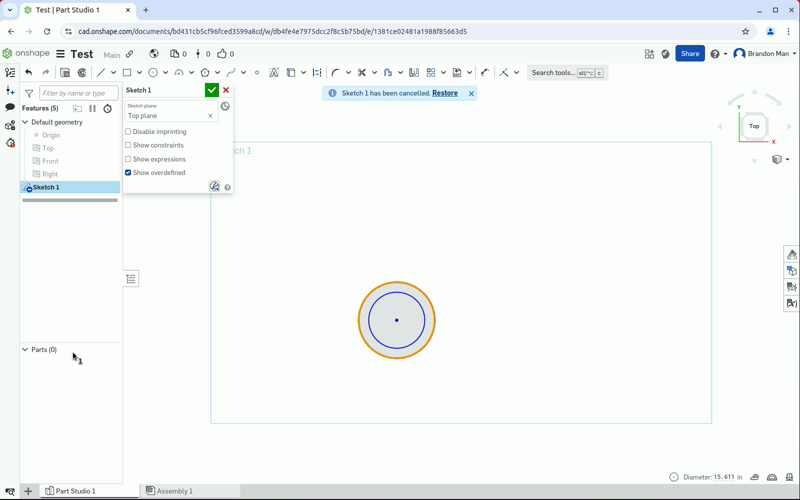
key(shift+y)
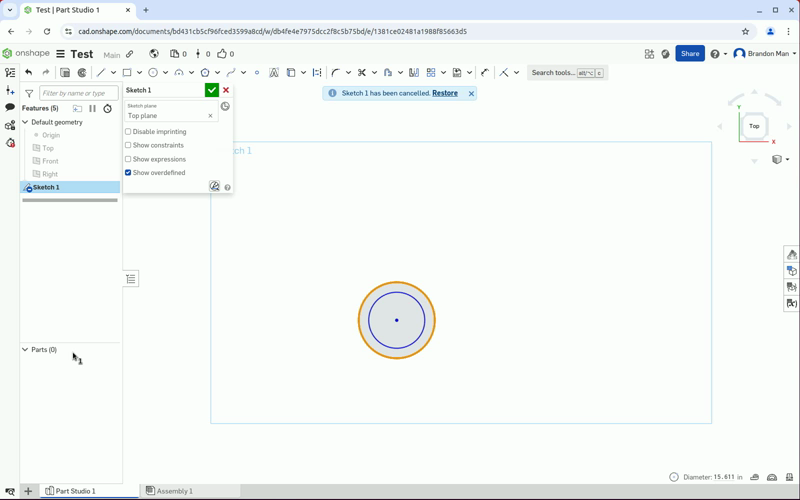
key(shift+e)
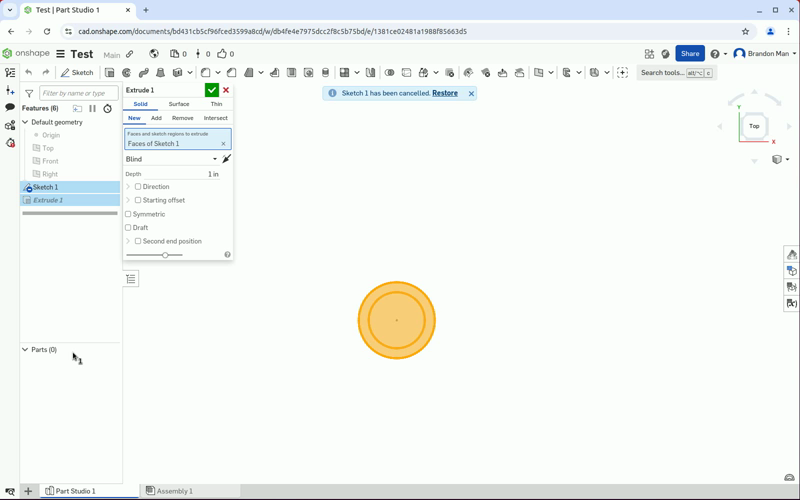
mouse_move(143, 106)
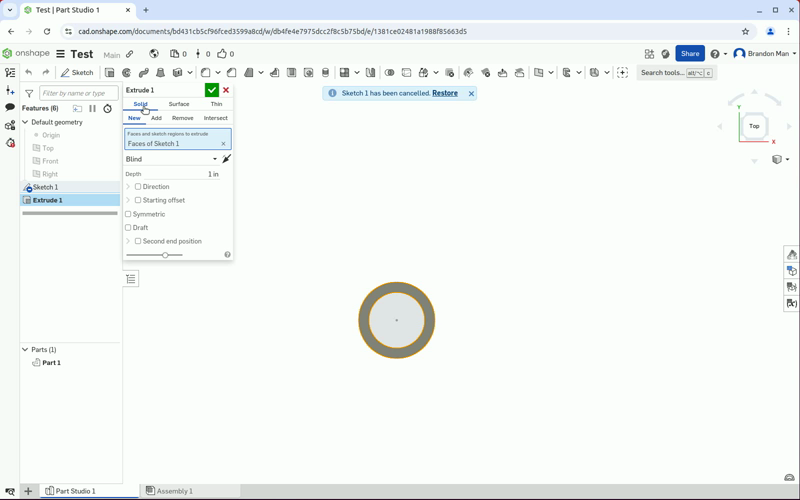
click(143, 106)
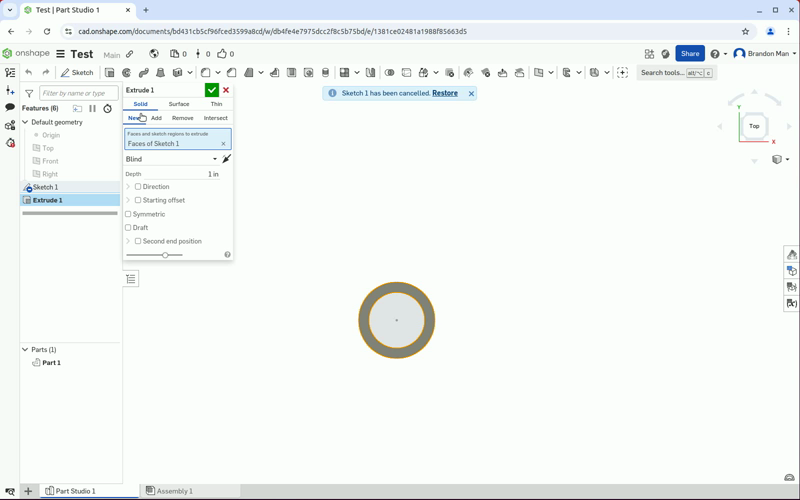
mouse_move(137, 120)
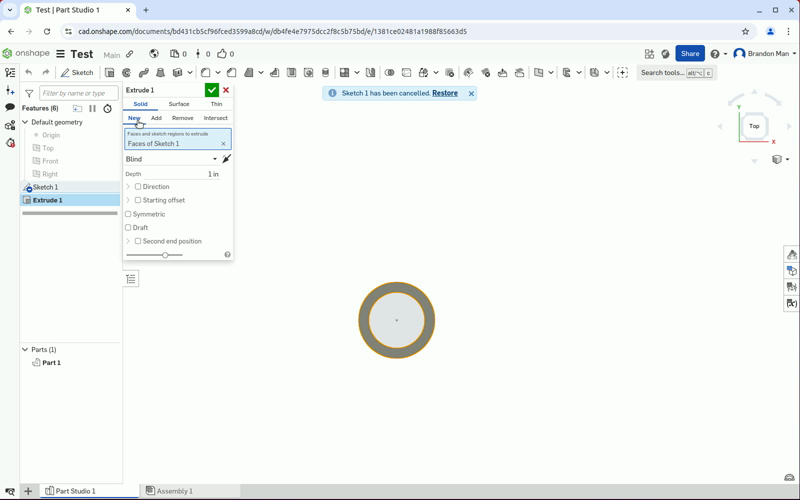
click(137, 120)
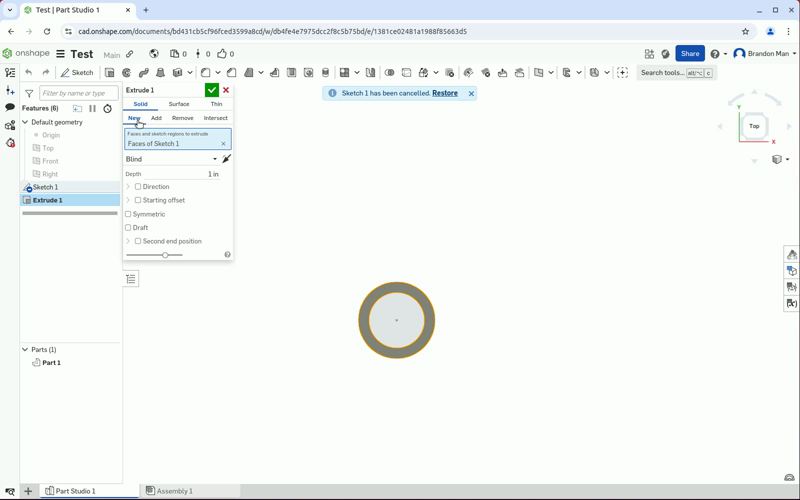
key(tab, 4)
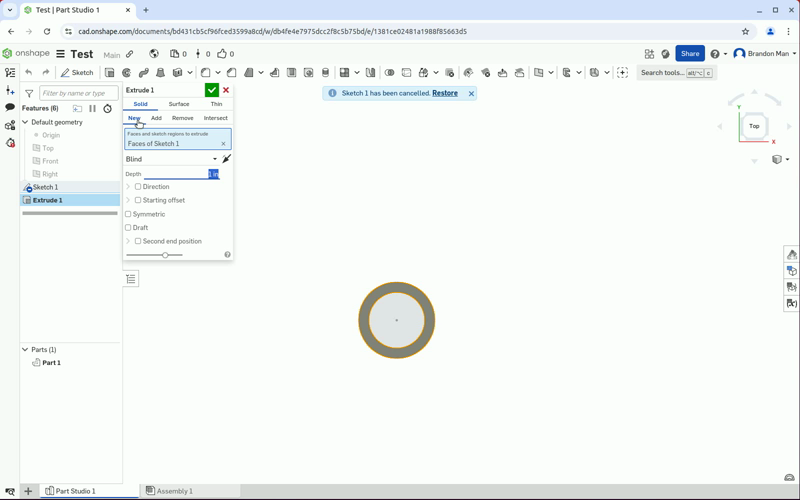
text(0.481)
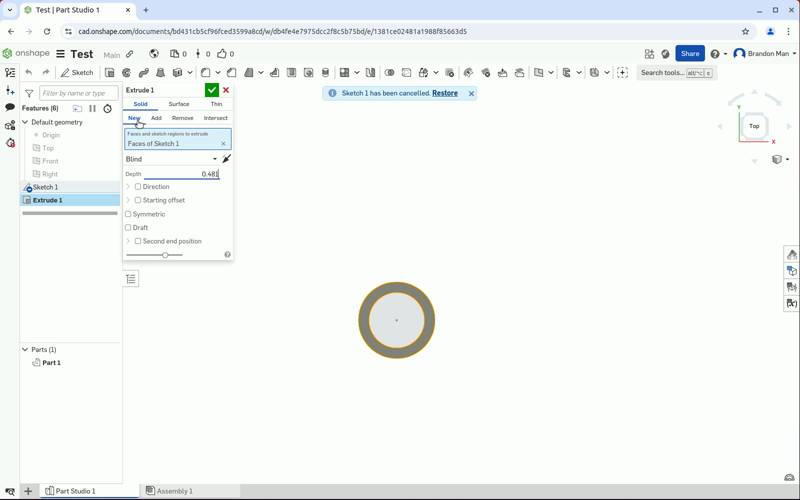
key(enter)
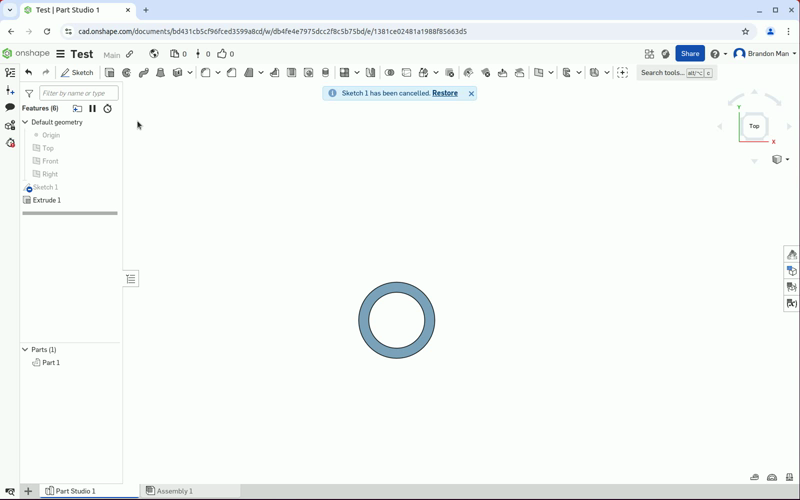
key(shift+h)
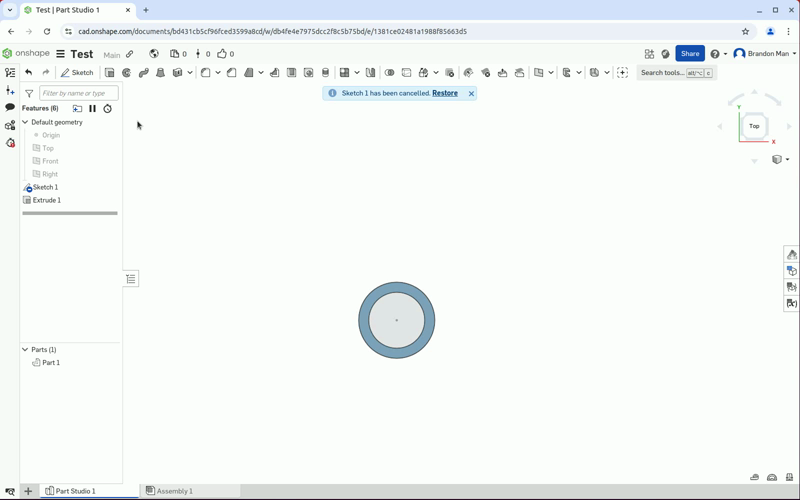
key(shift+h)
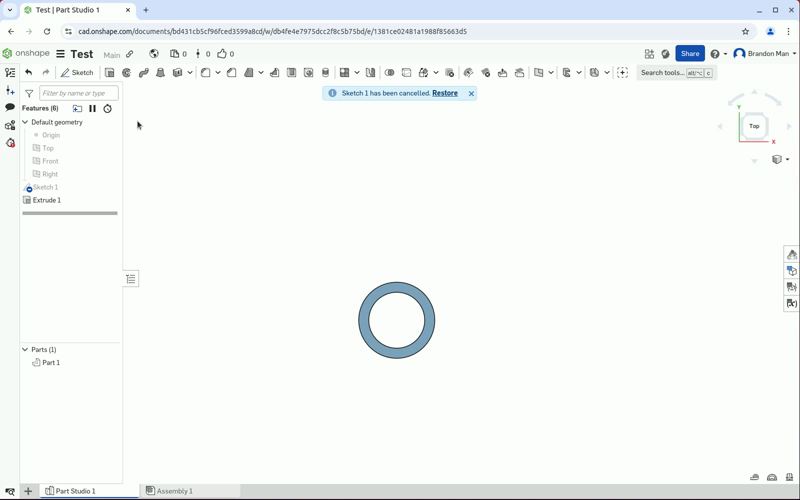
mouse_move(73, 189)
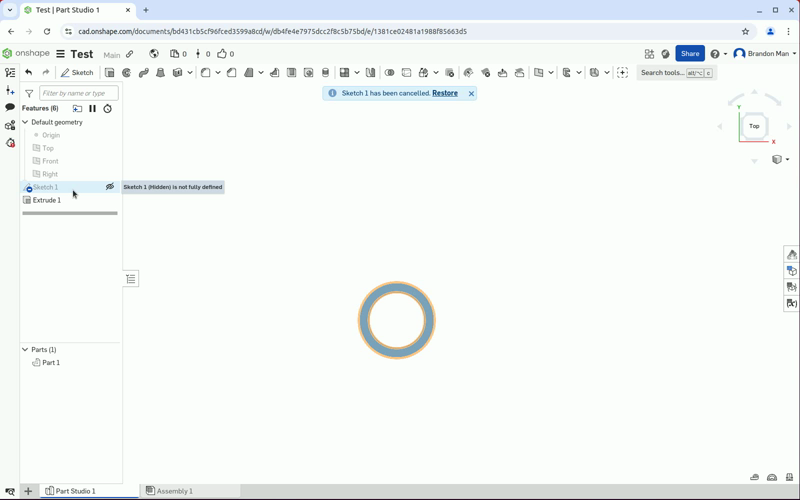
click(73, 189)
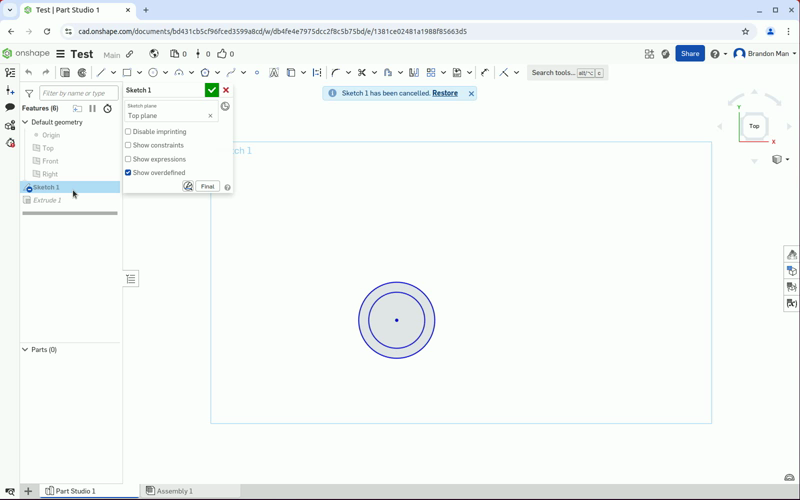
mouse_move(229, 92)
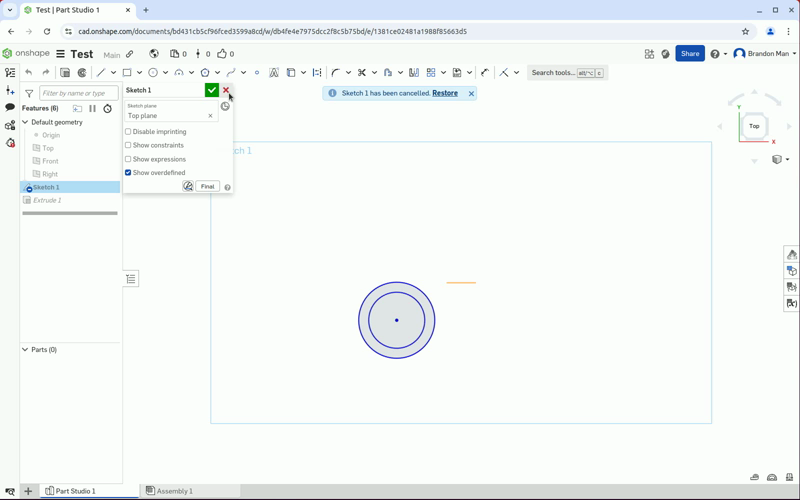
click(229, 92)
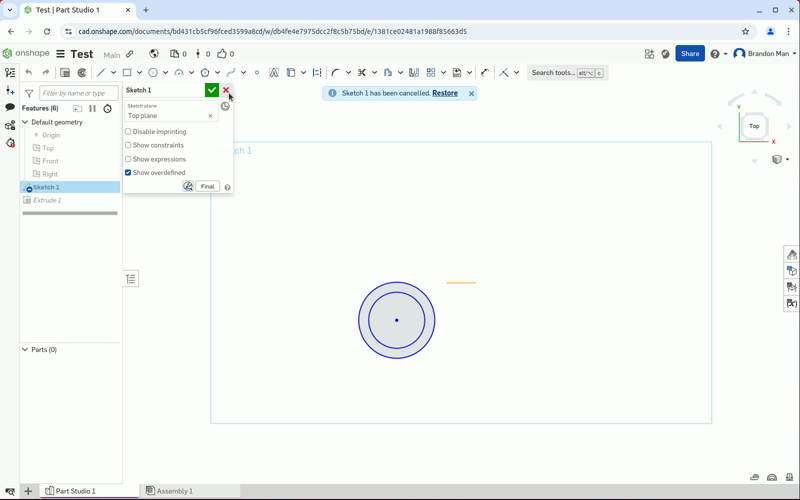
key(shift+s)
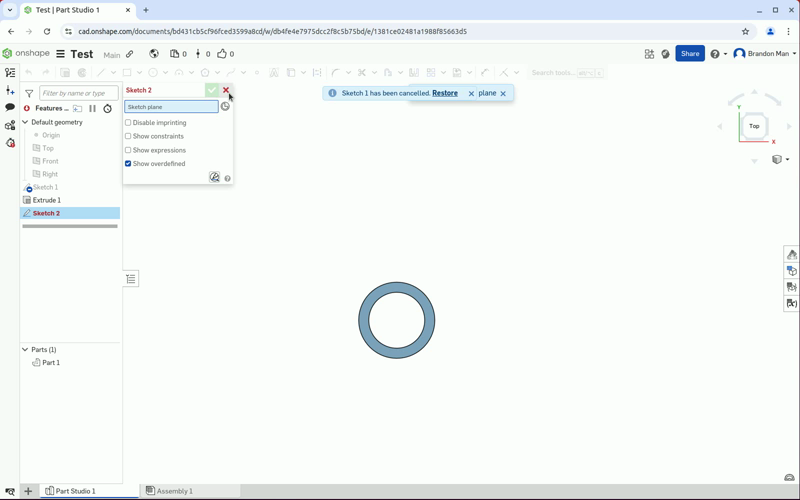
mouse_move(73, 150)
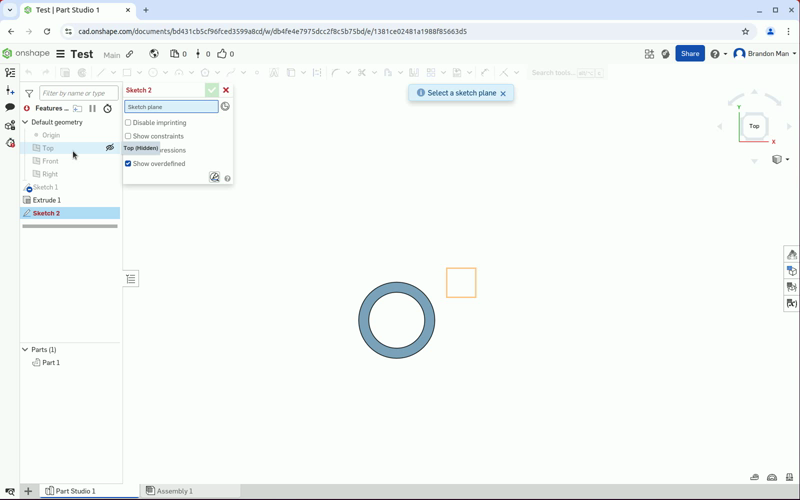
click(73, 150)
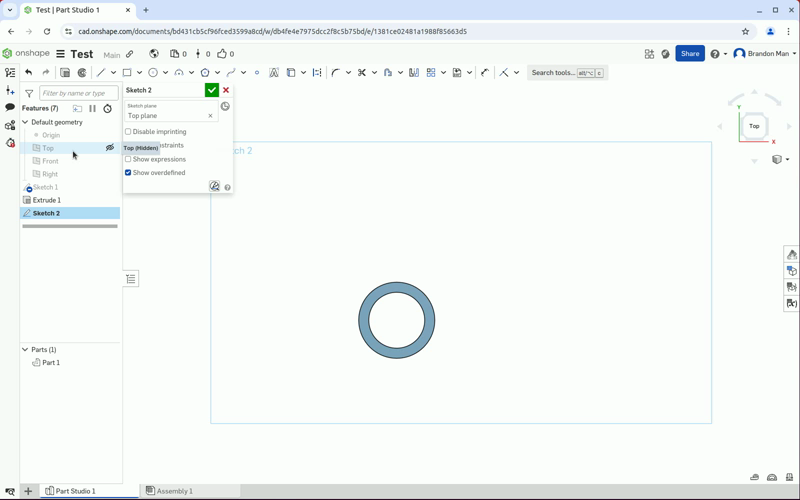
mouse_move(73, 352)
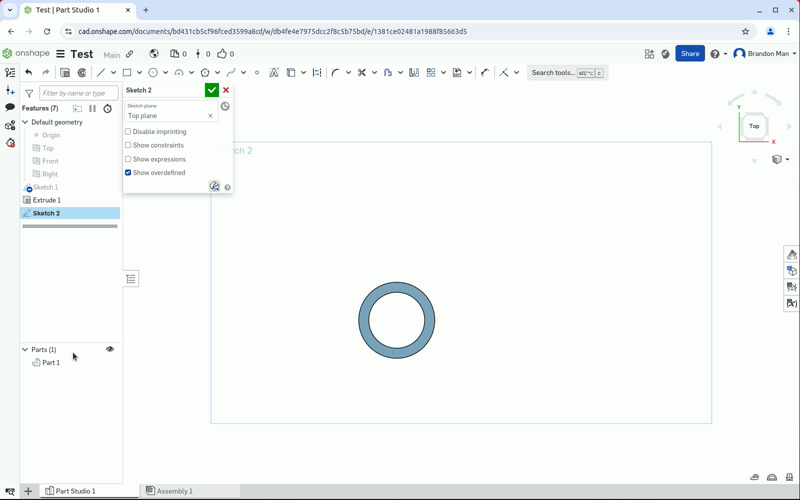
key(y)
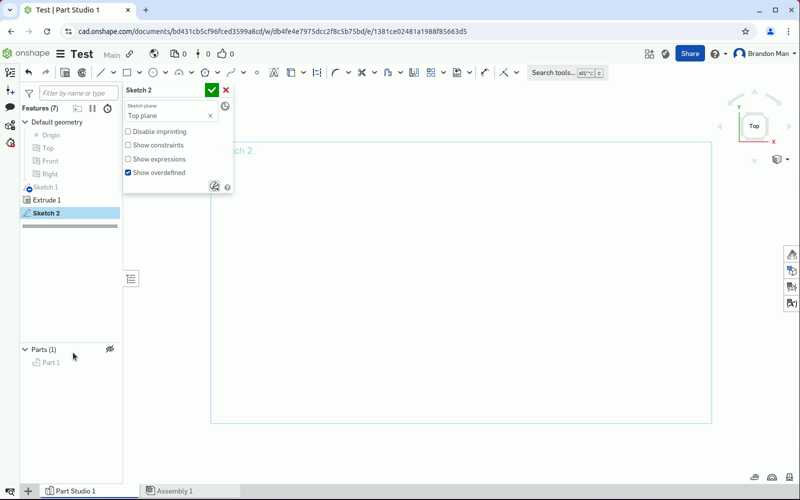
key(a)
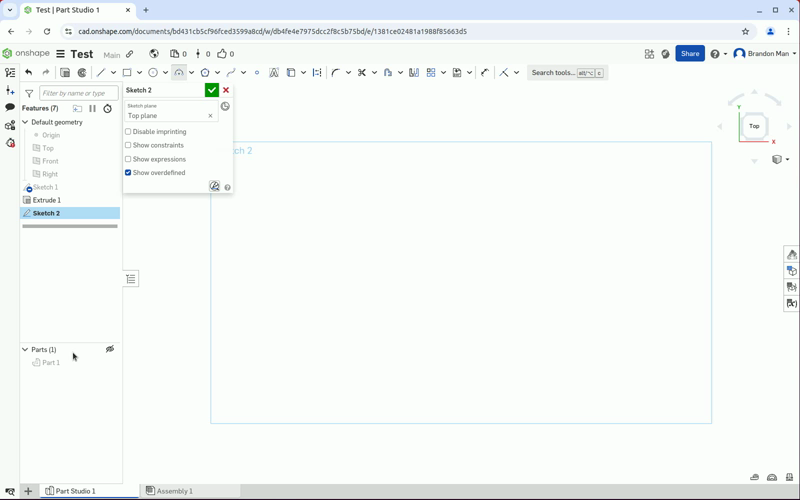
key_down(shift)
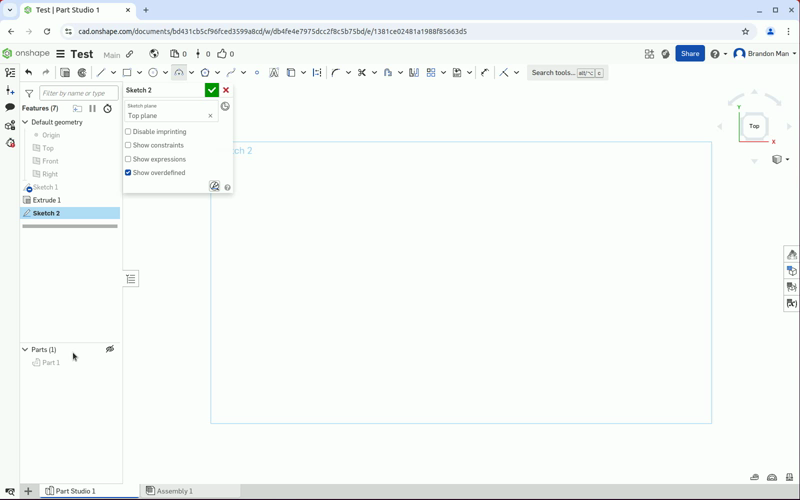
mouse_move(396, 282)
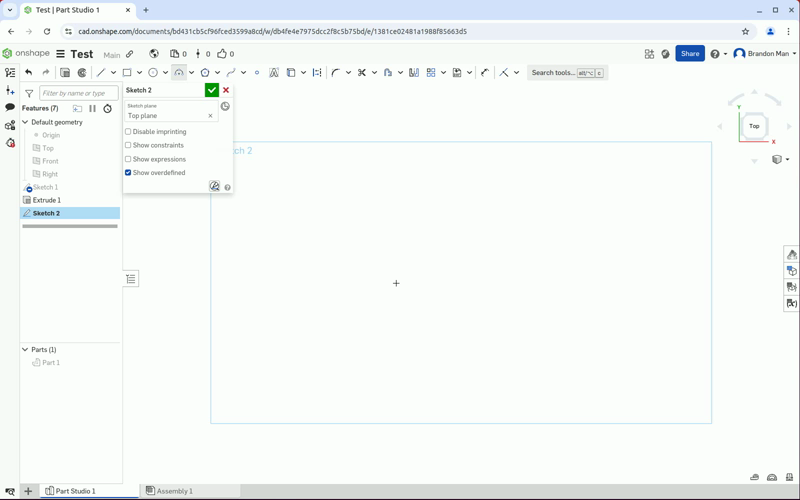
click(396, 282)
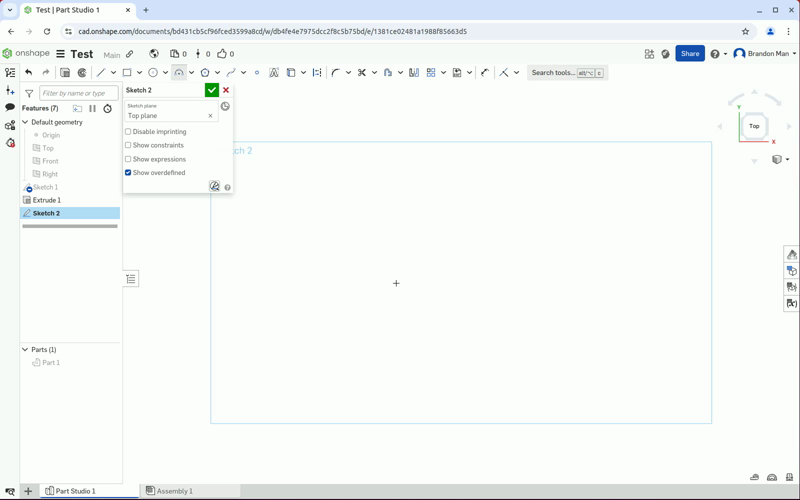
key_up(shift)
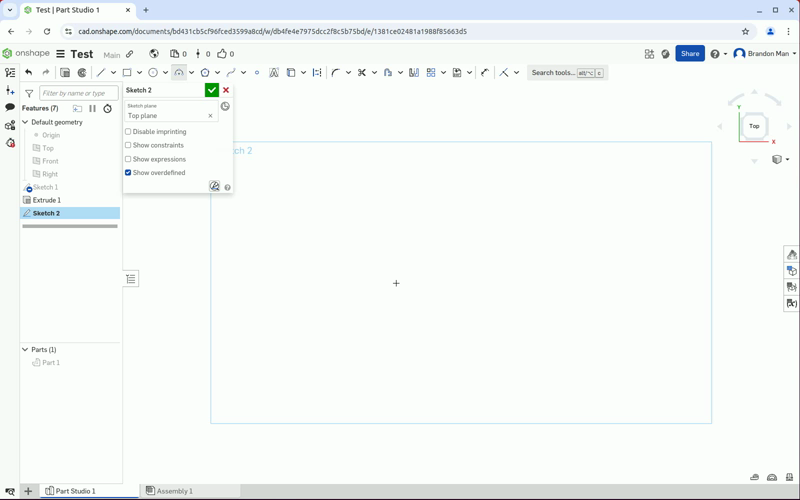
key_down(shift)
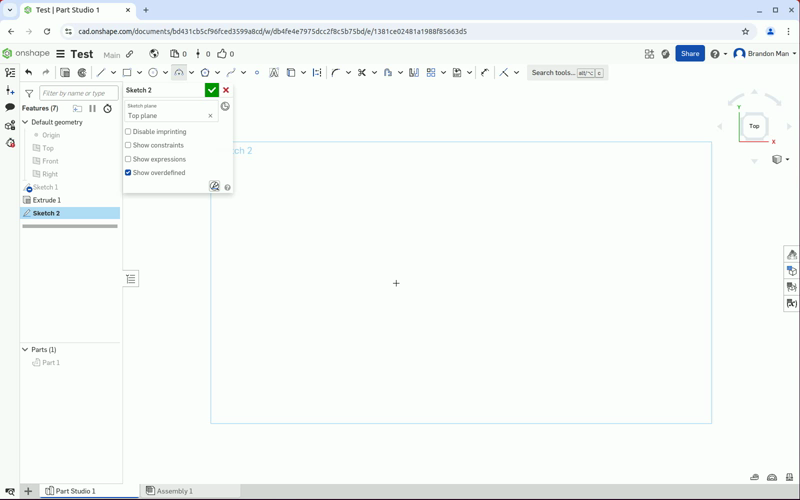
mouse_move(429, 339)
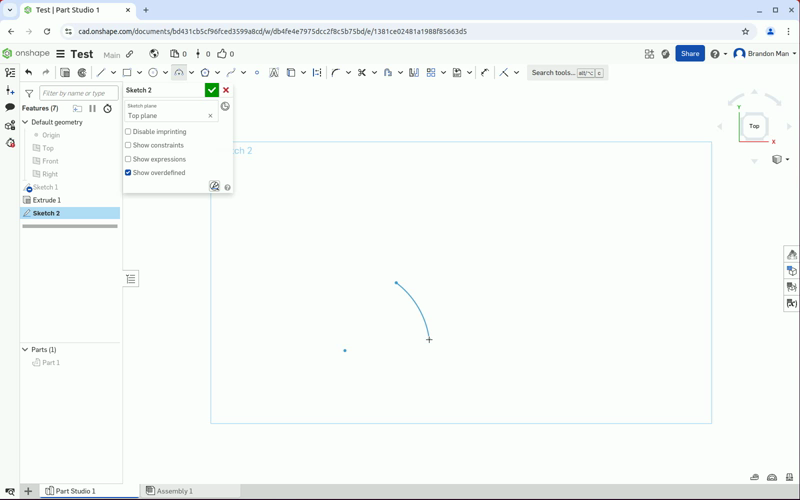
click(429, 339)
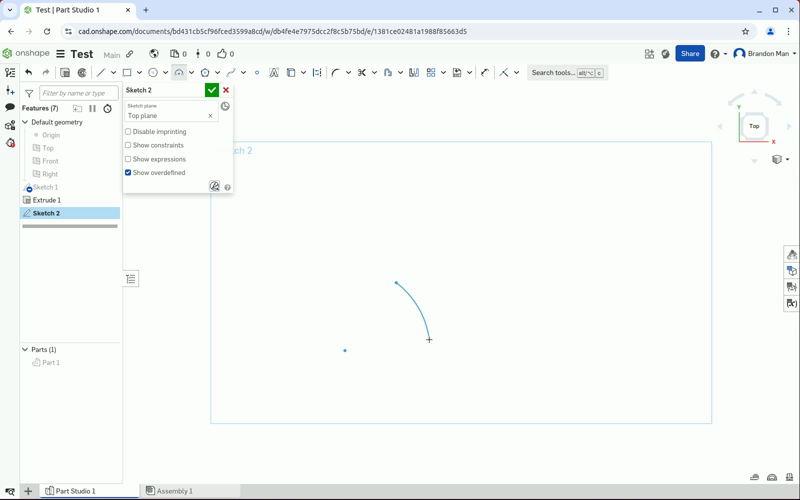
mouse_move(429, 301)
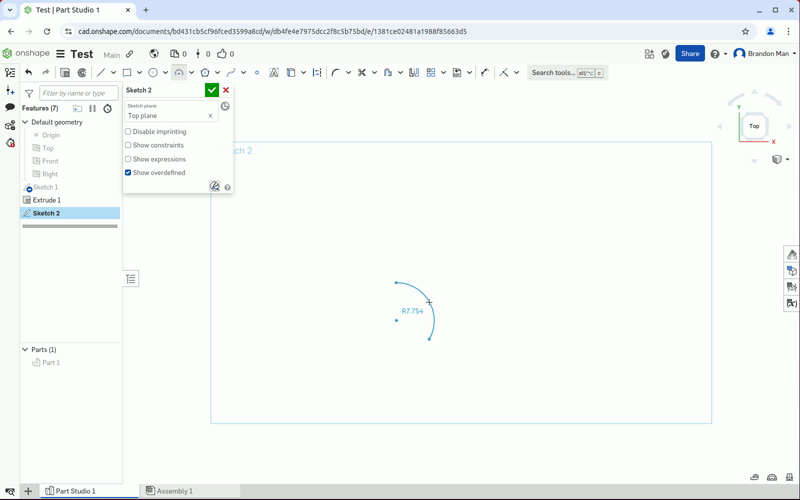
click(429, 301)
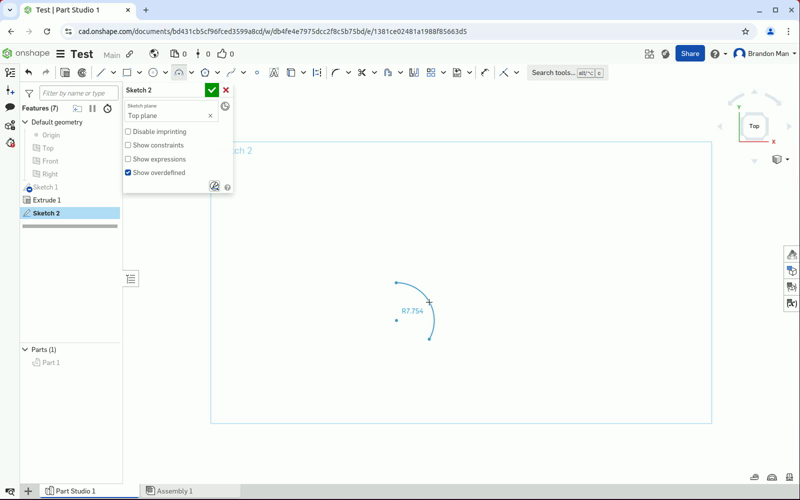
key_up(shift)
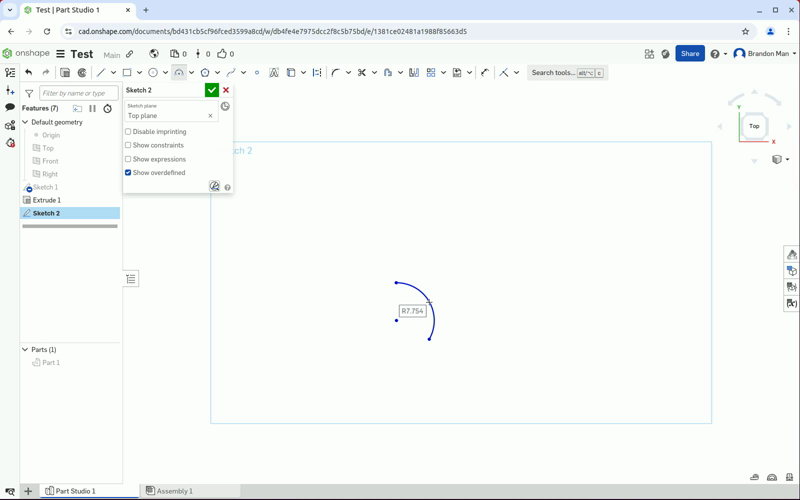
mouse_move(429, 339)
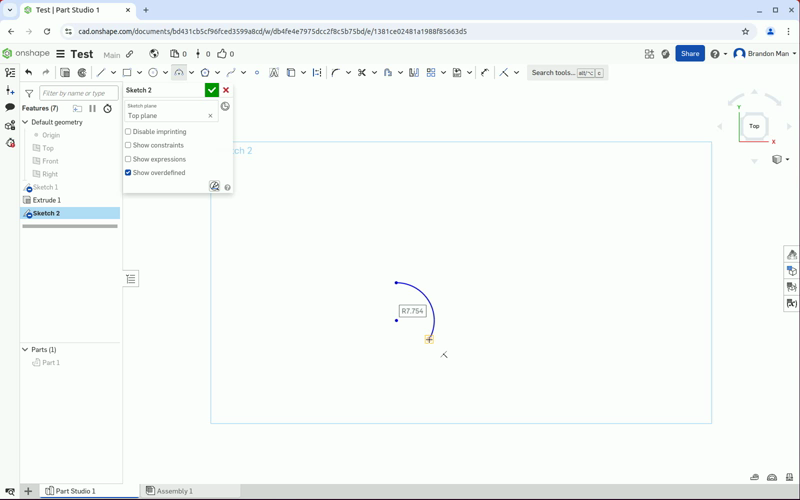
click(429, 339)
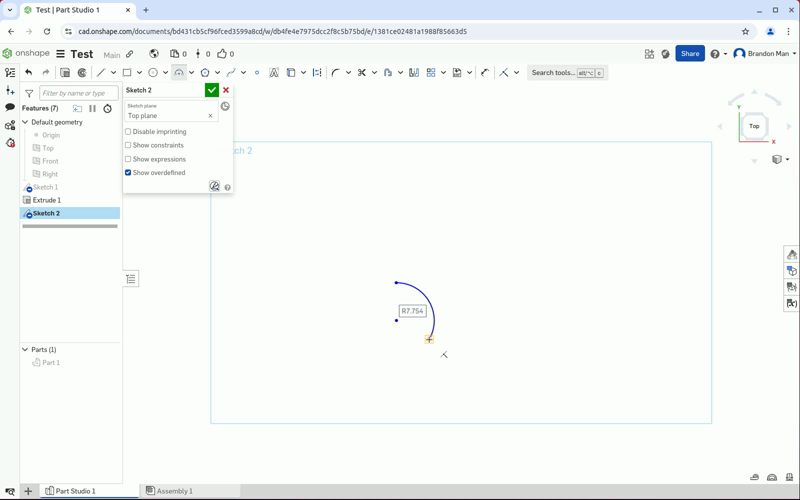
key_down(shift)
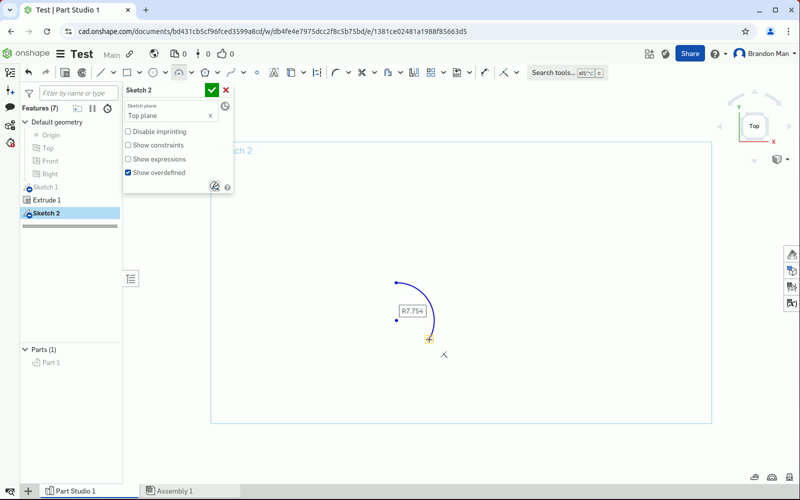
mouse_move(493, 339)
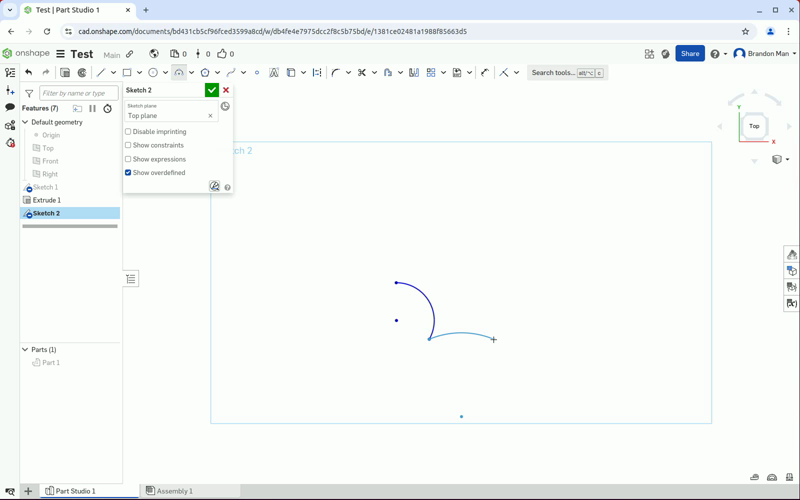
click(493, 339)
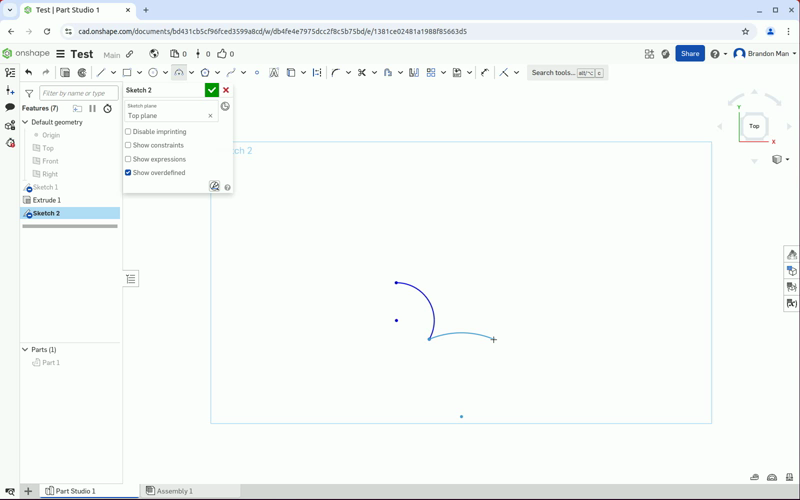
mouse_move(461, 320)
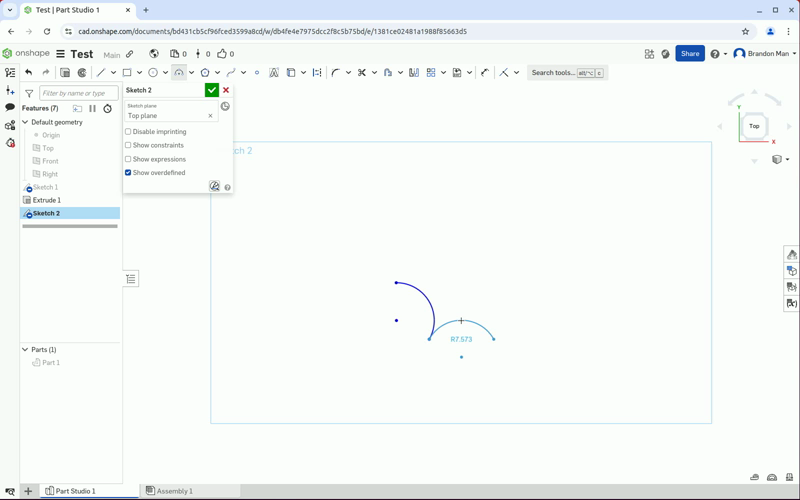
click(461, 320)
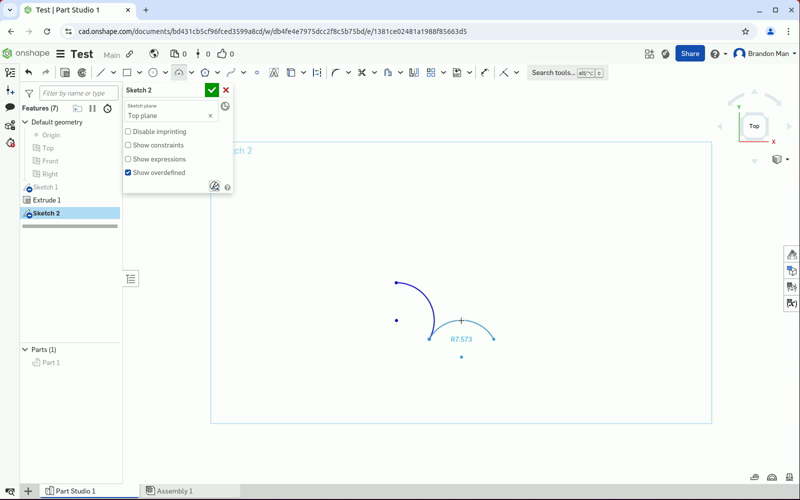
key_up(shift)
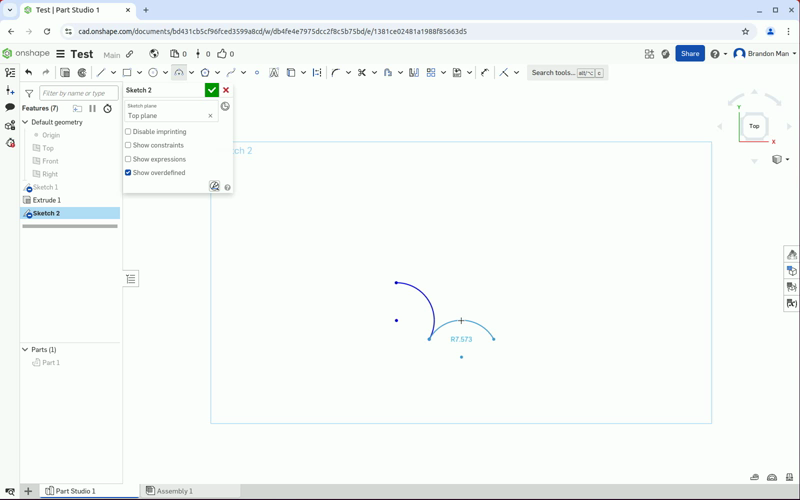
mouse_move(493, 339)
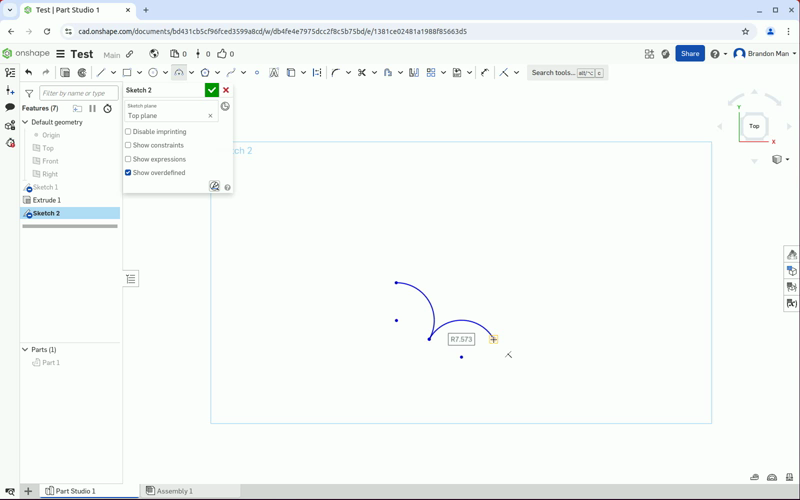
click(493, 339)
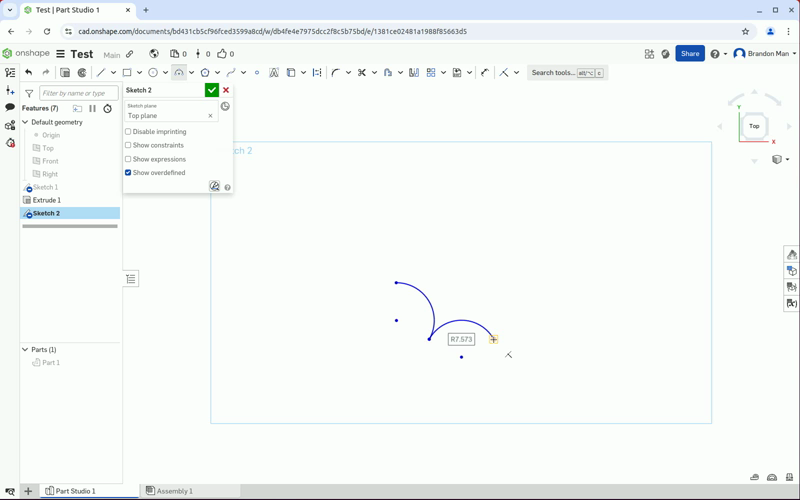
key_down(shift)
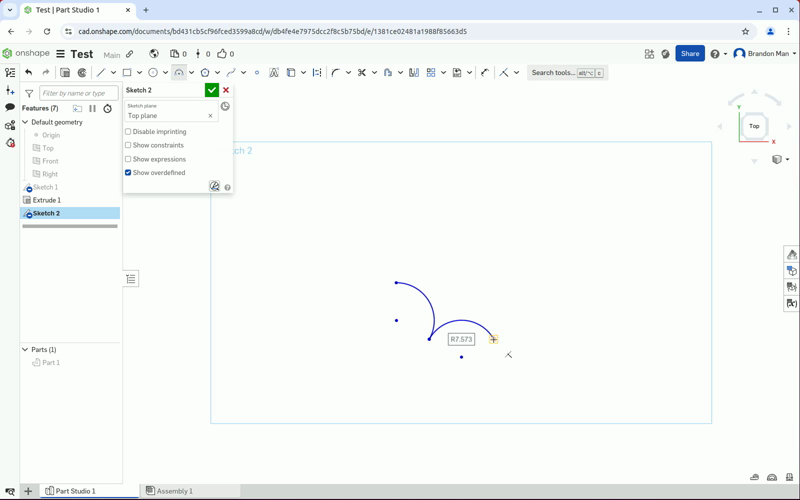
mouse_move(526, 282)
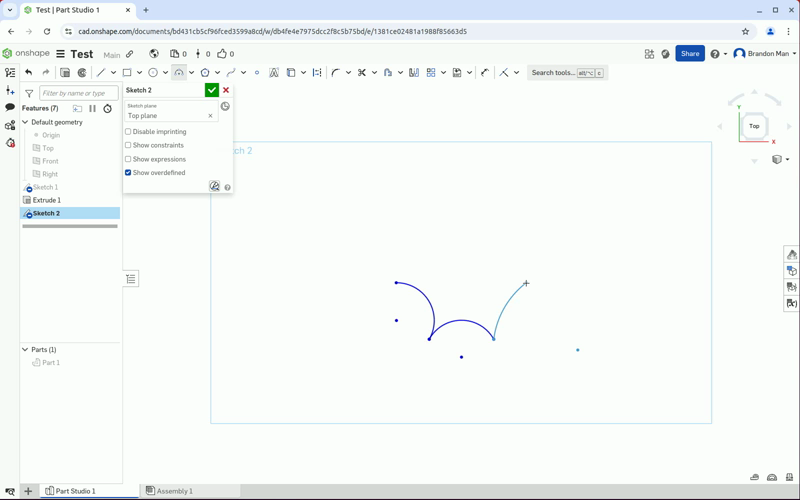
click(526, 282)
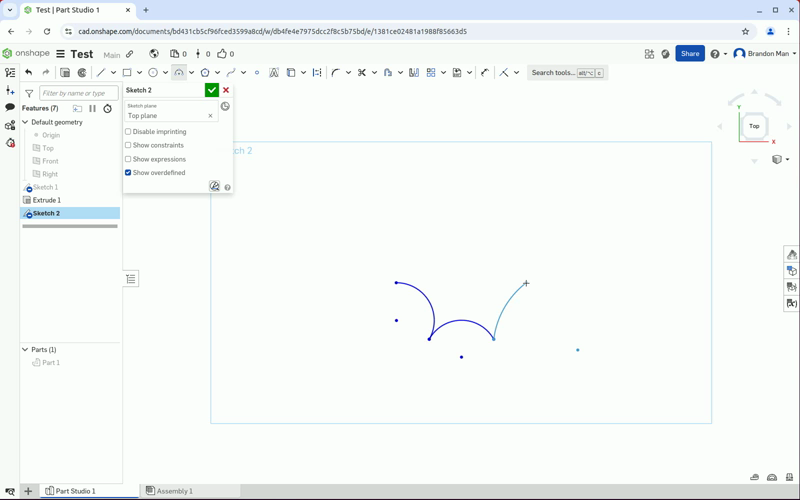
mouse_move(493, 301)
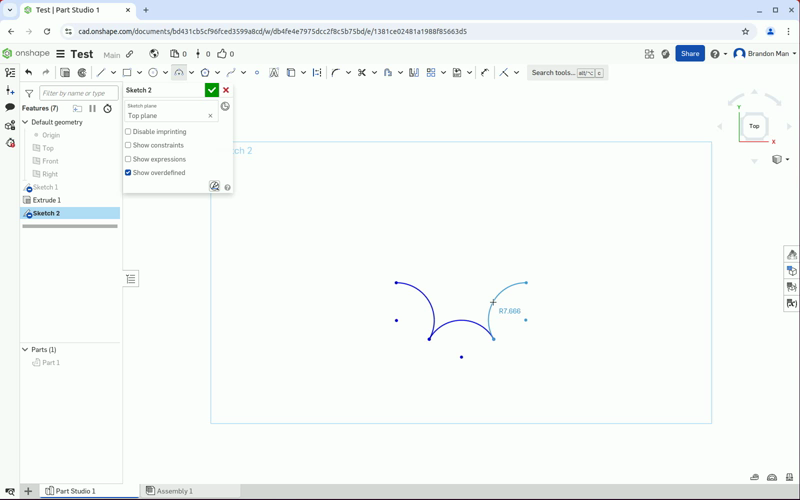
click(493, 301)
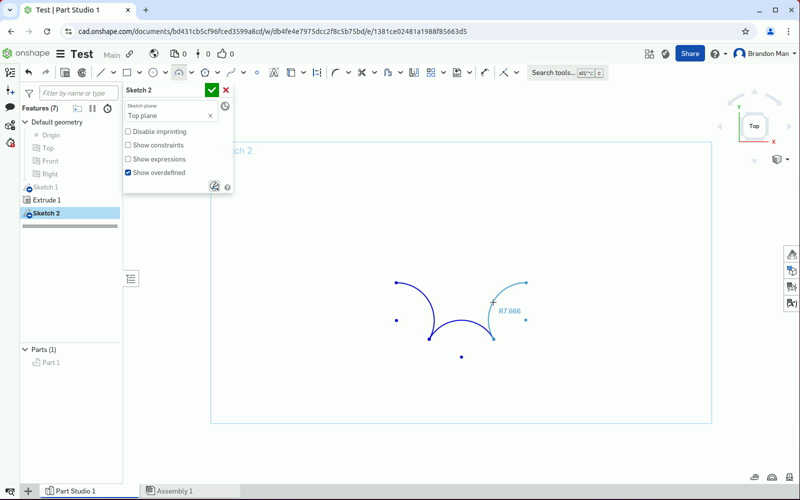
key_up(shift)
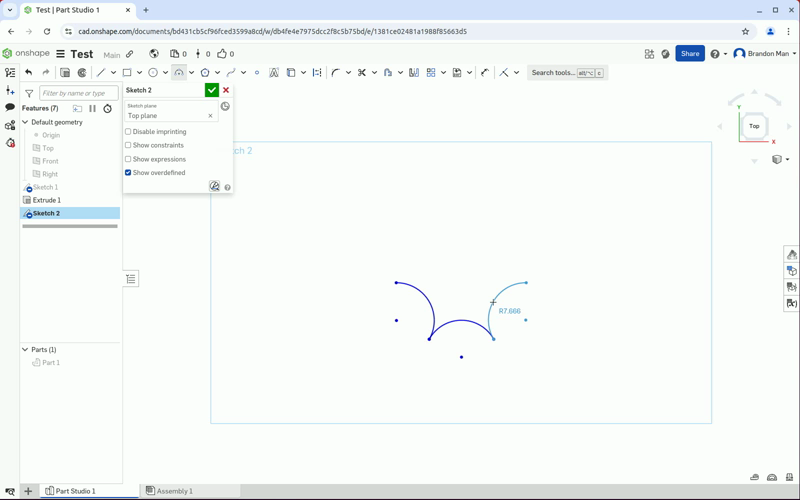
mouse_move(526, 282)
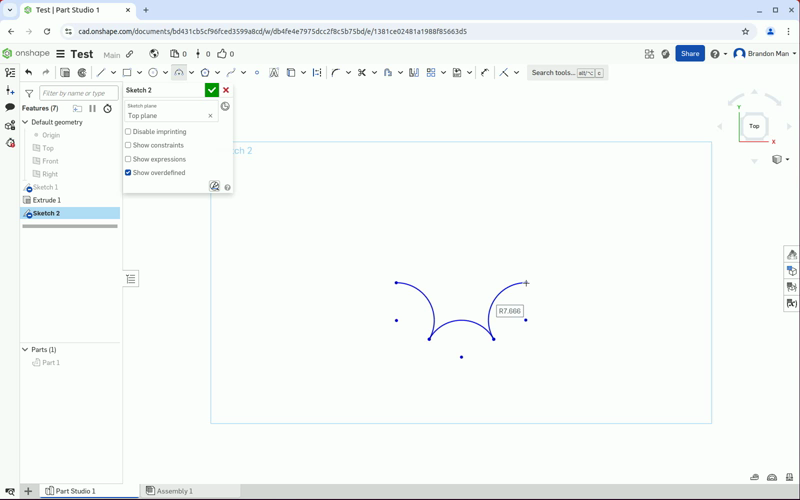
click(526, 282)
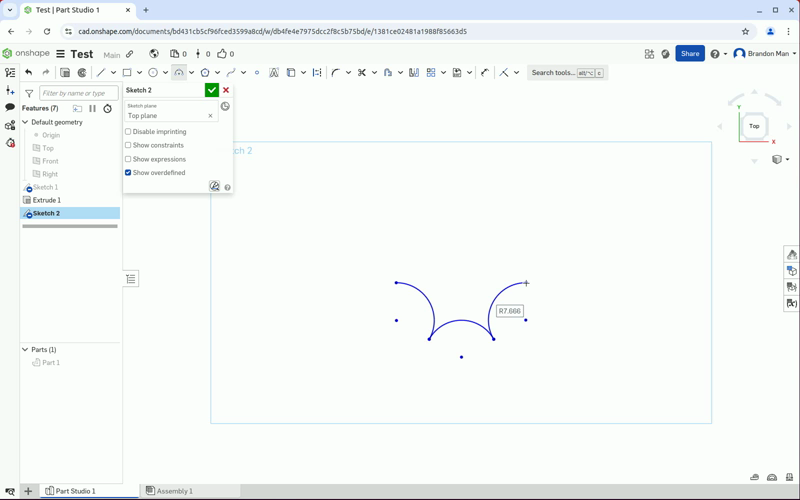
key_down(shift)
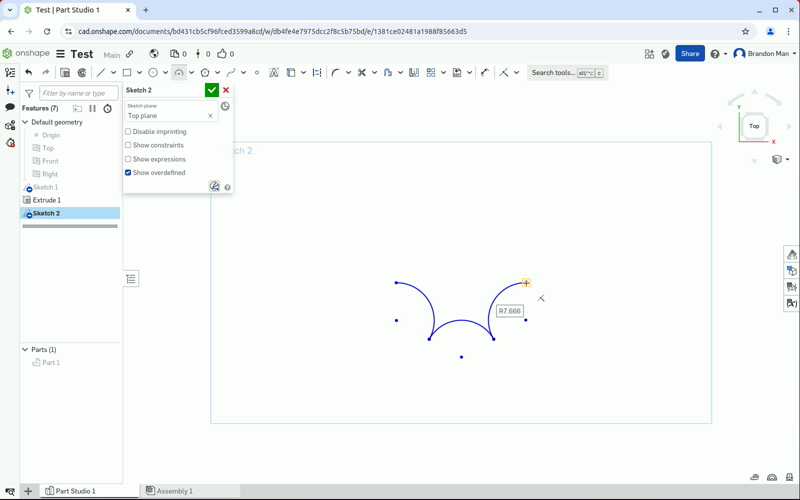
mouse_move(493, 226)
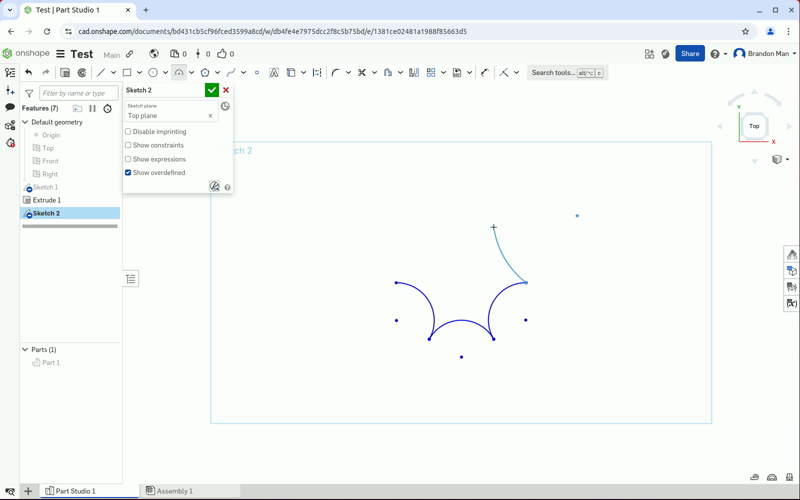
click(493, 226)
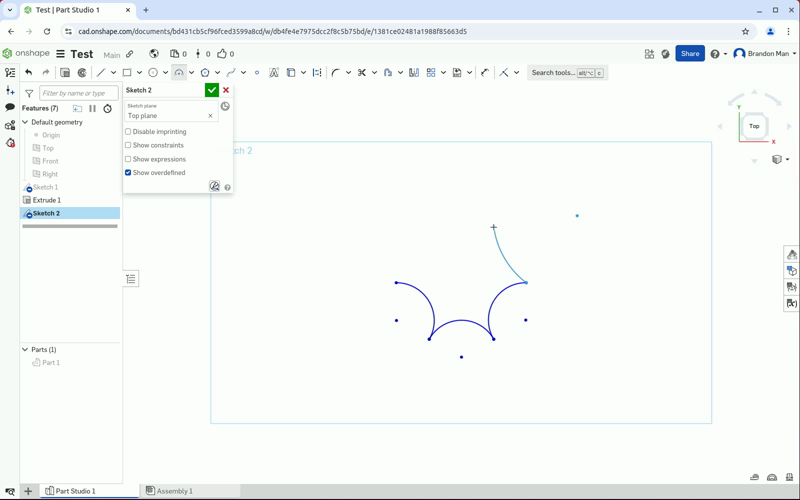
mouse_move(493, 264)
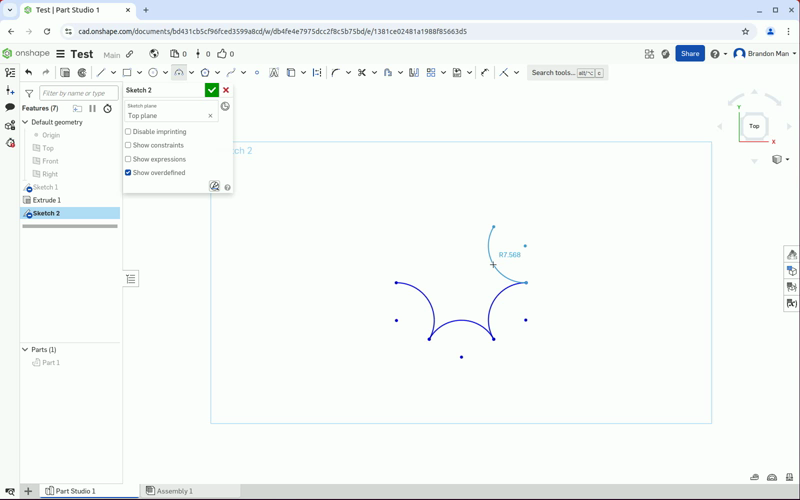
click(493, 264)
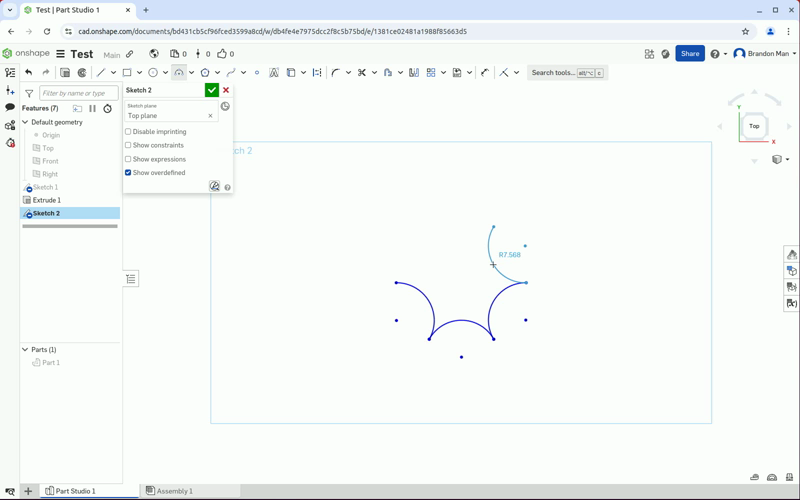
key_up(shift)
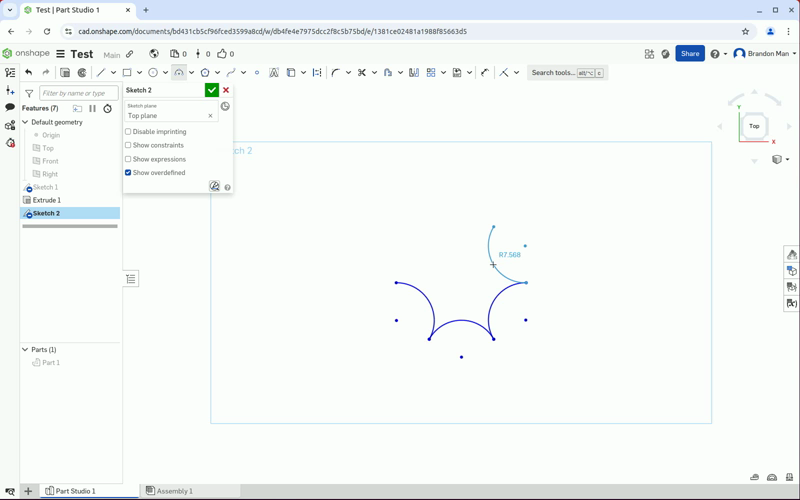
mouse_move(493, 226)
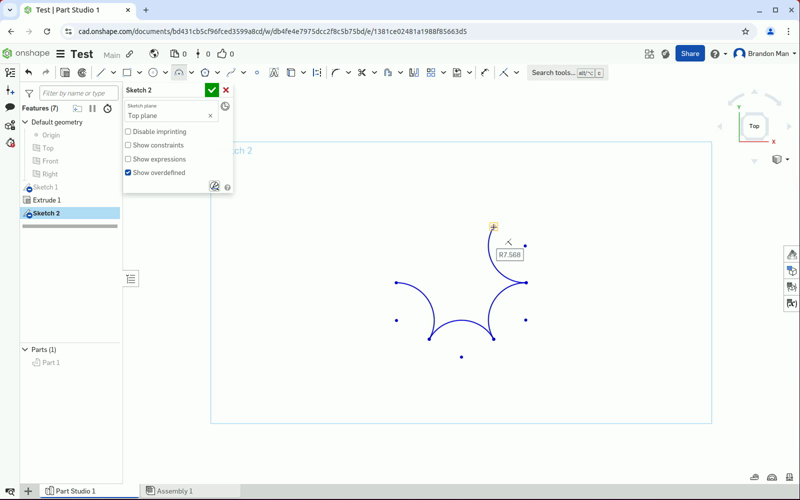
click(493, 226)
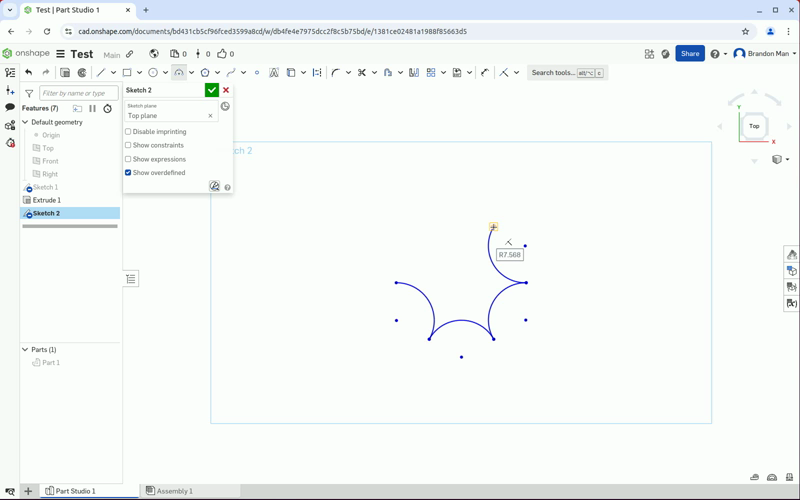
key_down(shift)
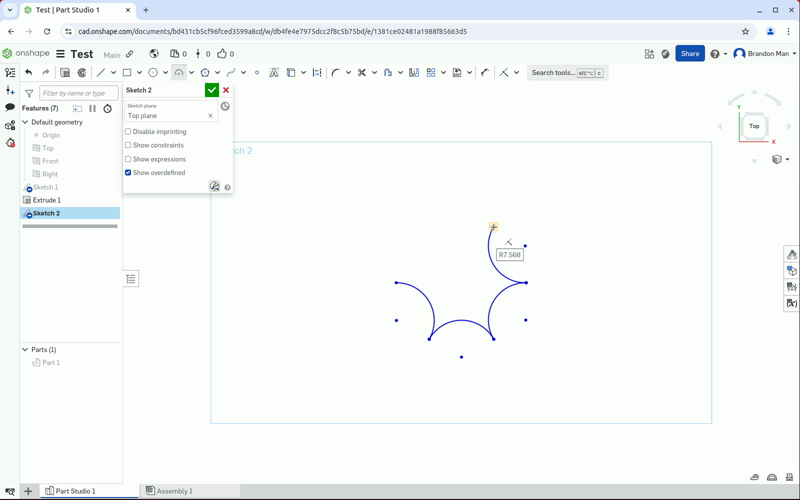
mouse_move(429, 226)
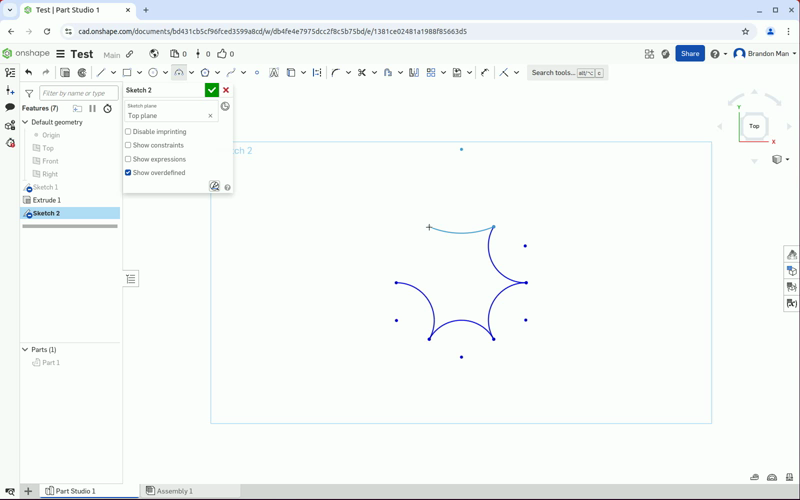
click(429, 226)
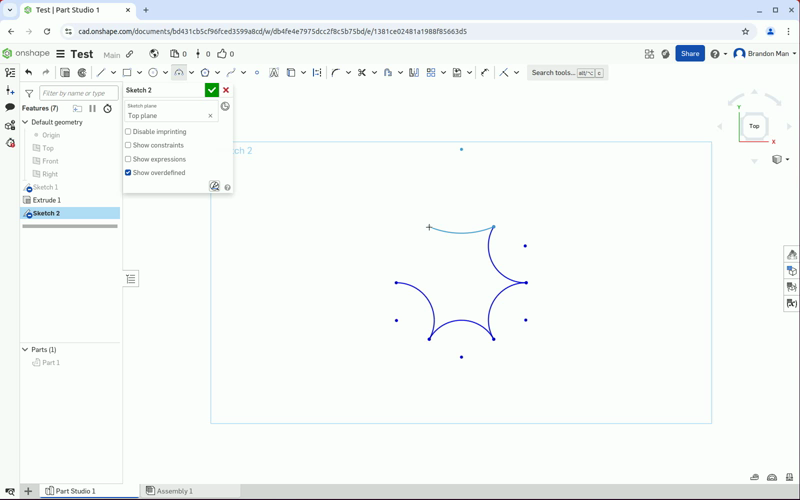
mouse_move(461, 245)
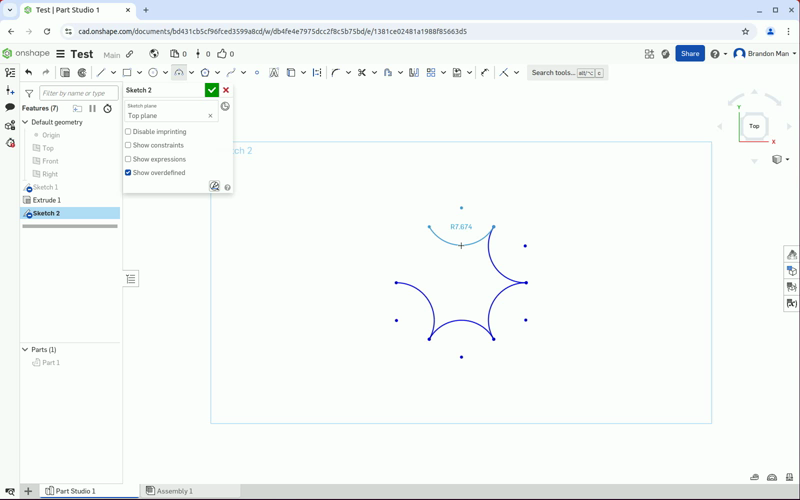
click(461, 245)
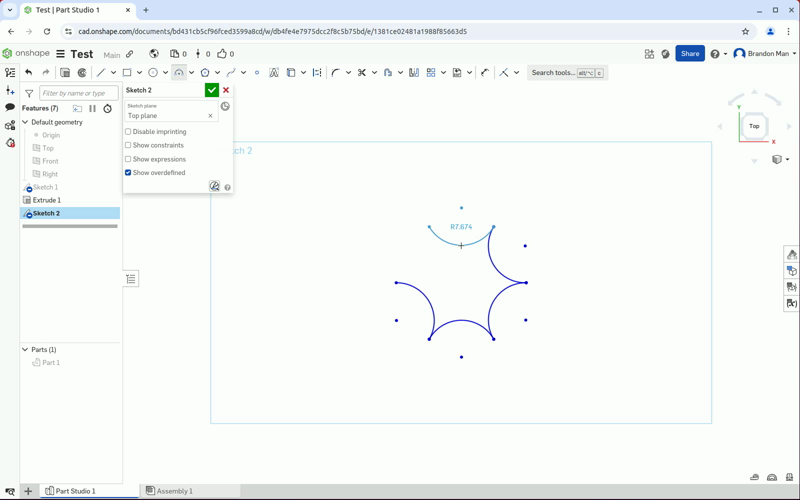
key_up(shift)
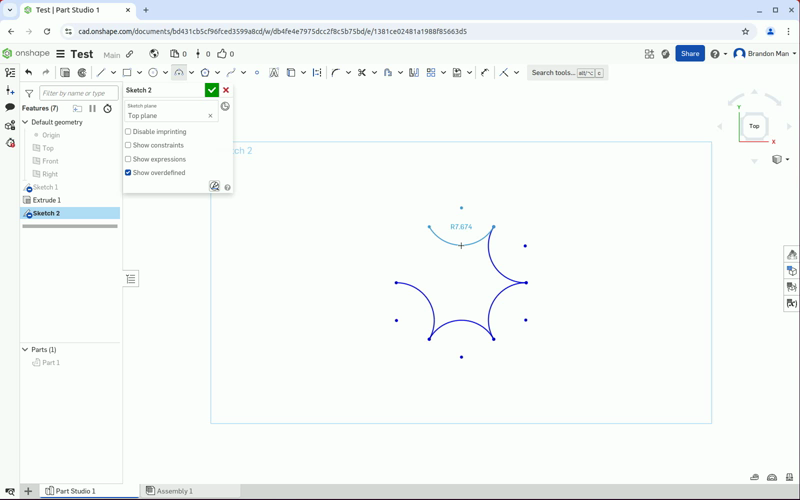
mouse_move(429, 226)
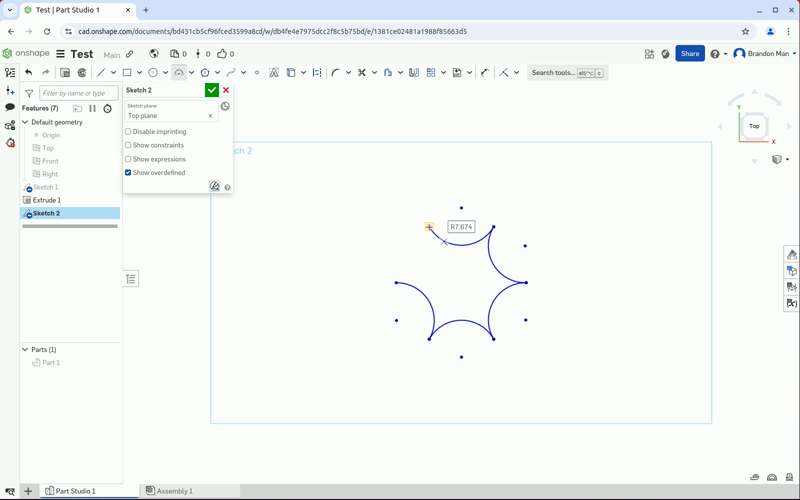
click(429, 226)
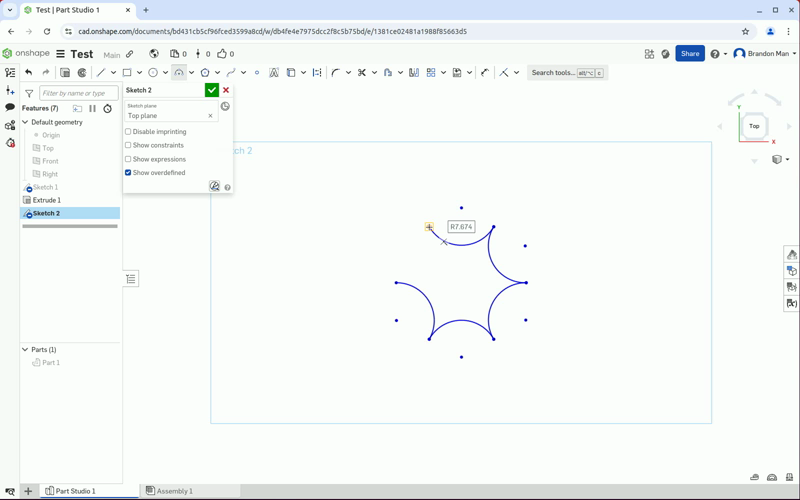
mouse_move(396, 282)
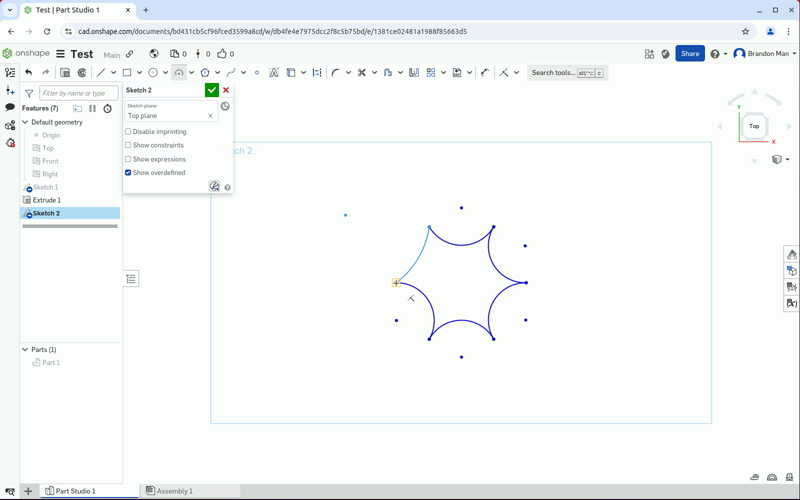
click(396, 282)
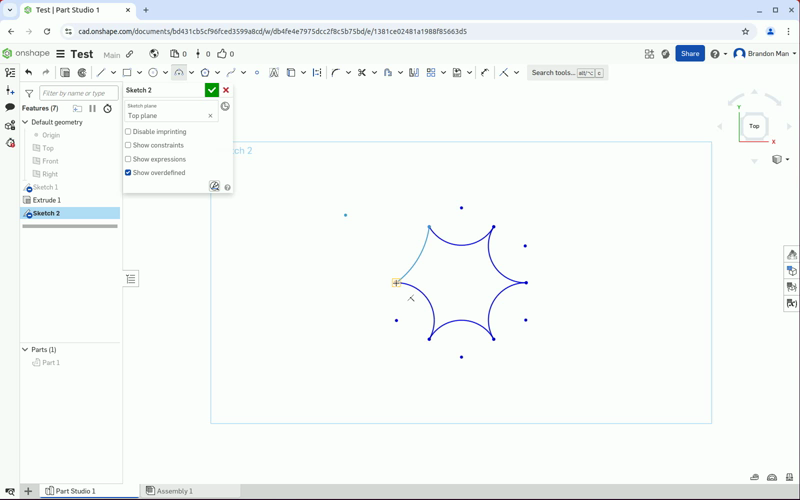
key_down(shift)
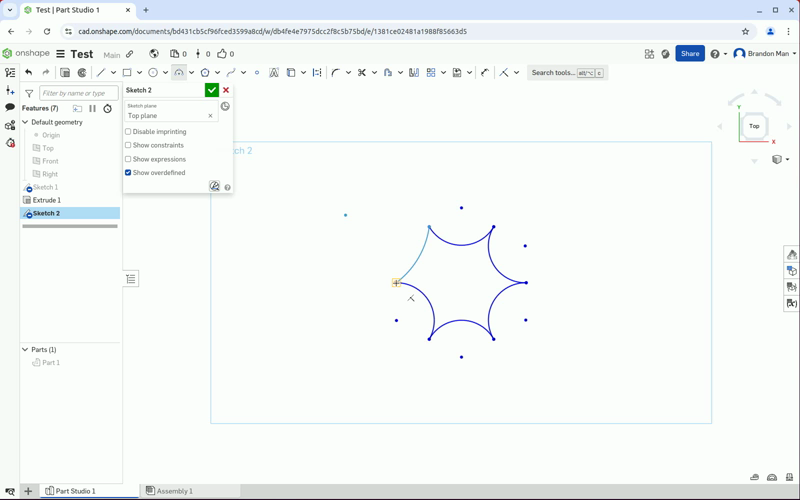
mouse_move(429, 264)
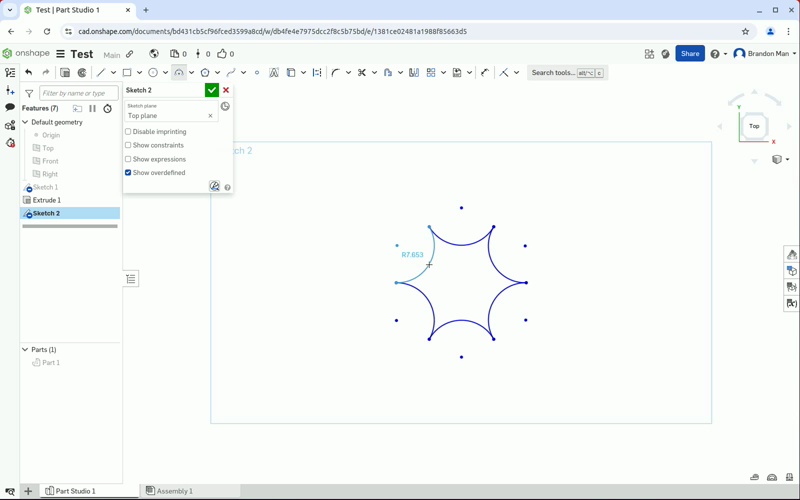
click(429, 264)
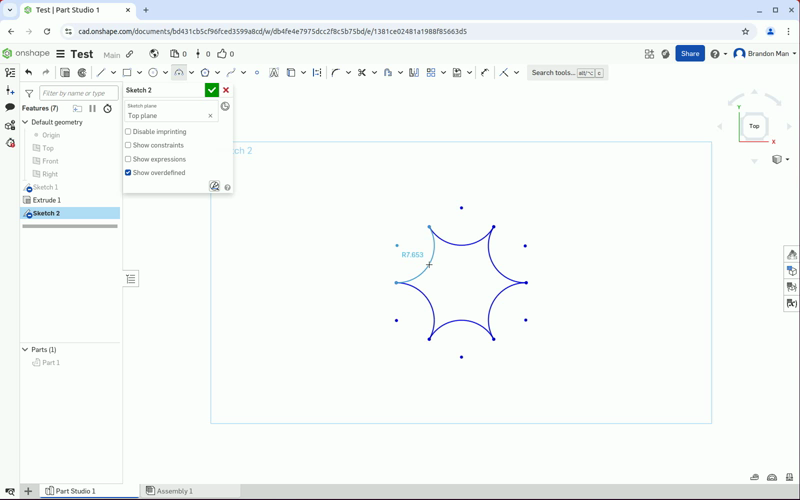
key_up(shift)
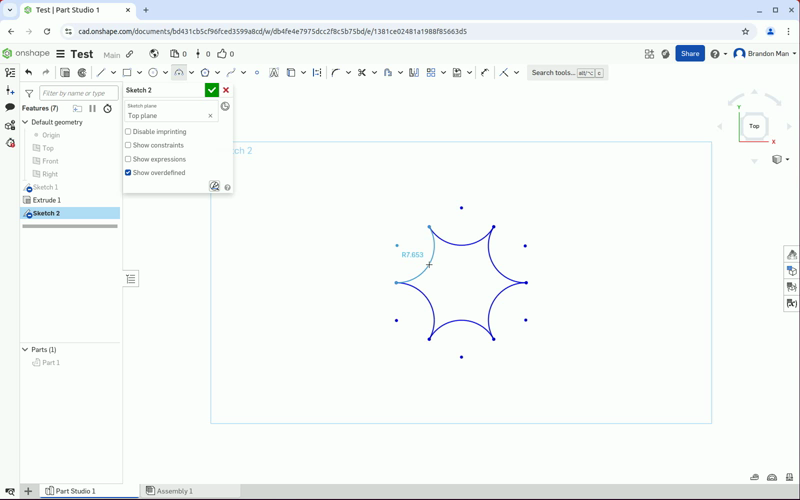
key(esc)
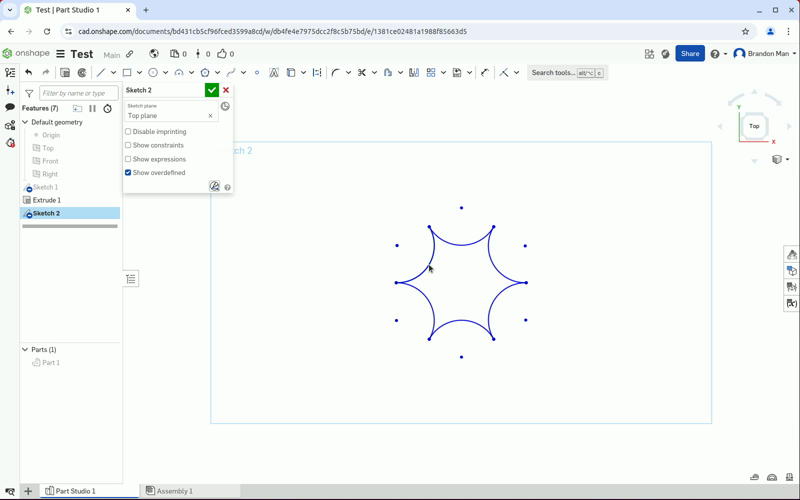
key(c)
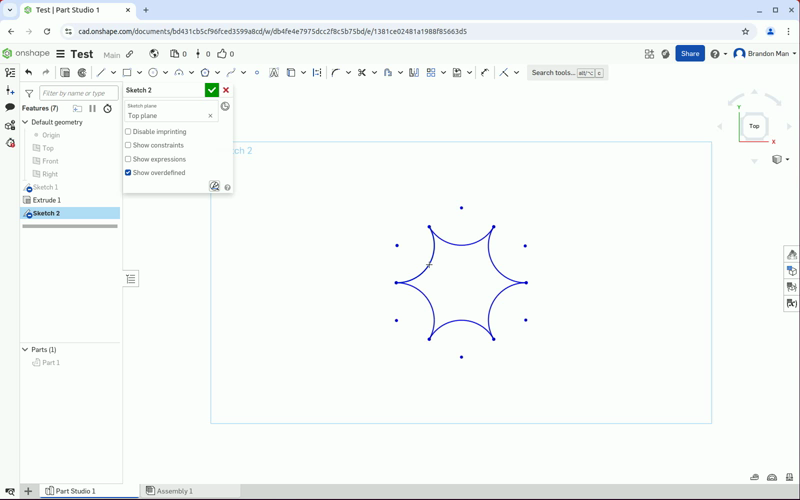
key_down(shift)
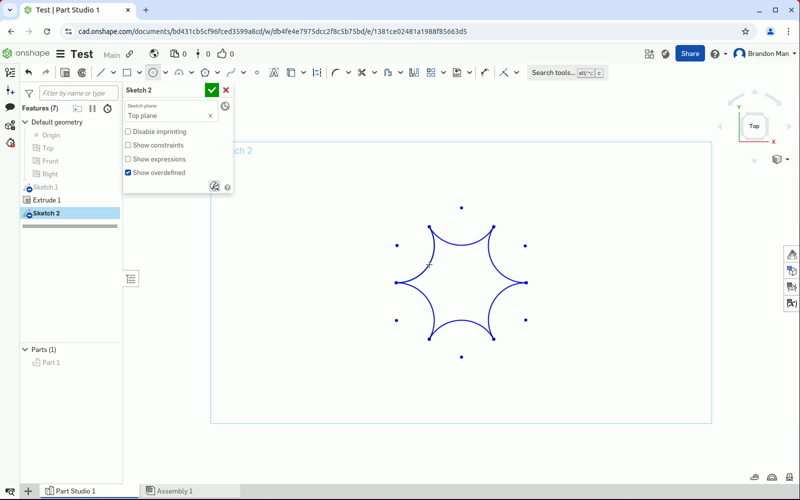
mouse_move(461, 282)
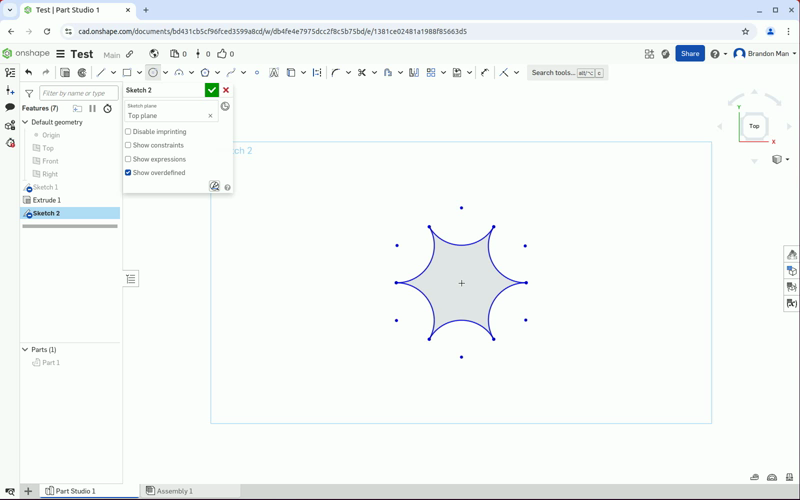
click(461, 282)
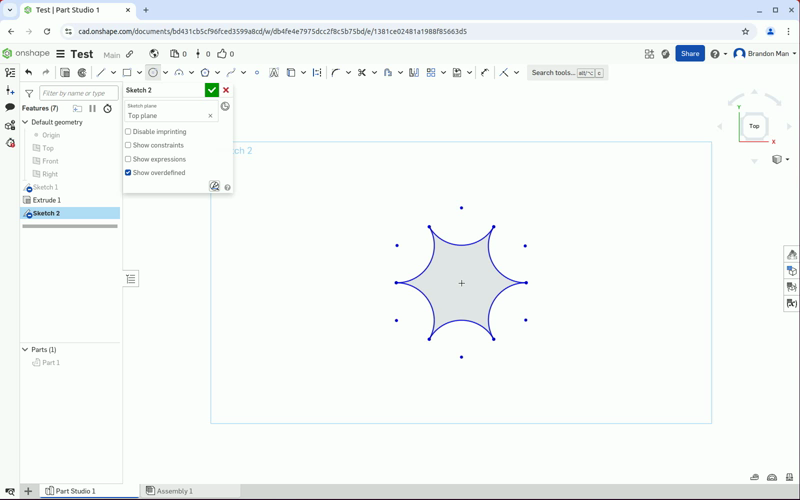
key_up(shift)
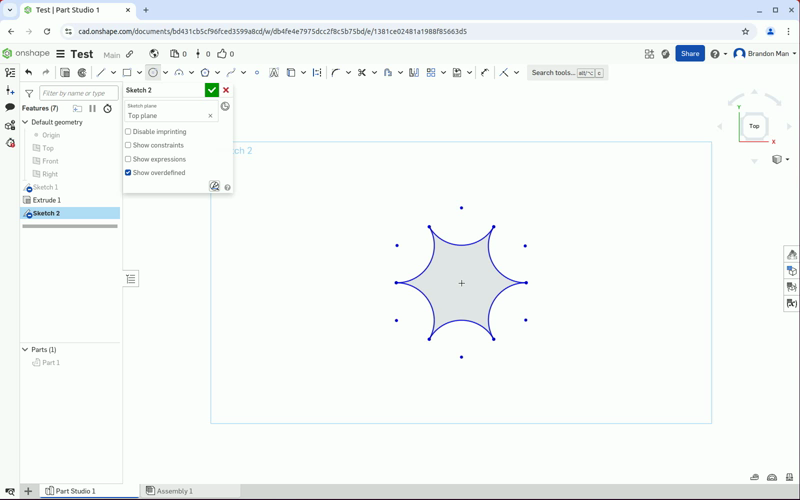
mouse_move(489, 282)
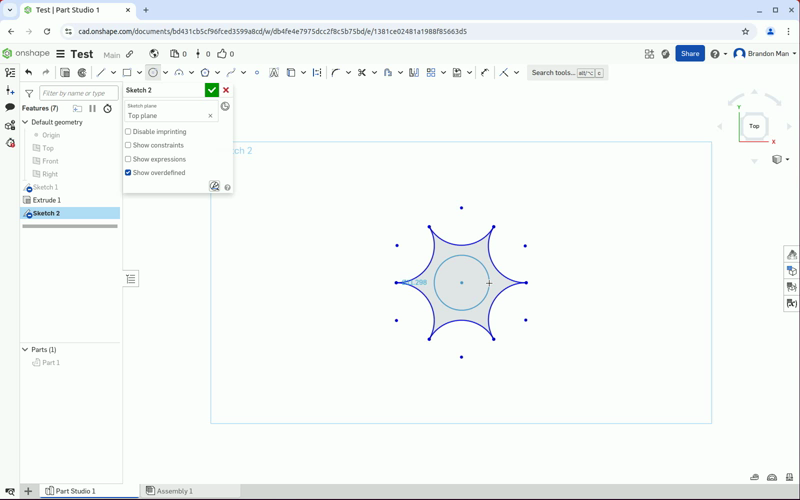
click(489, 282)
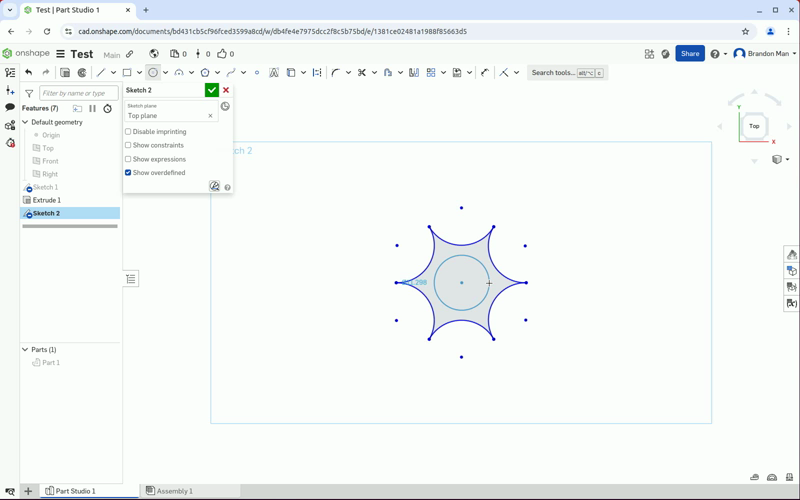
key(esc)
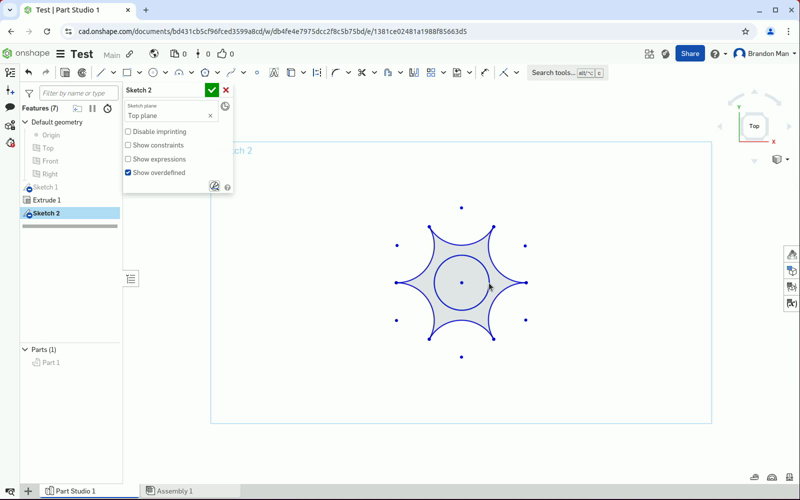
mouse_move(440, 303)
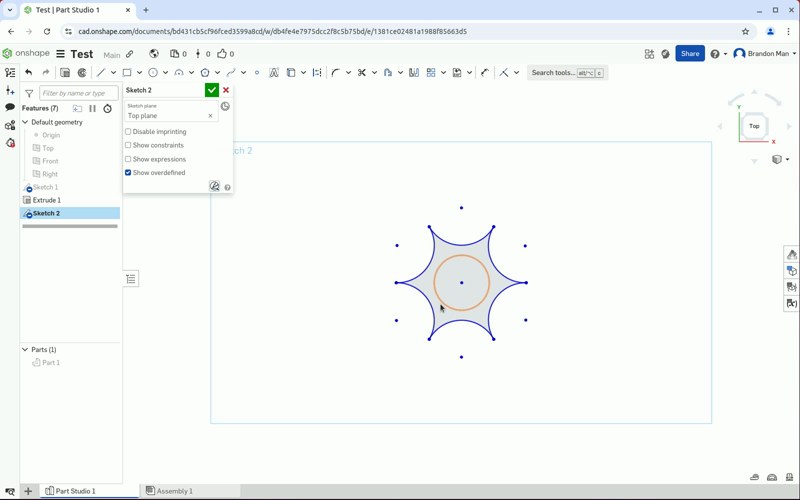
click(440, 303)
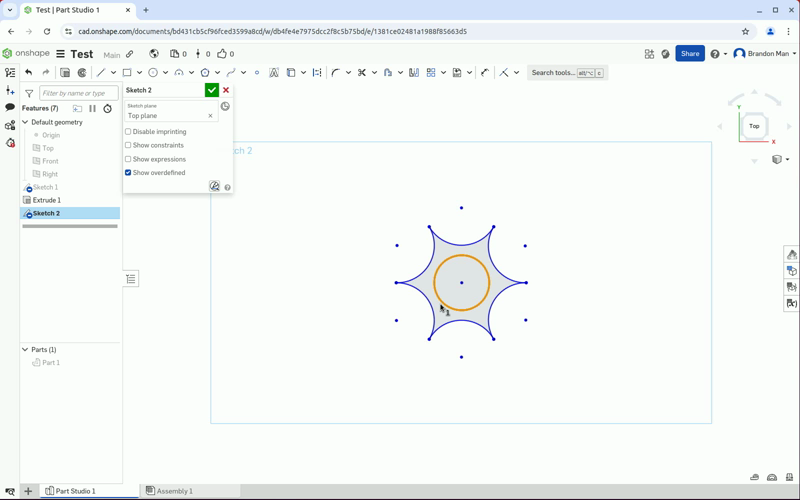
mouse_move(73, 352)
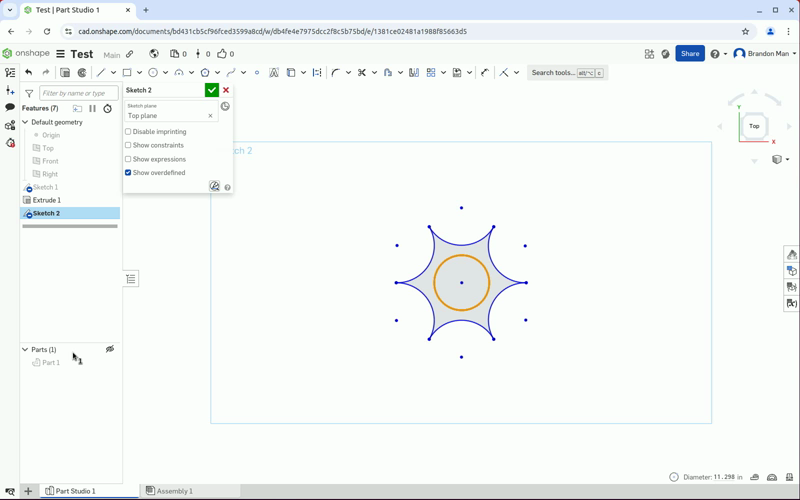
key(shift+y)
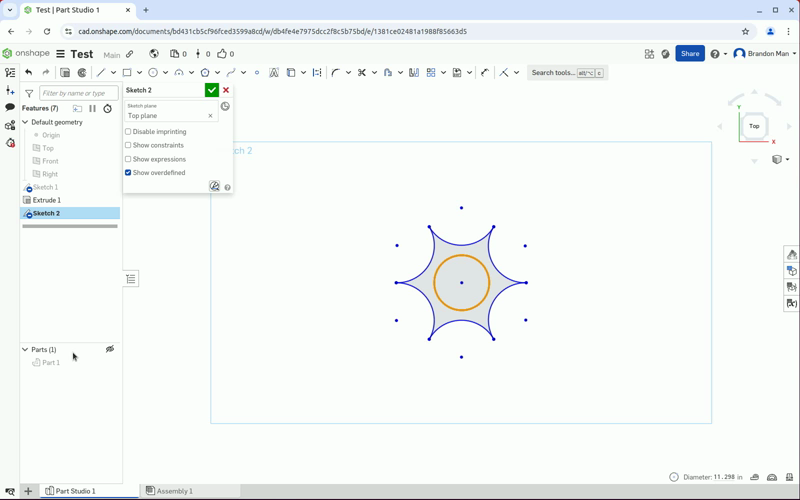
key(shift+e)
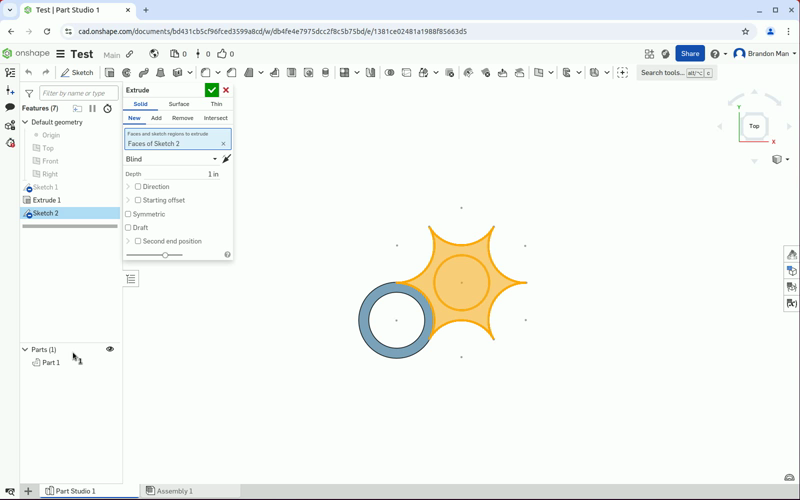
mouse_move(143, 106)
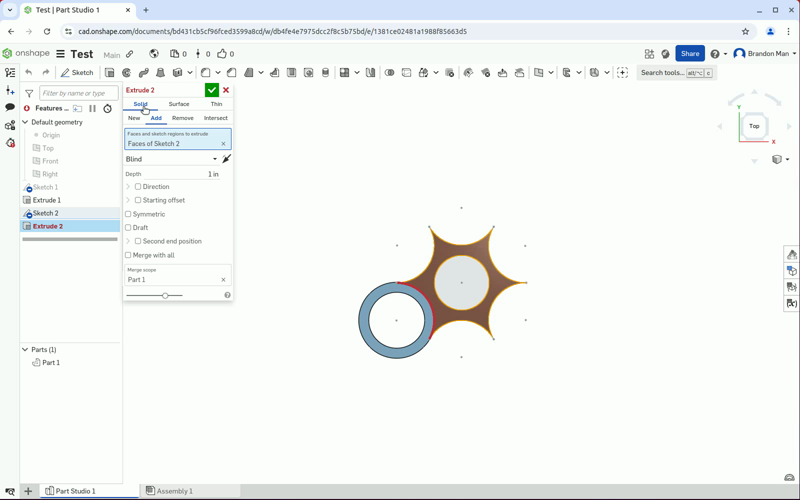
click(143, 106)
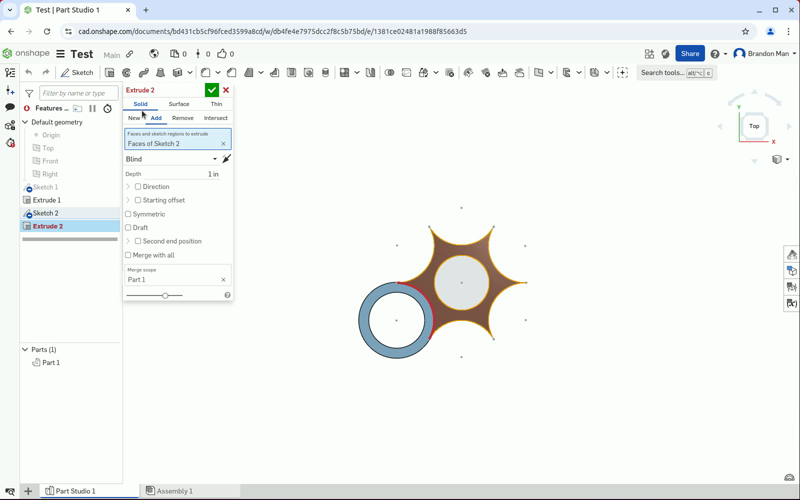
mouse_move(137, 120)
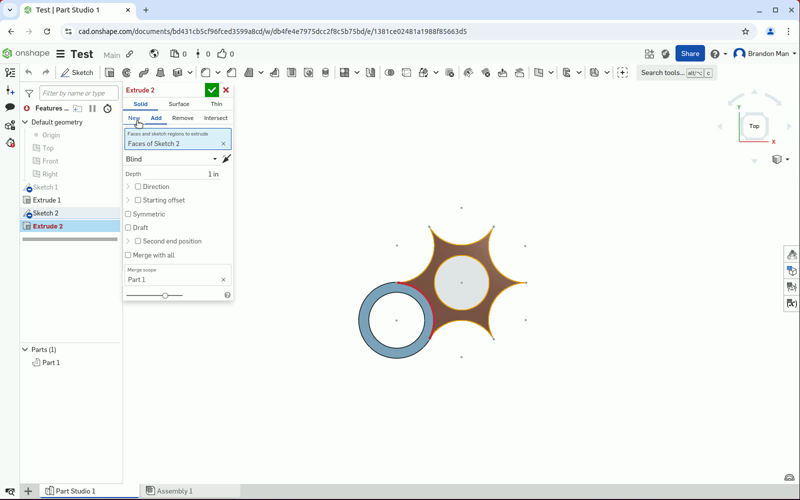
click(137, 120)
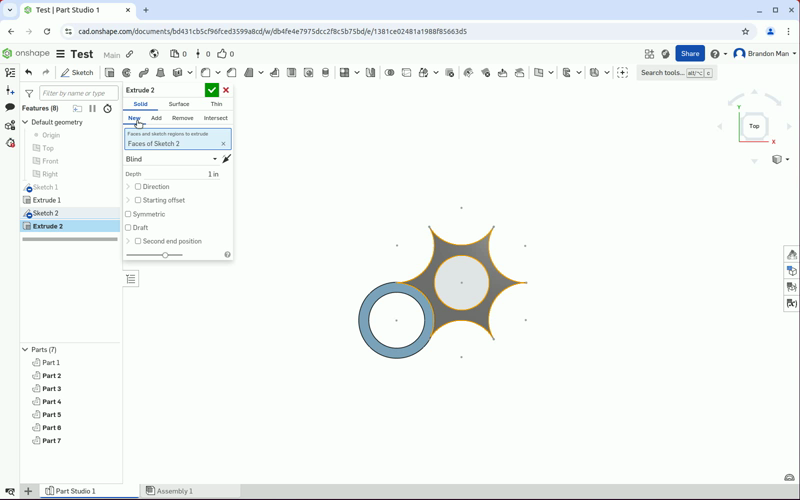
key(tab, 4)
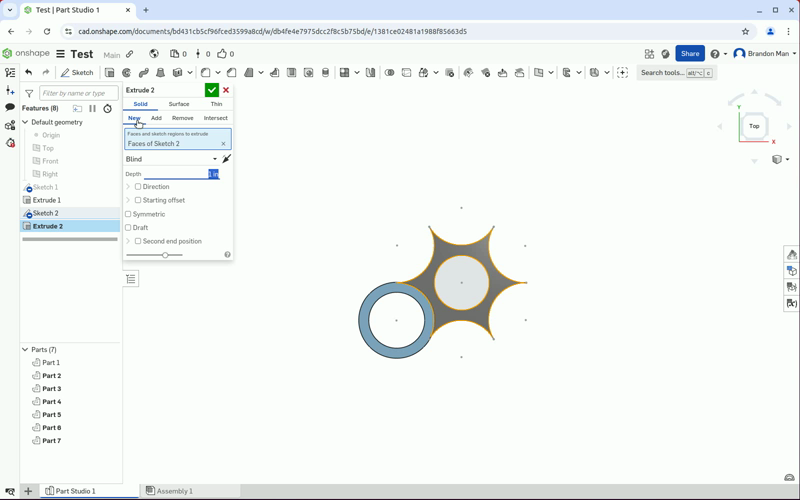
text(0.481)
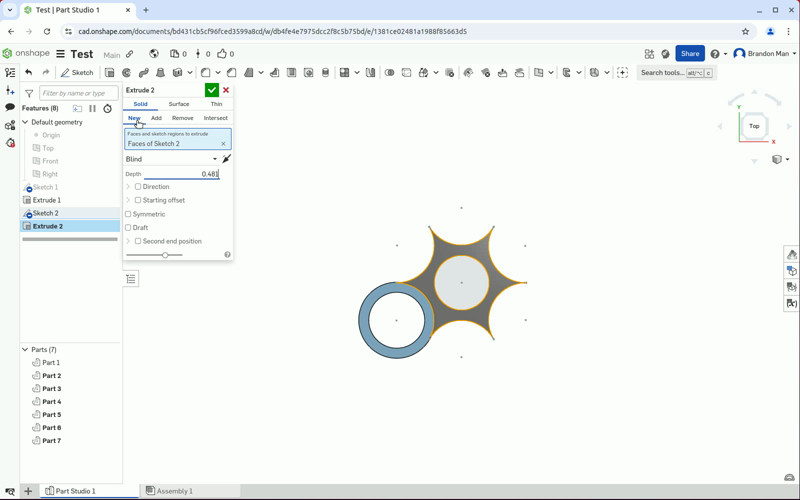
key(enter)
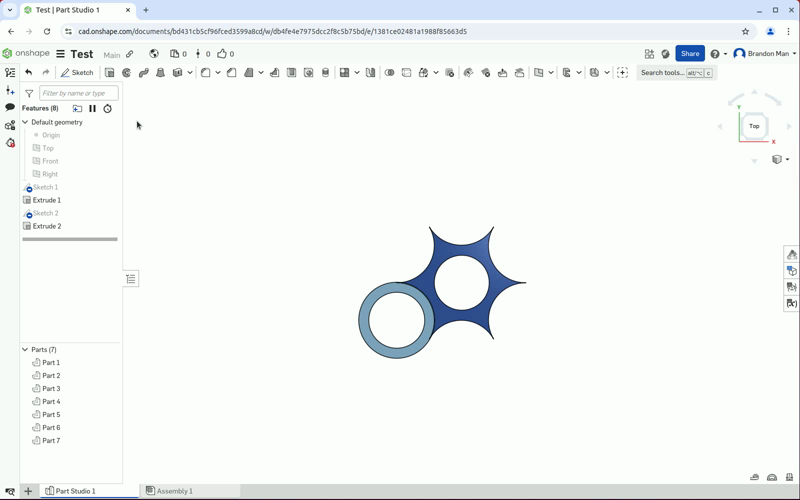
key(shift+h)
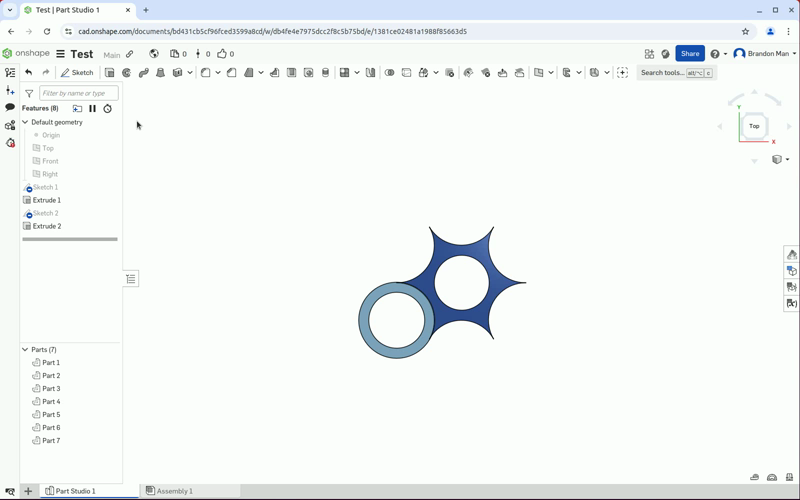
key(shift+h)
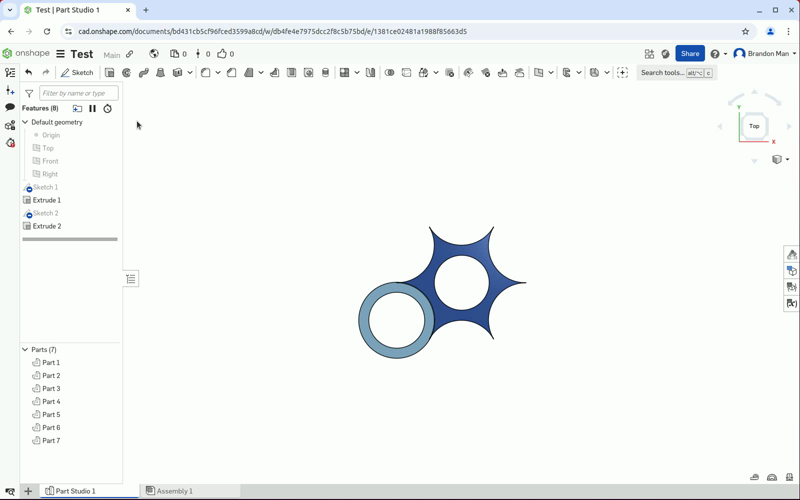
mouse_move(73, 189)
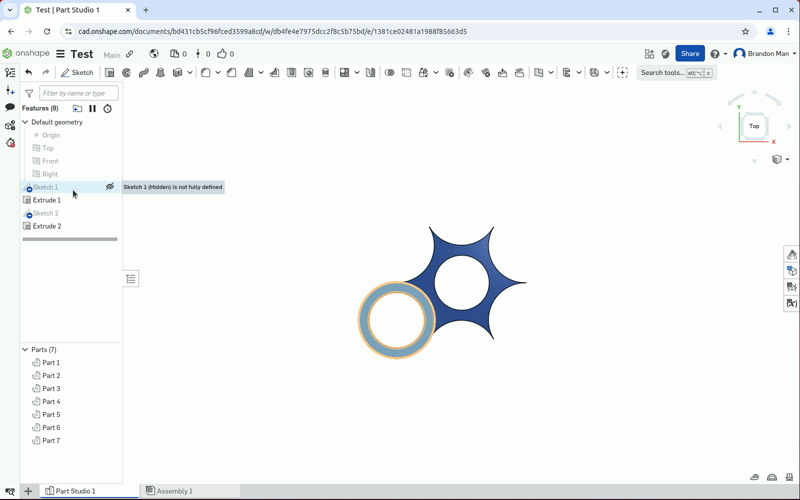
click(73, 189)
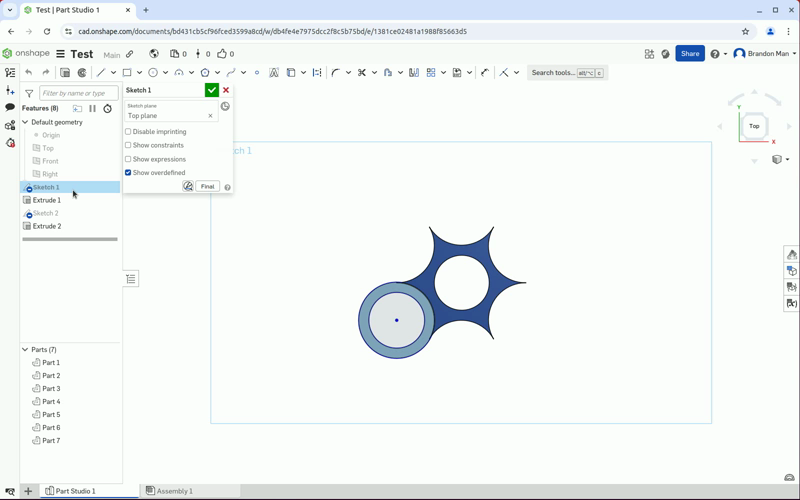
mouse_move(229, 92)
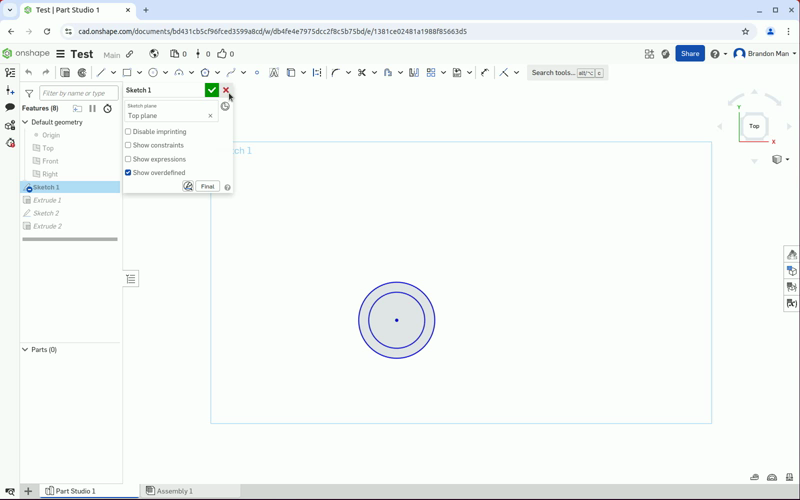
click(229, 92)
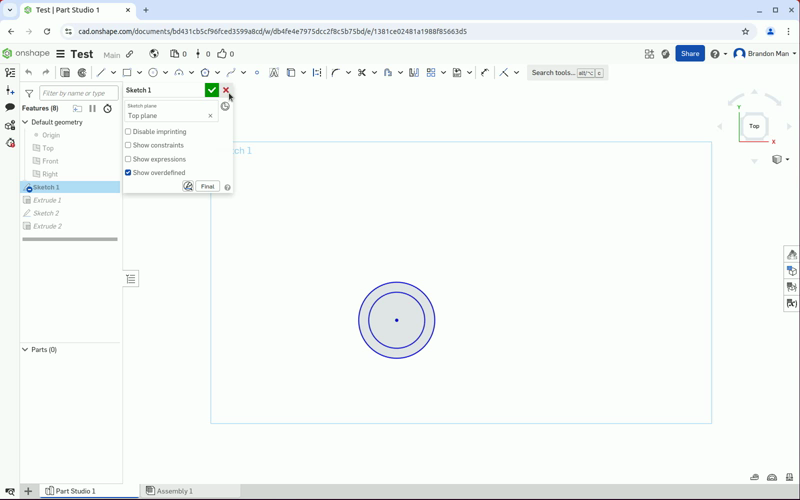
key(shift+s)
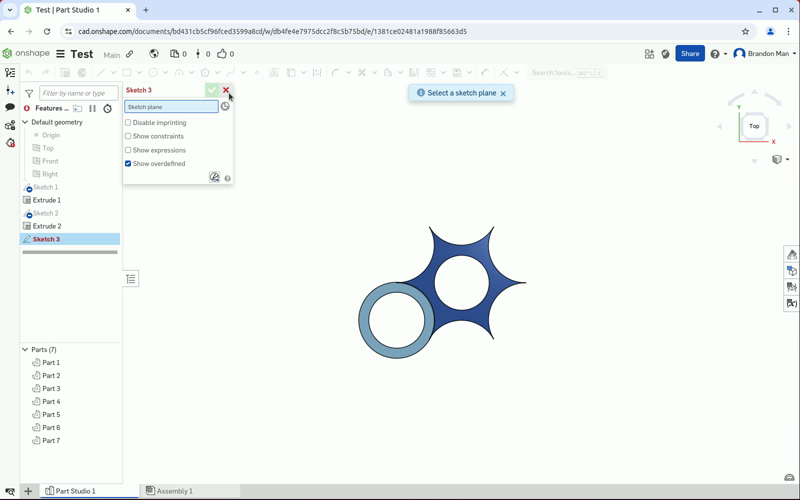
mouse_move(73, 150)
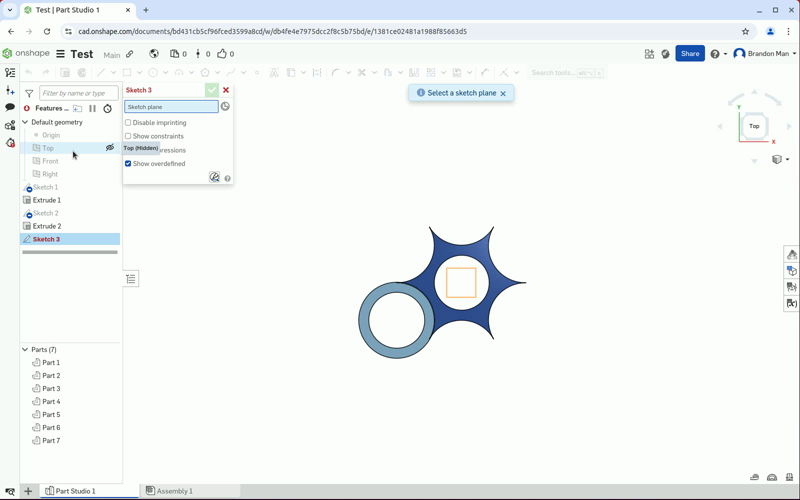
click(73, 150)
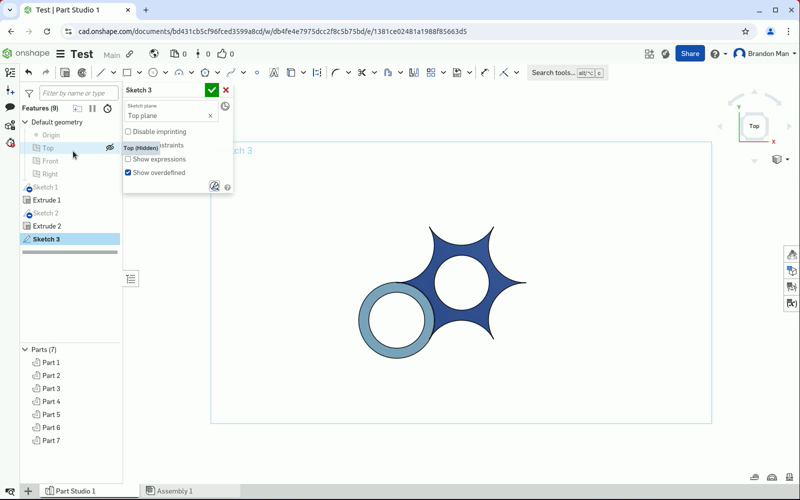
mouse_move(73, 352)
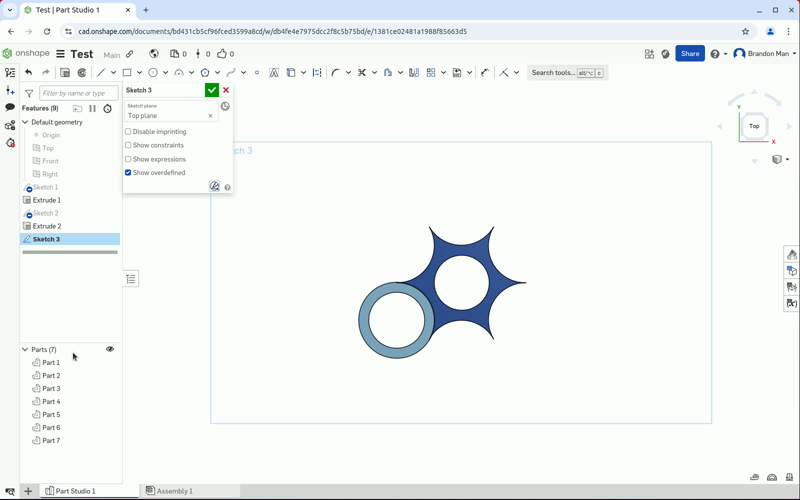
key(y)
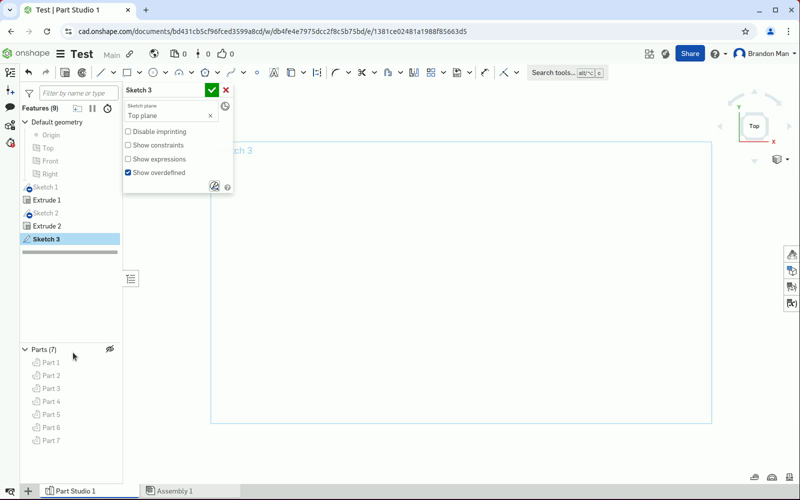
key(c)
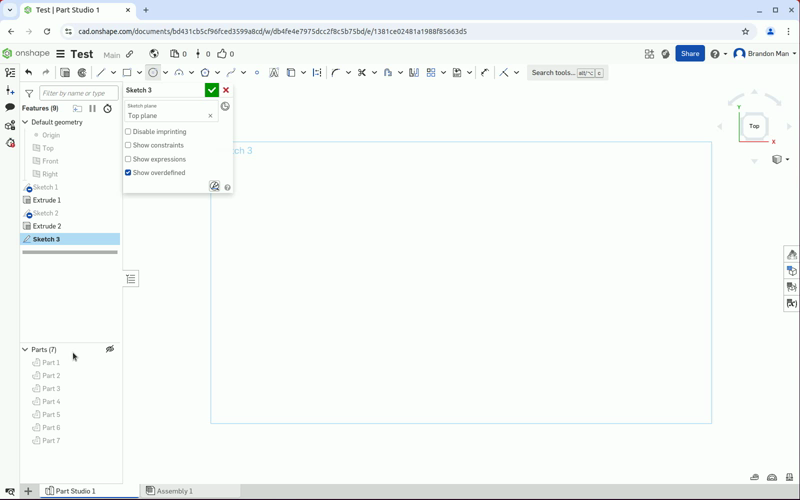
key_down(shift)
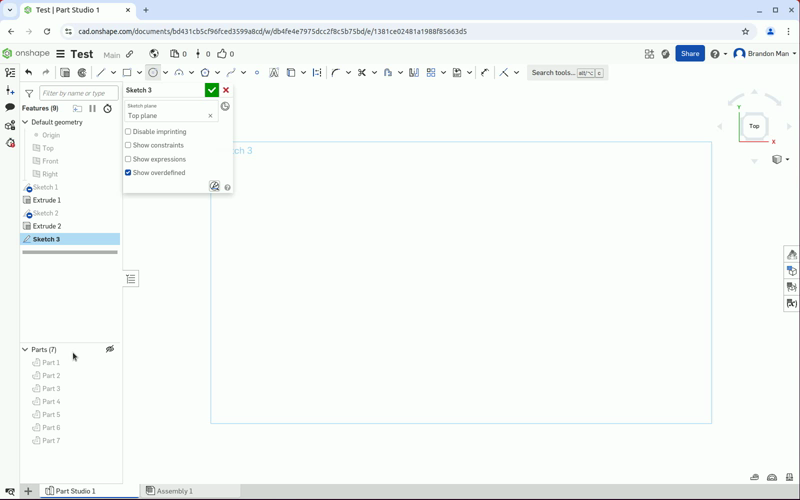
mouse_move(525, 320)
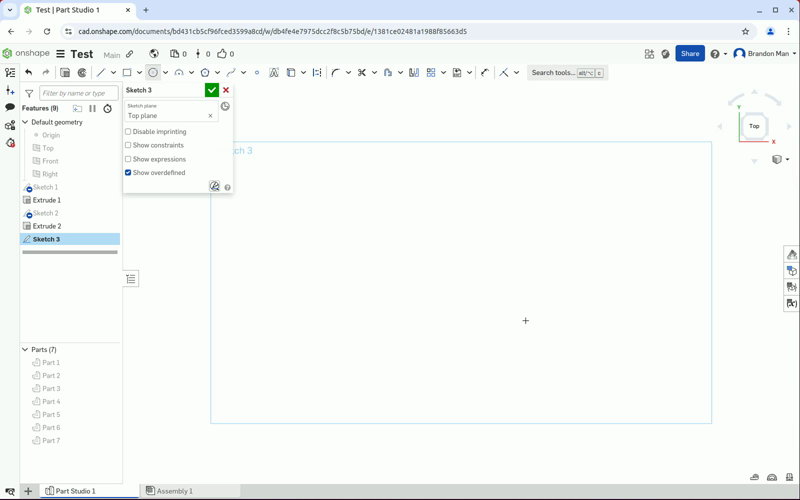
click(525, 320)
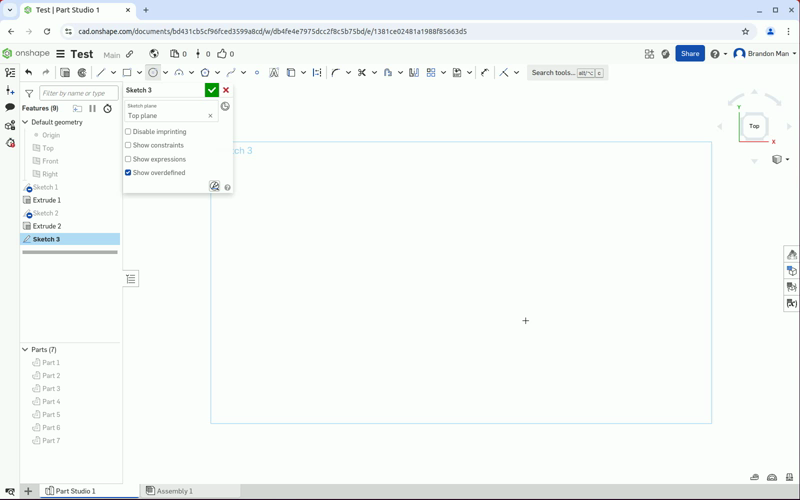
key_up(shift)
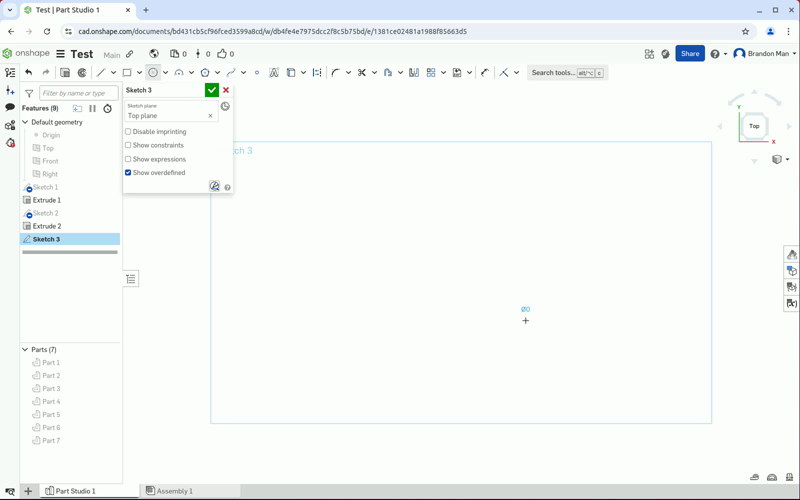
mouse_move(564, 320)
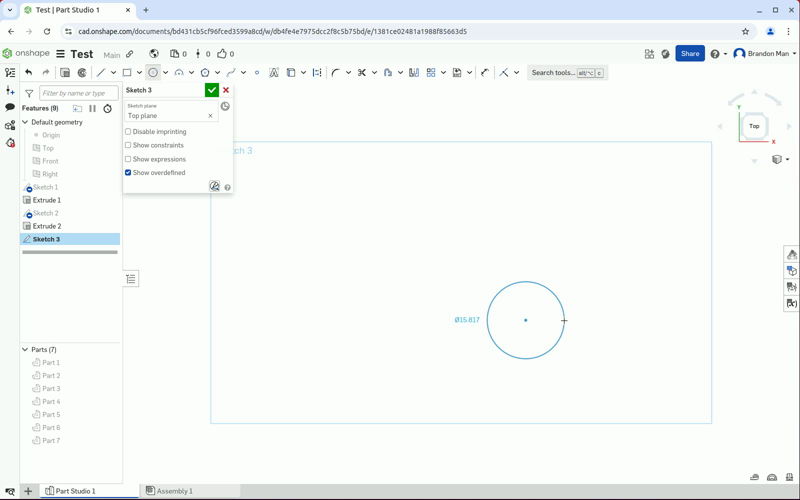
click(564, 320)
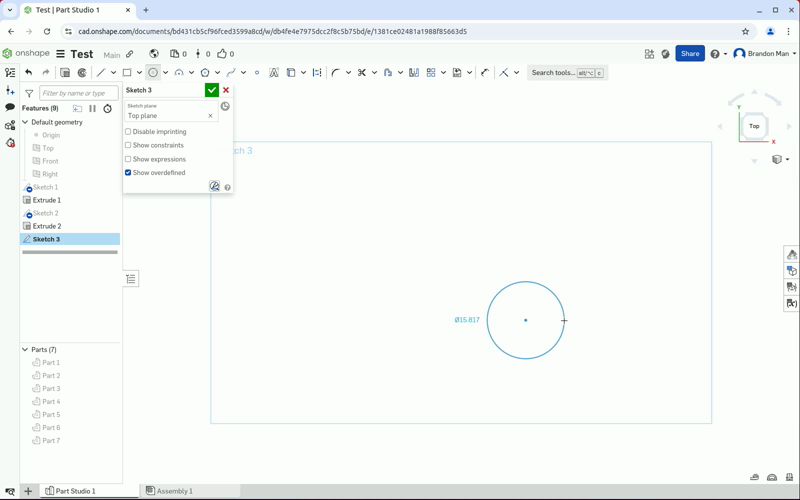
key(esc)
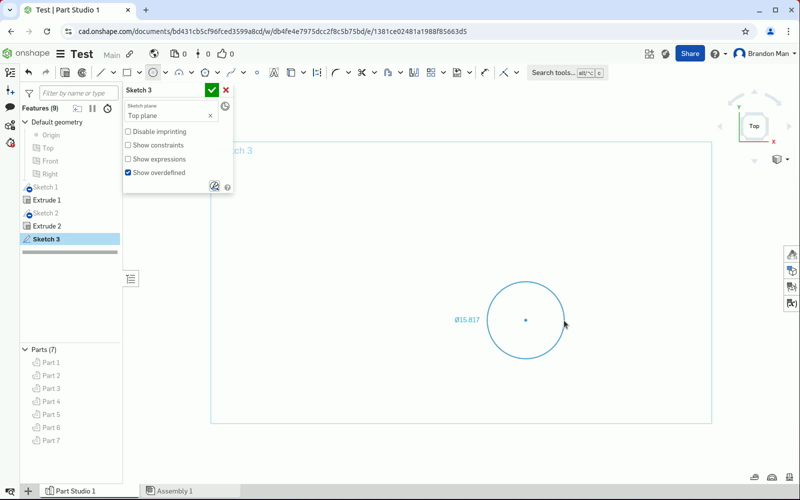
key(c)
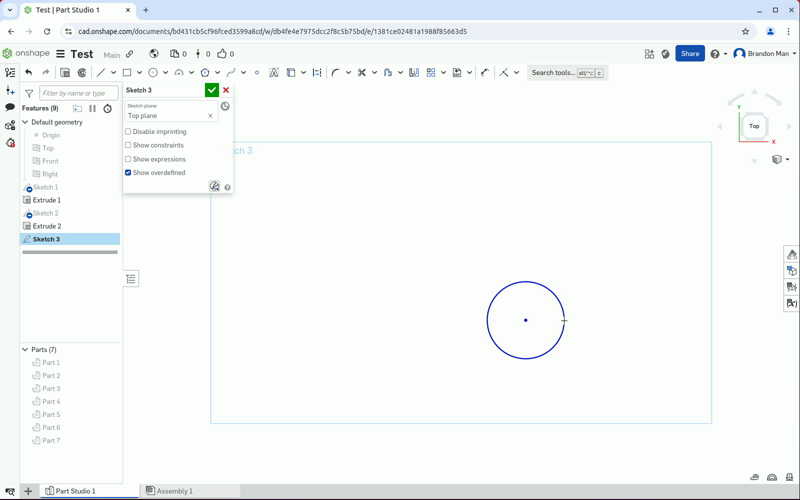
key_down(shift)
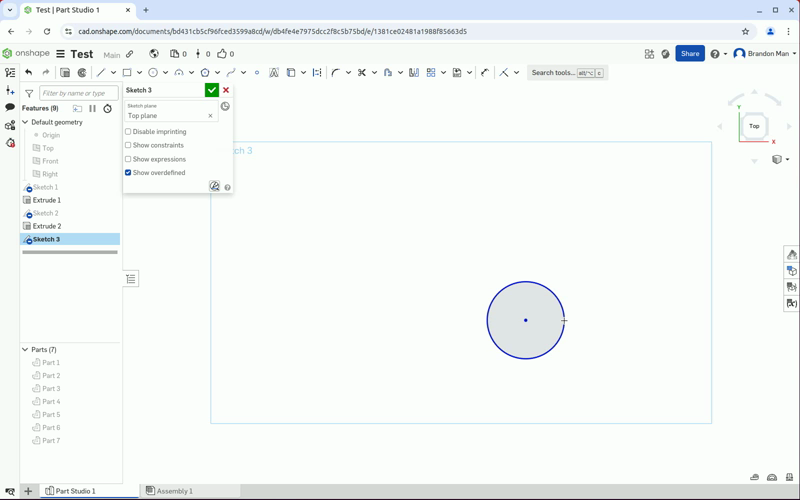
mouse_move(525, 320)
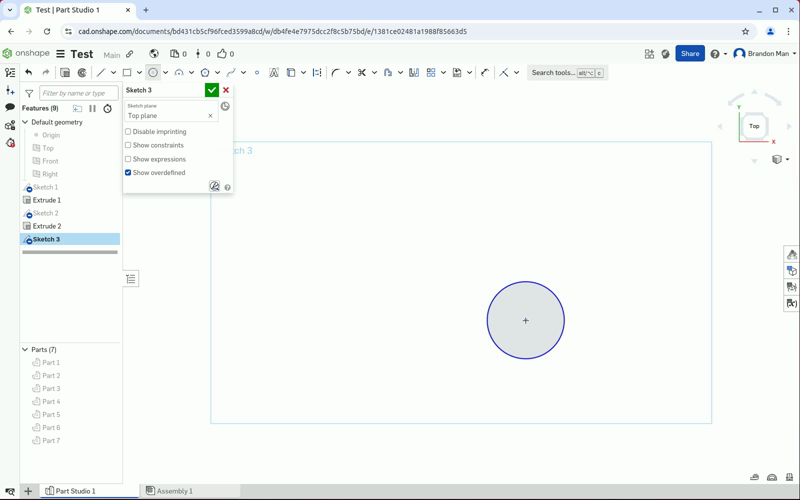
click(525, 320)
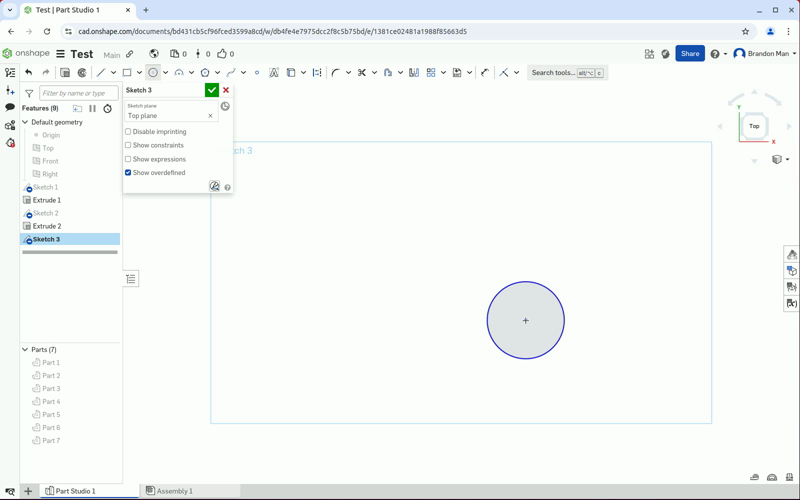
key_up(shift)
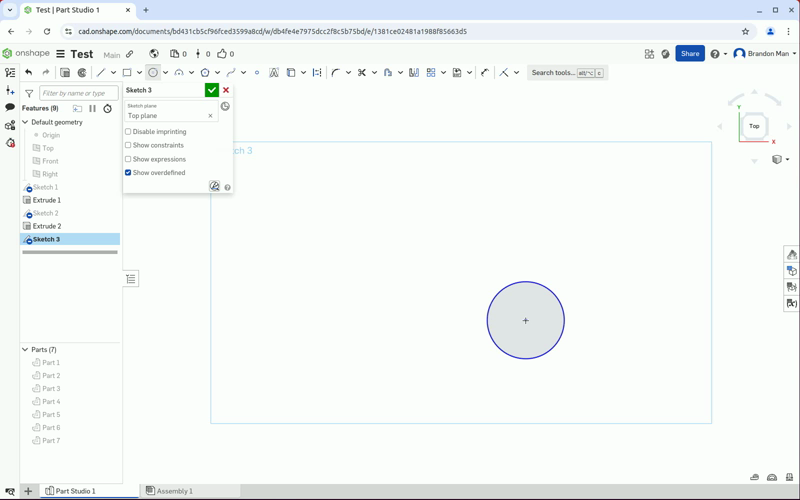
mouse_move(553, 320)
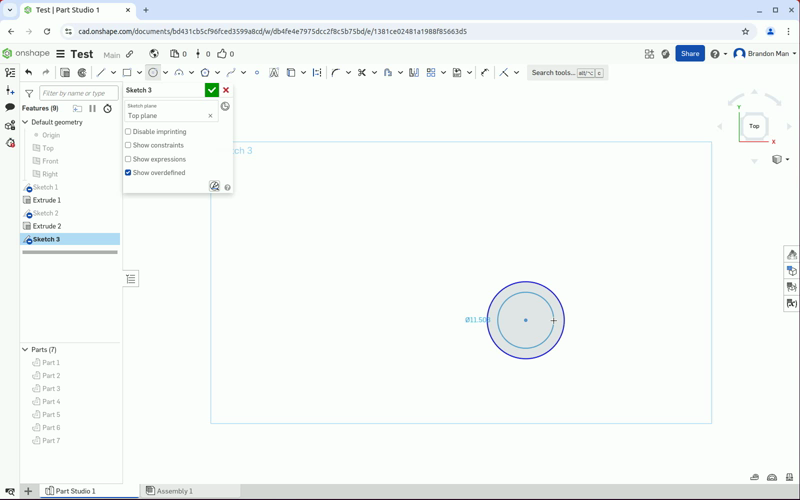
click(553, 320)
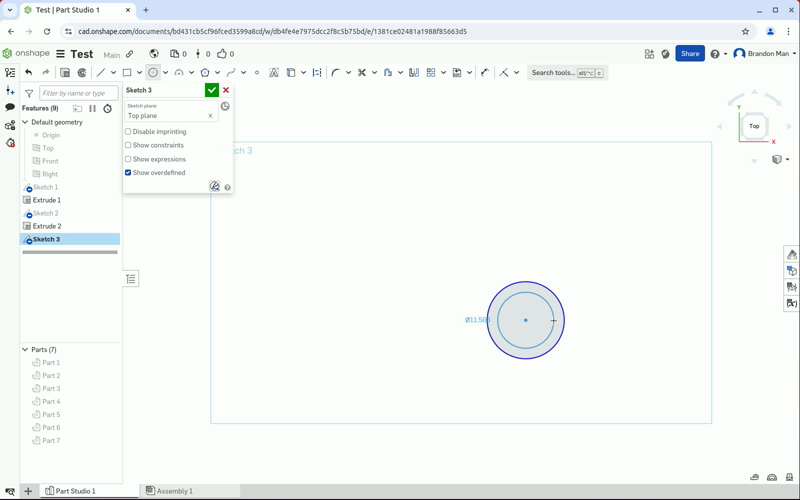
key(esc)
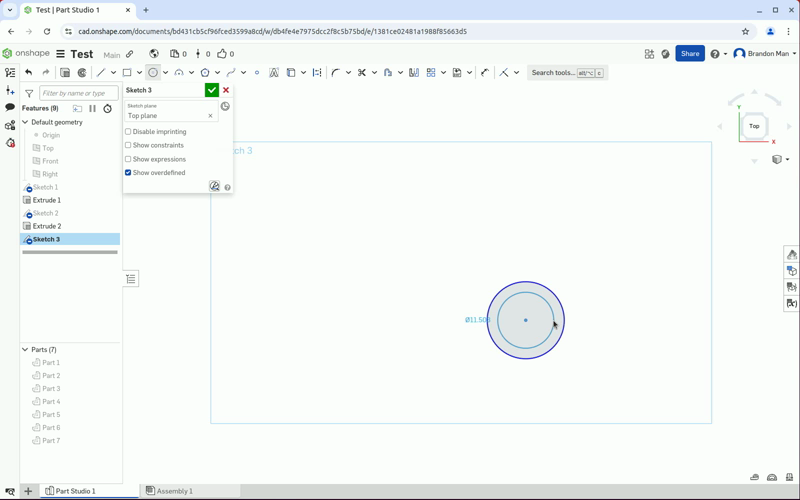
mouse_move(536, 289)
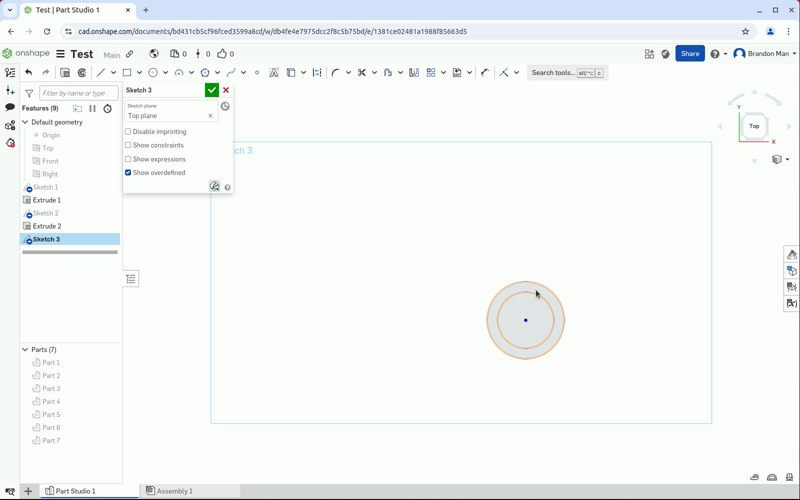
click(536, 289)
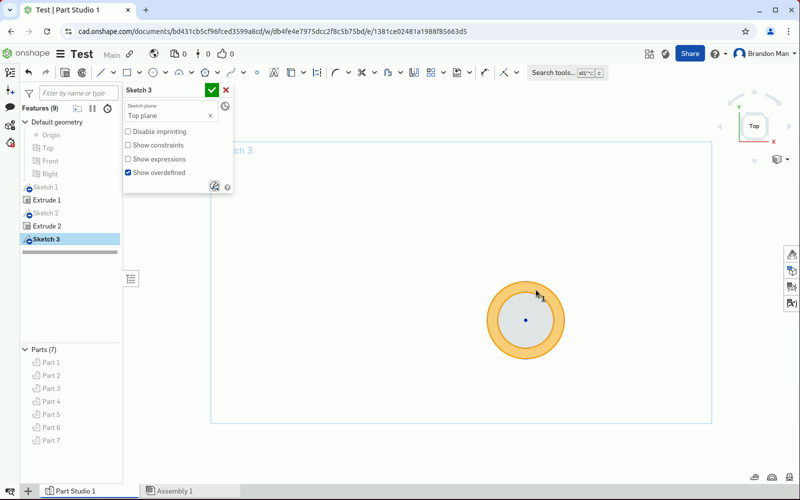
mouse_move(73, 352)
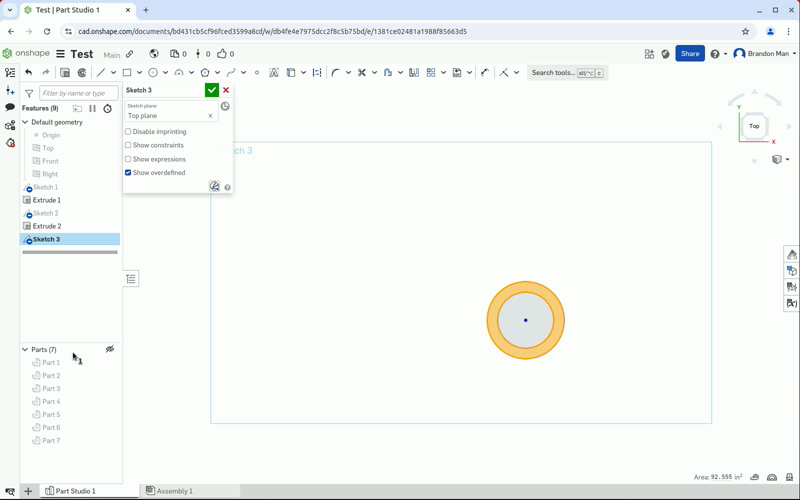
key(shift+y)
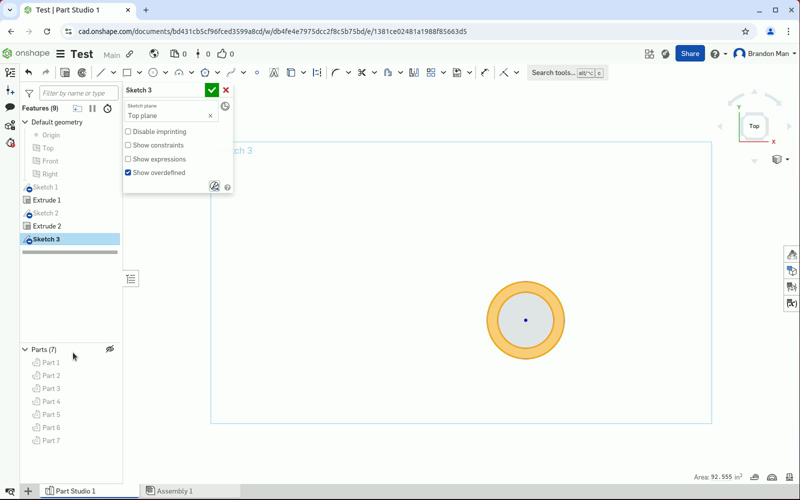
key(shift+e)
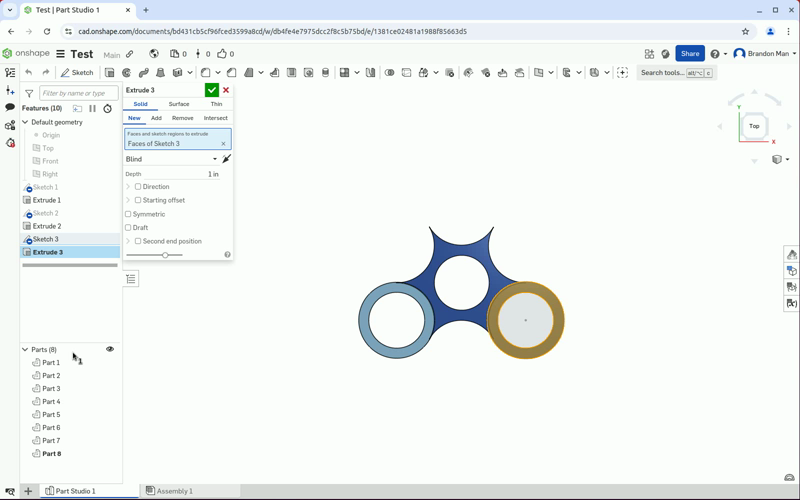
mouse_move(143, 106)
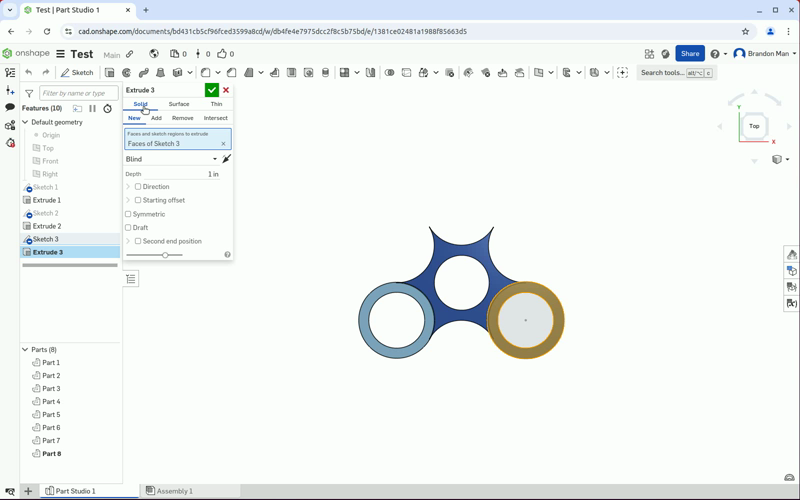
click(143, 106)
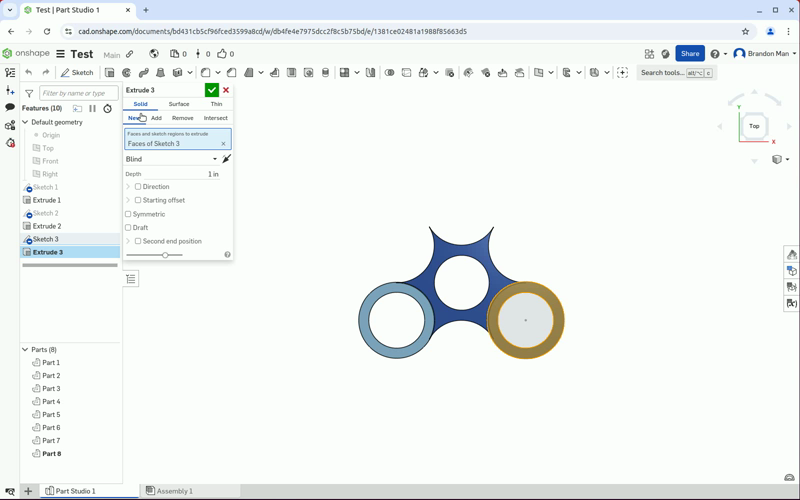
mouse_move(137, 120)
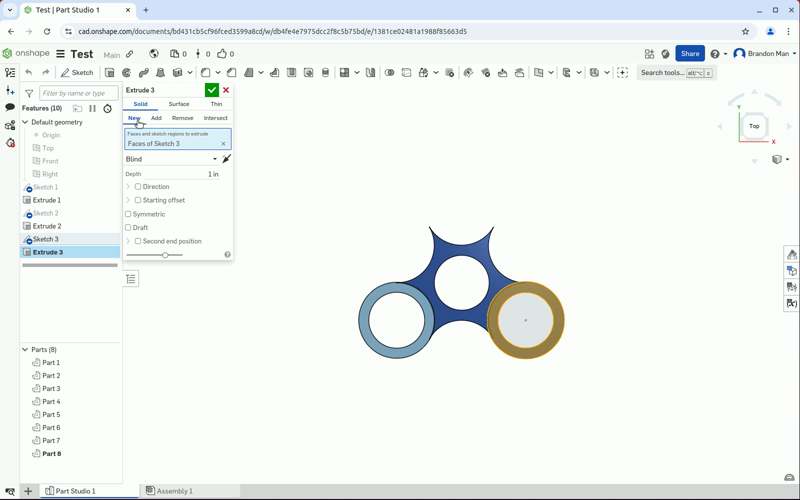
click(137, 120)
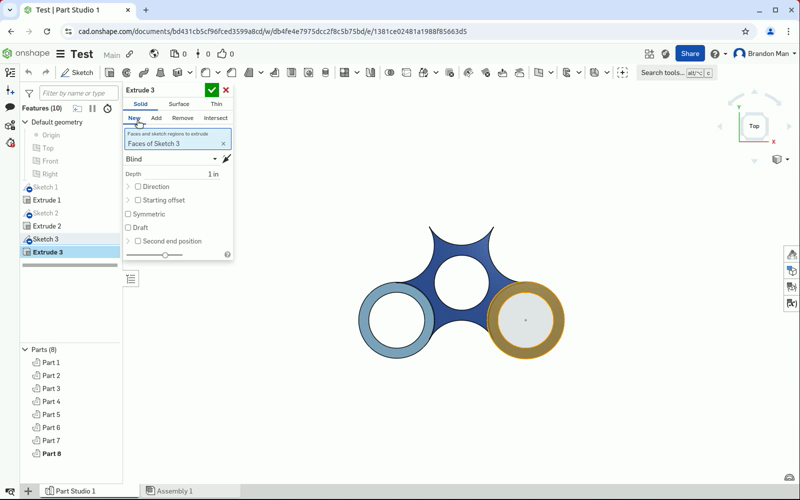
key(tab, 4)
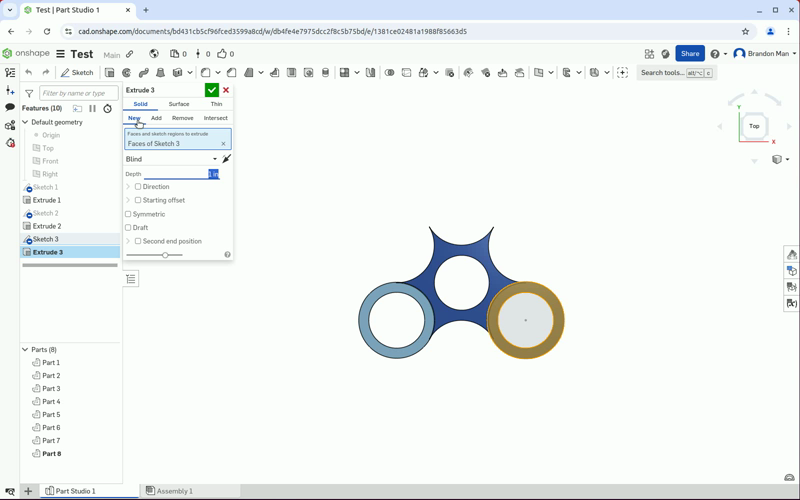
text(0.481)
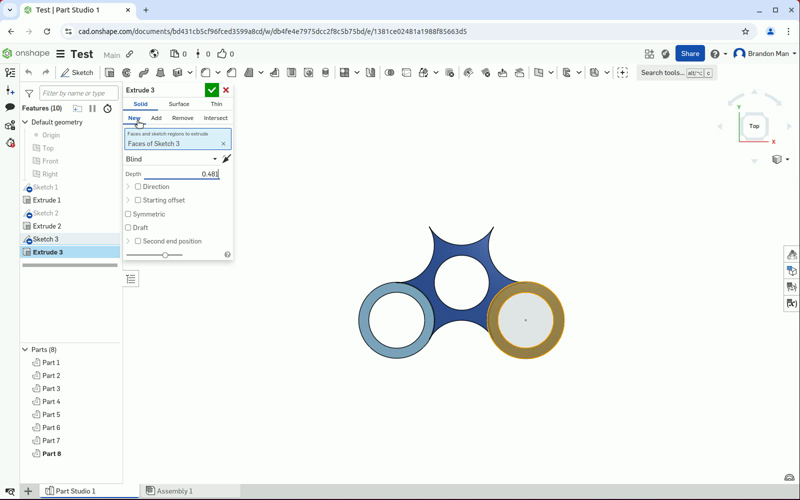
key(enter)
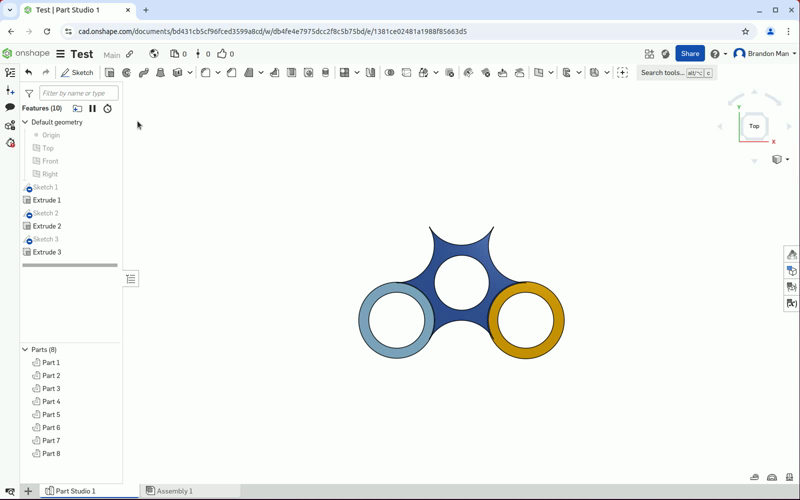
key(shift+h)
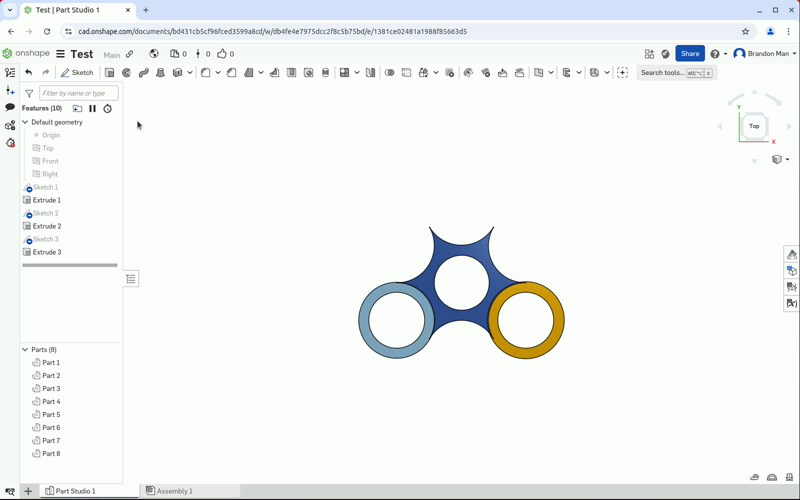
key(shift+h)
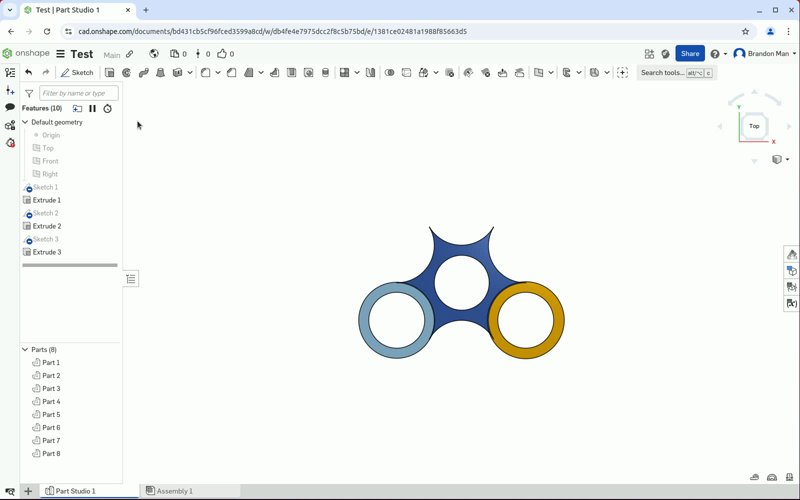
mouse_move(73, 189)
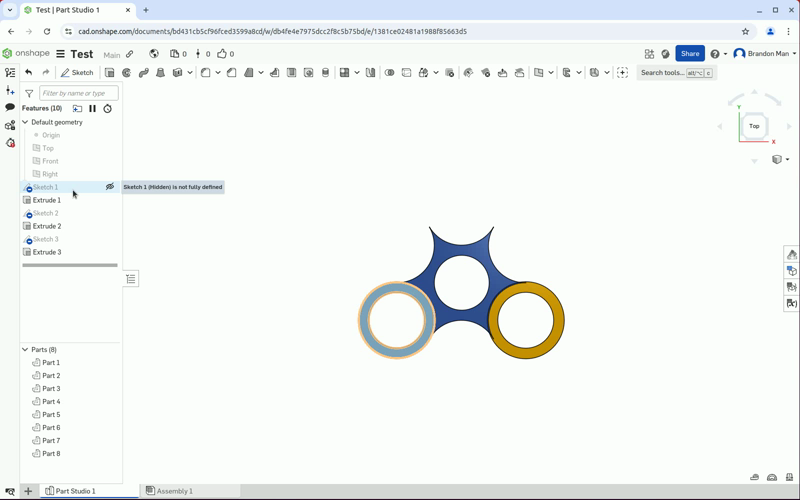
click(73, 189)
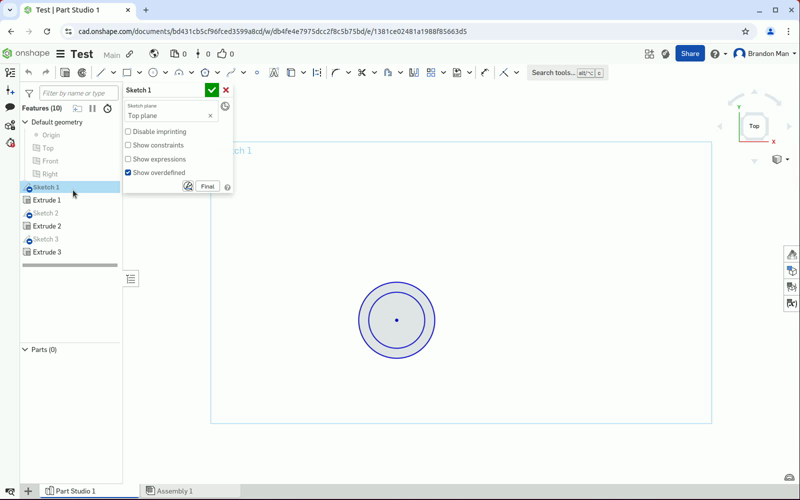
mouse_move(229, 92)
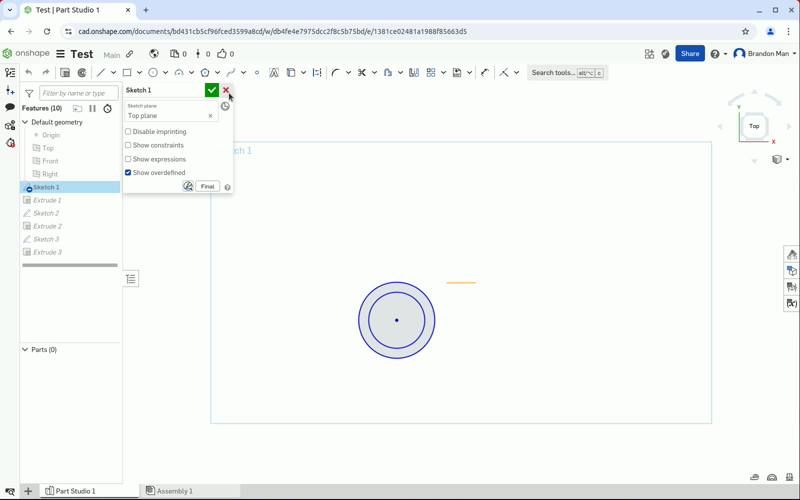
click(229, 92)
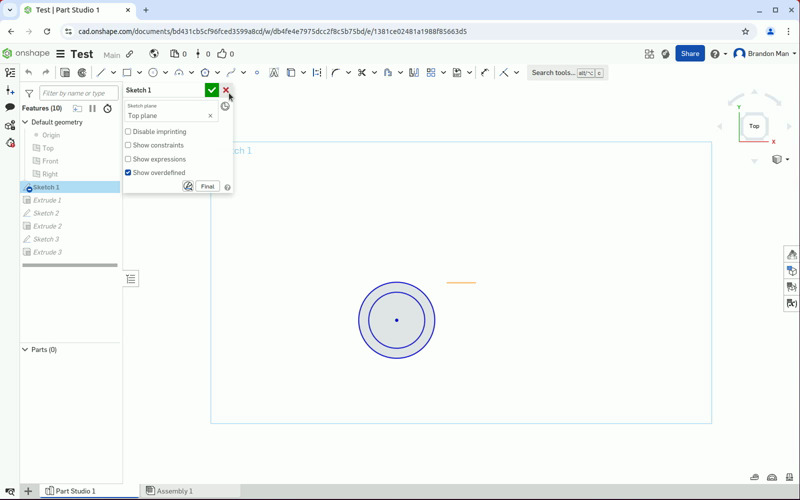
key(shift+s)
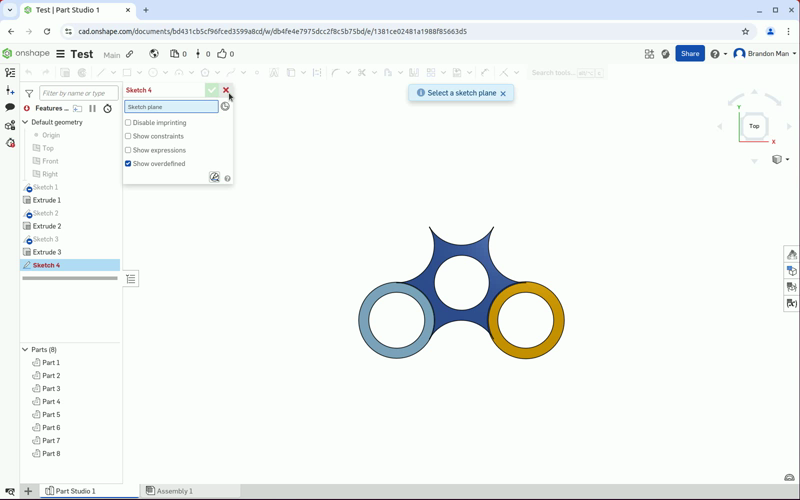
mouse_move(73, 150)
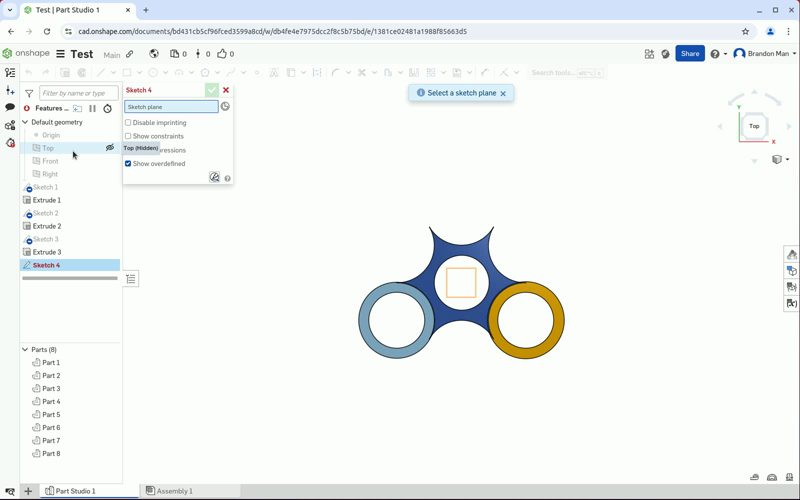
click(73, 150)
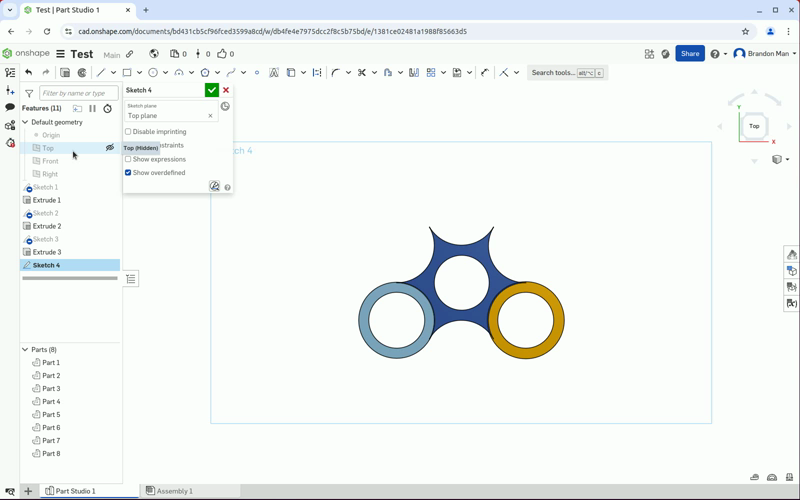
mouse_move(73, 352)
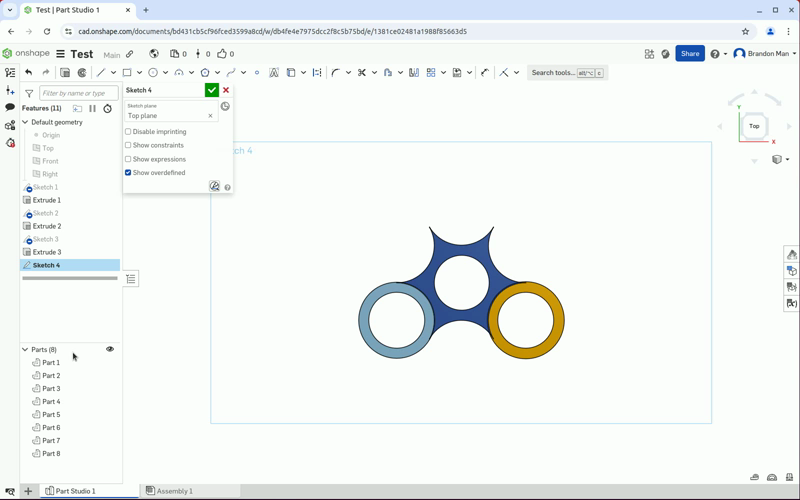
key(y)
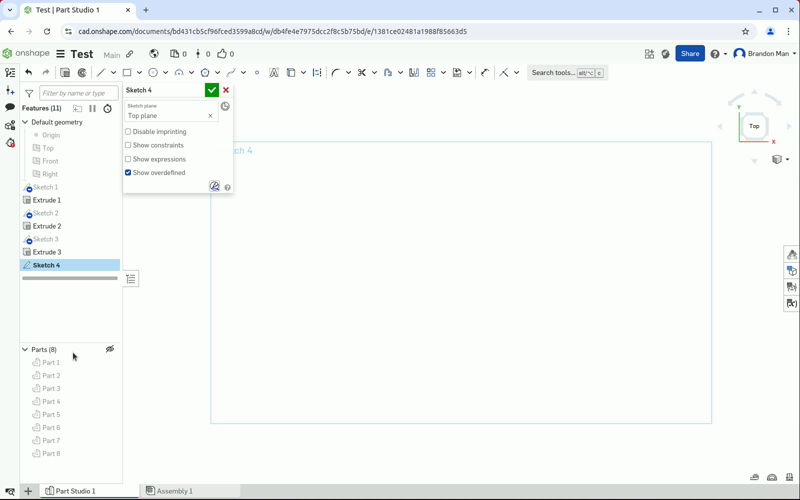
key(c)
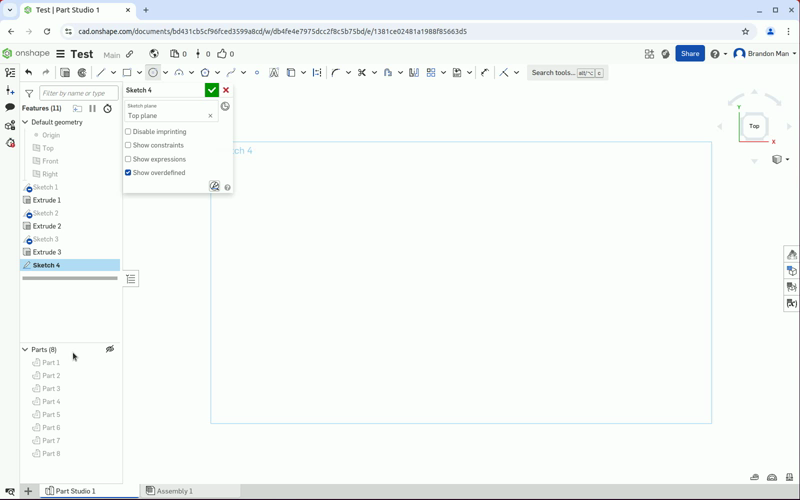
key_down(shift)
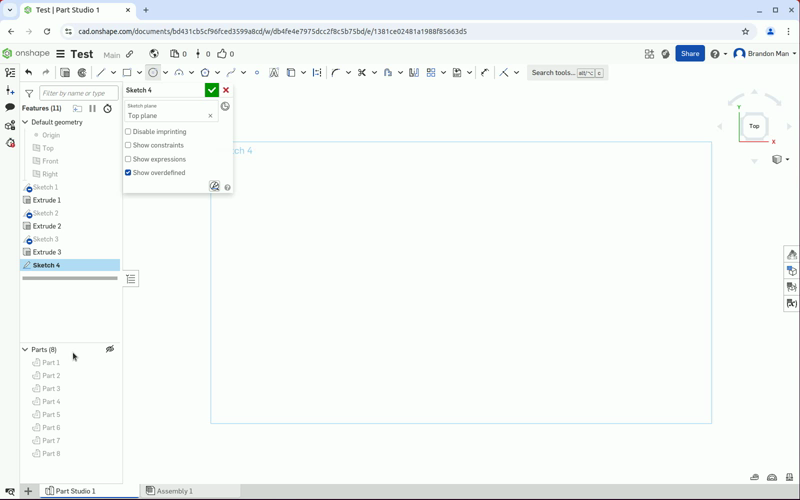
mouse_move(461, 207)
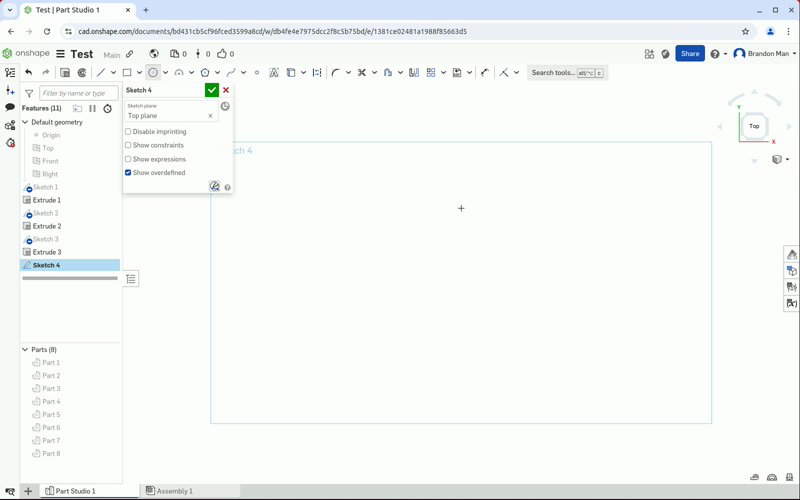
click(461, 207)
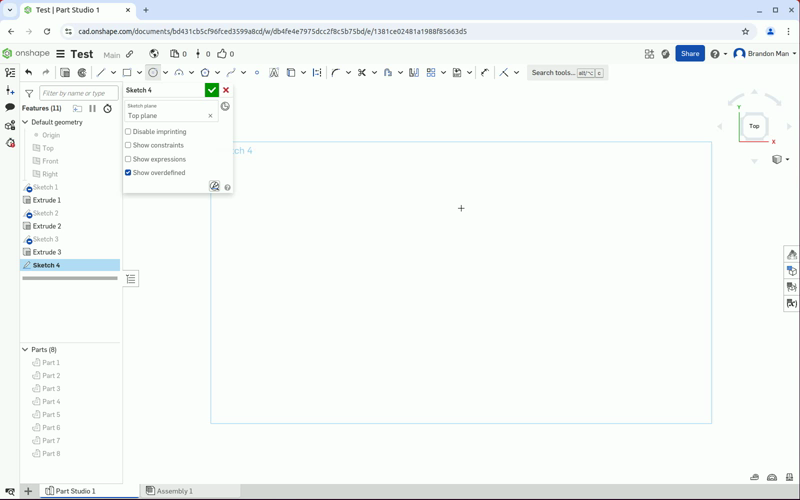
key_up(shift)
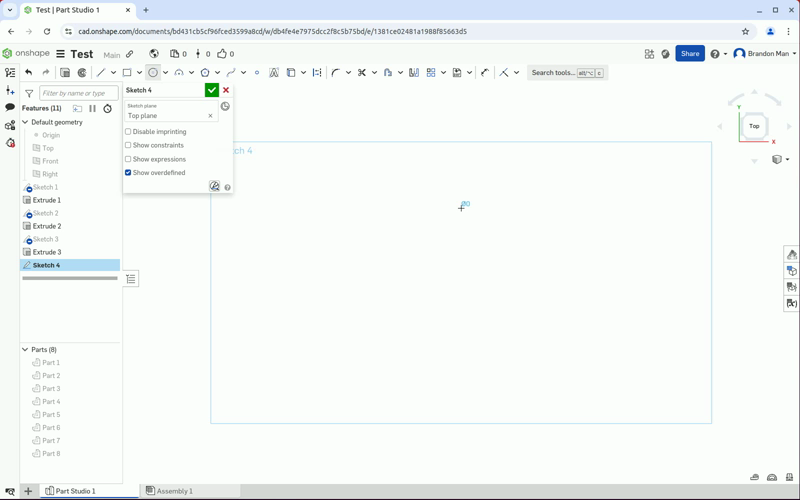
mouse_move(499, 207)
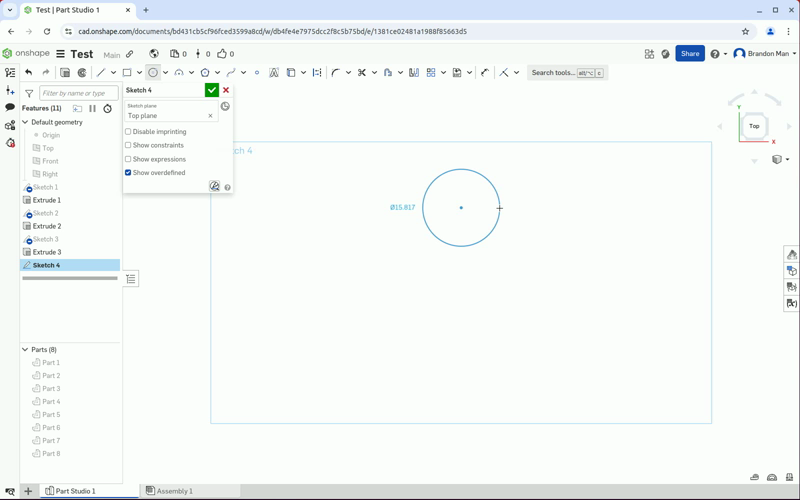
click(499, 207)
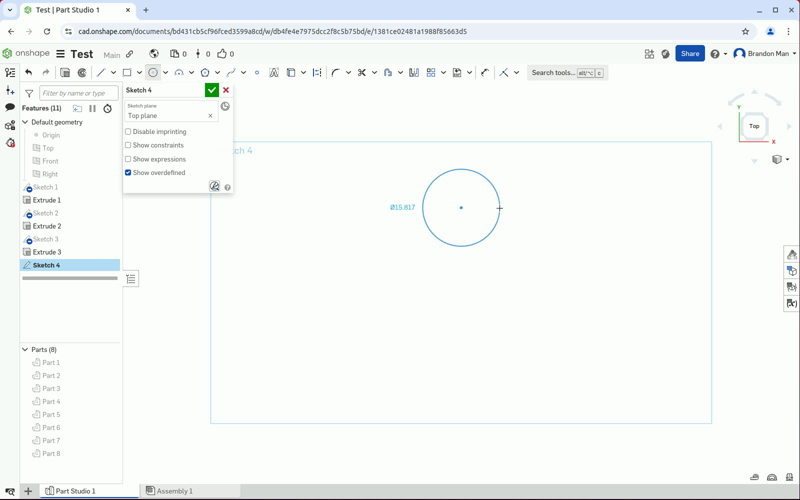
key(esc)
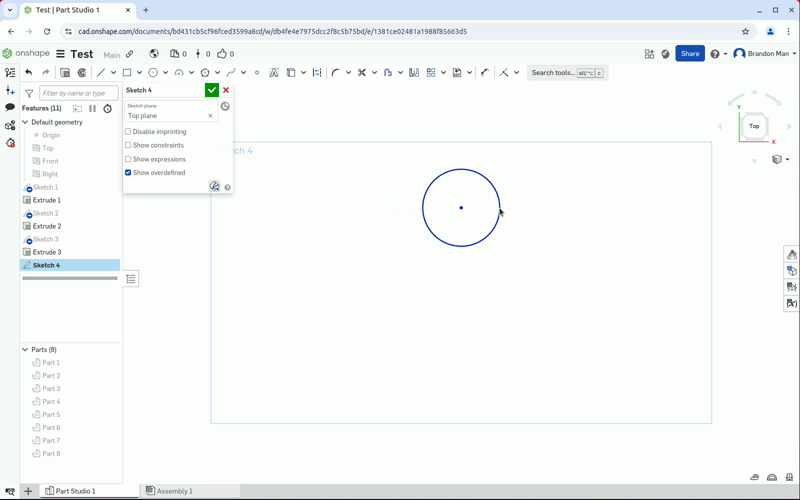
key(c)
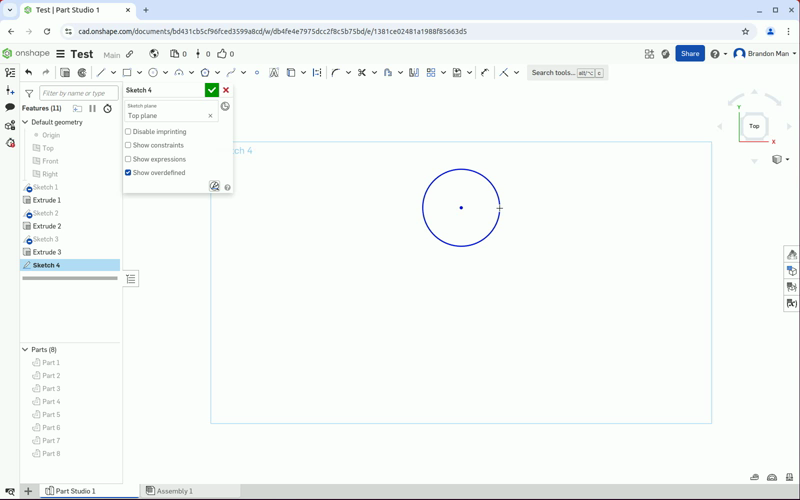
key_down(shift)
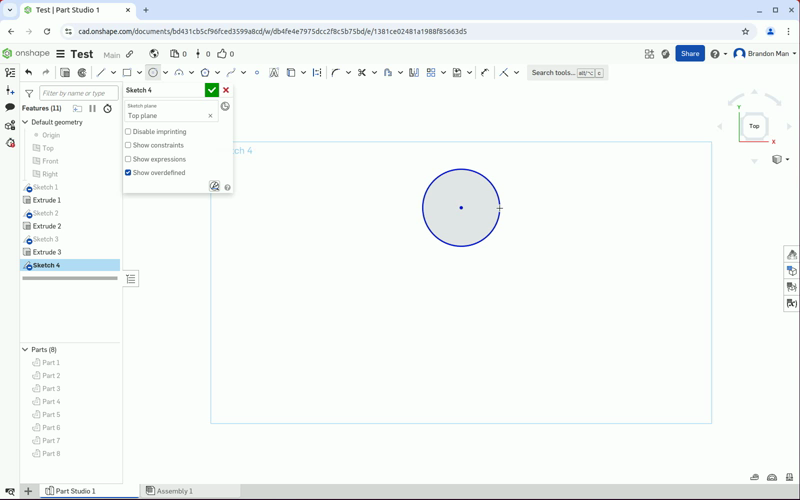
mouse_move(461, 207)
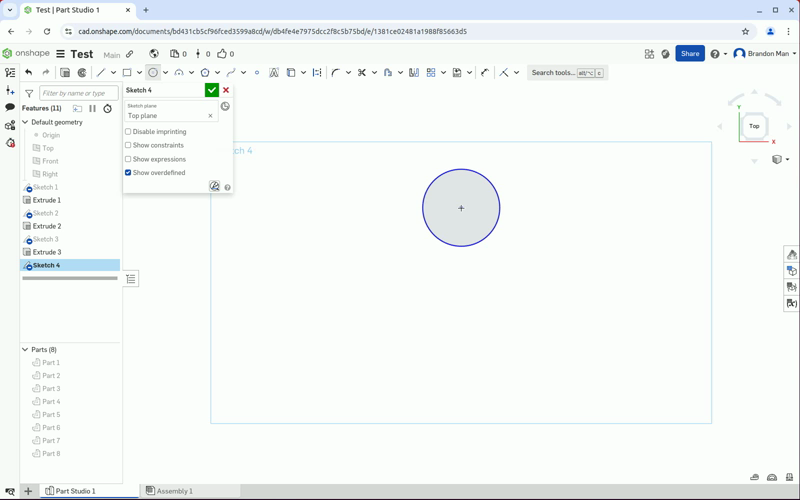
click(461, 207)
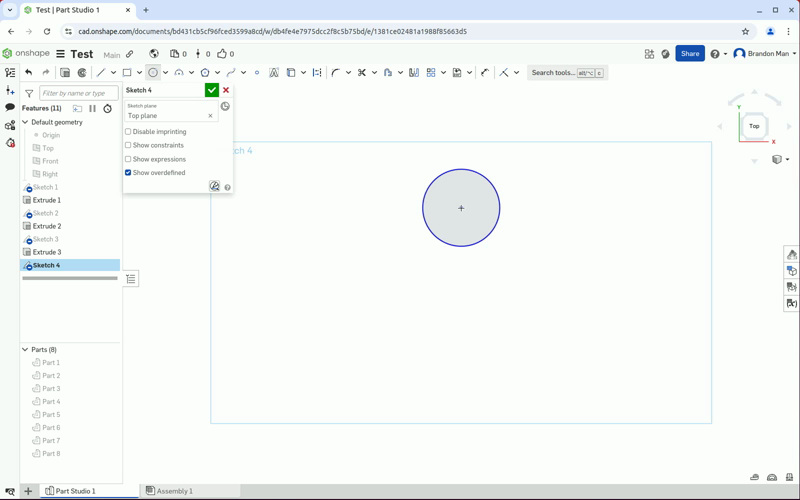
key_up(shift)
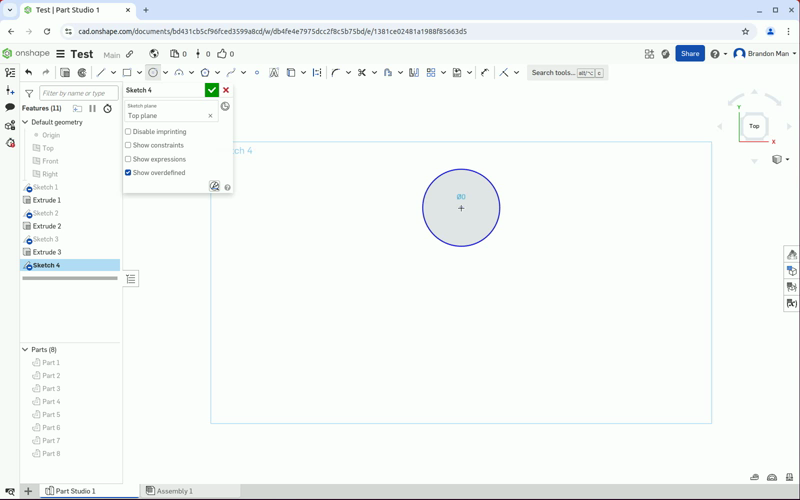
mouse_move(489, 207)
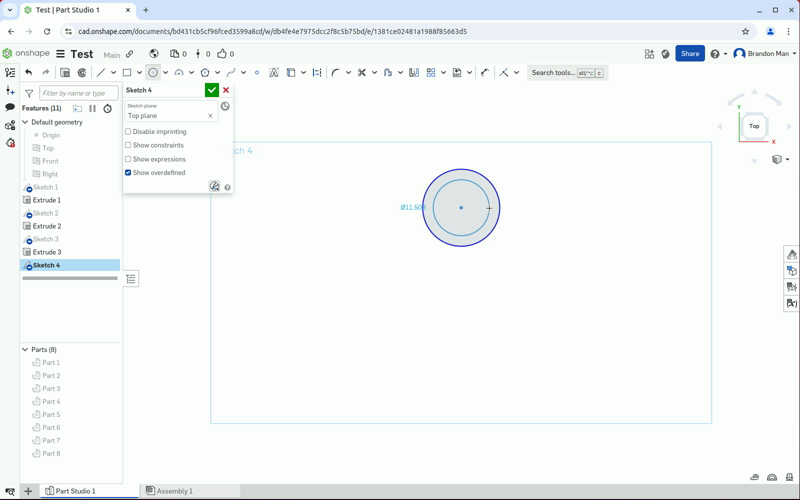
click(489, 207)
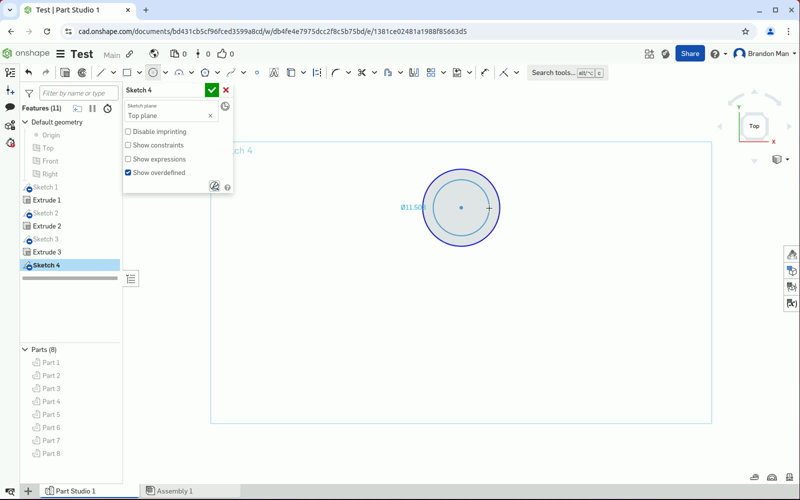
key(esc)
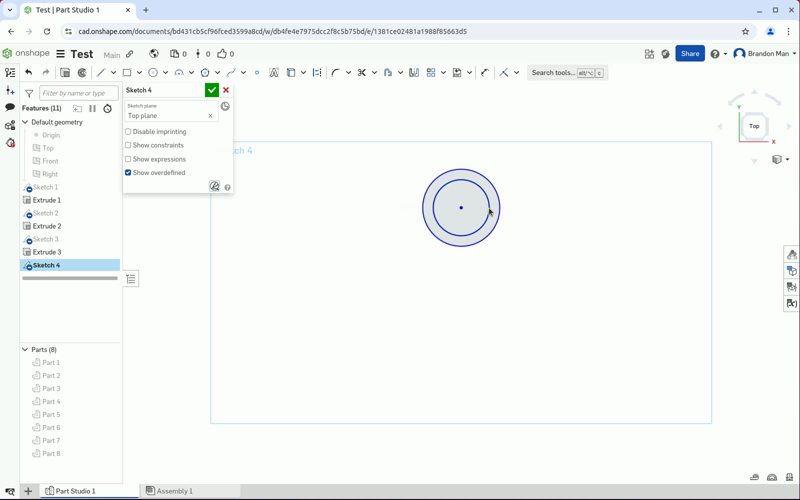
mouse_move(487, 185)
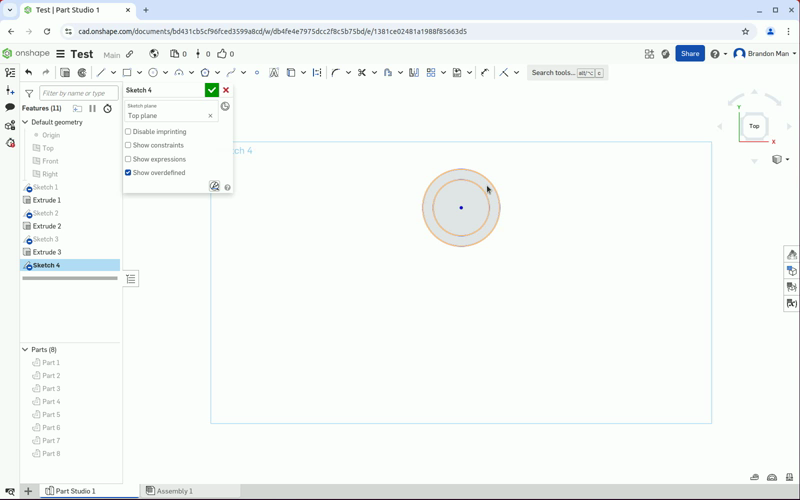
click(487, 185)
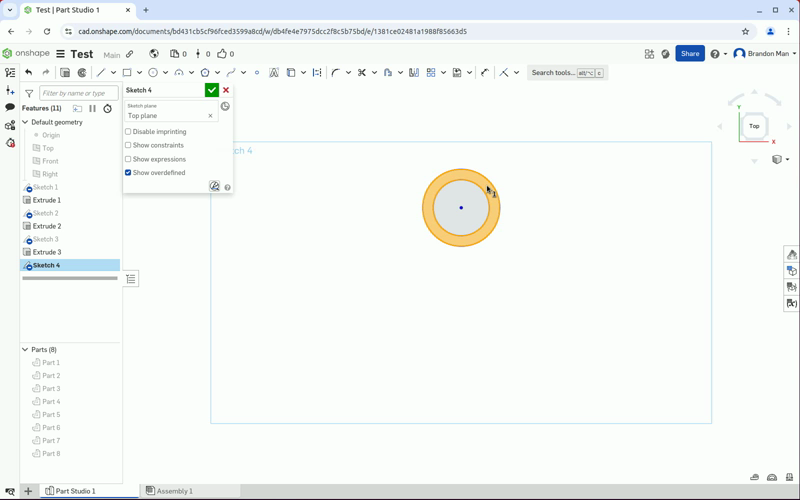
mouse_move(73, 352)
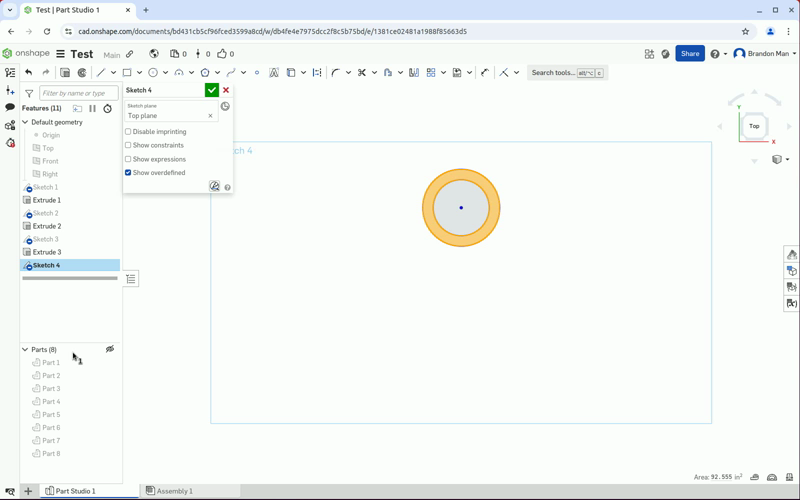
key(shift+y)
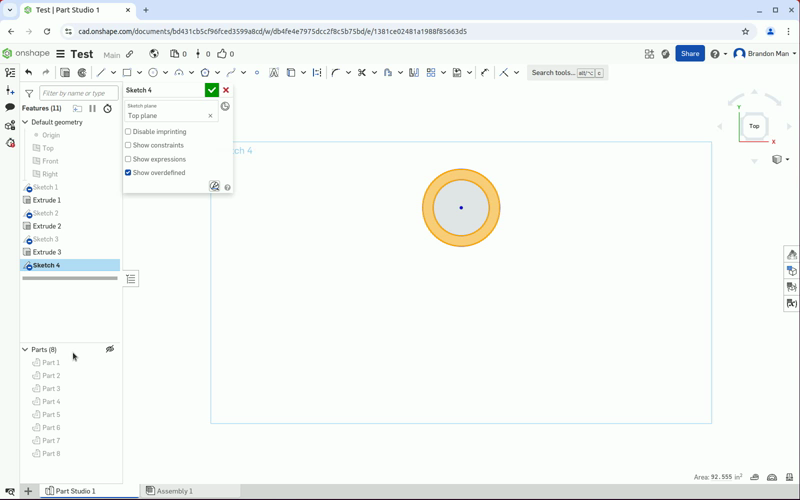
key(shift+e)
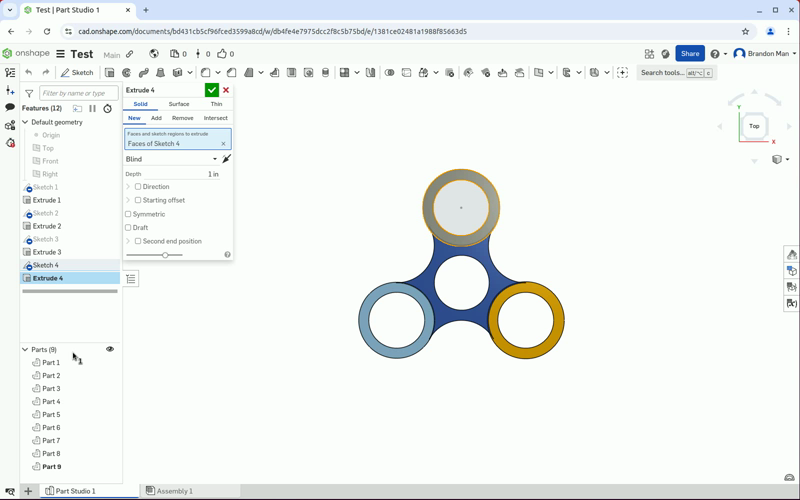
mouse_move(143, 106)
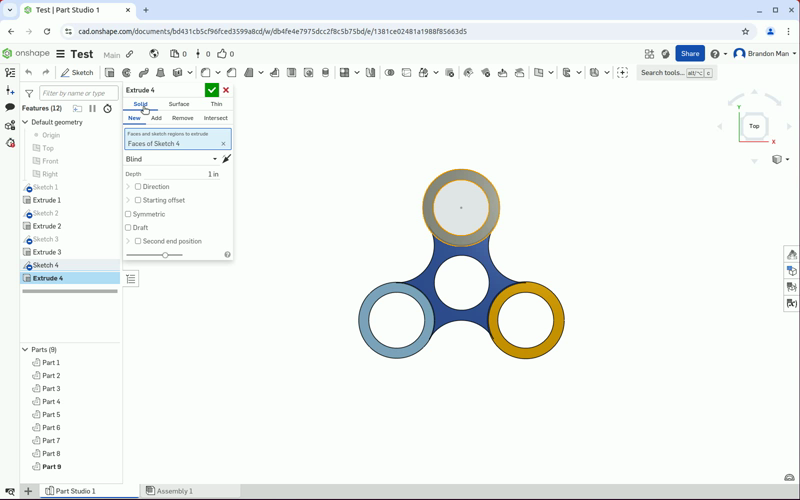
click(143, 106)
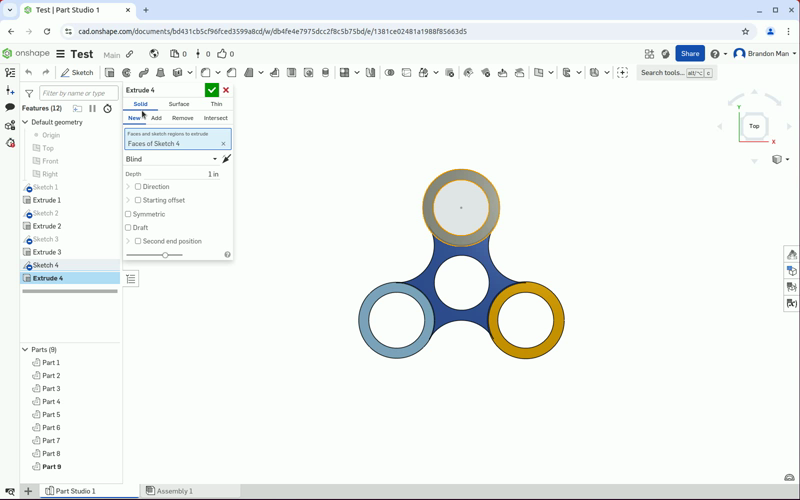
mouse_move(137, 120)
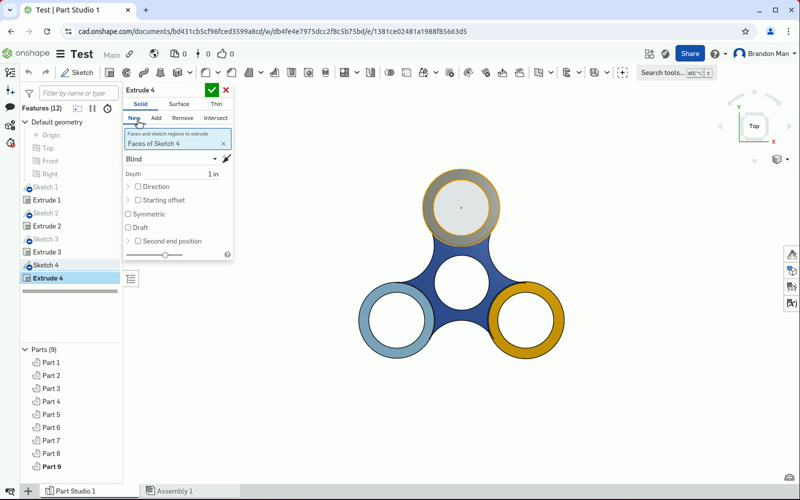
click(137, 120)
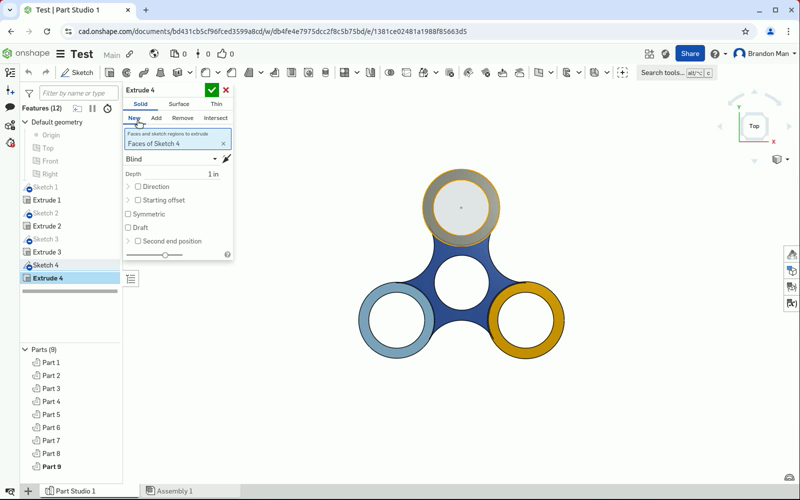
key(tab, 4)
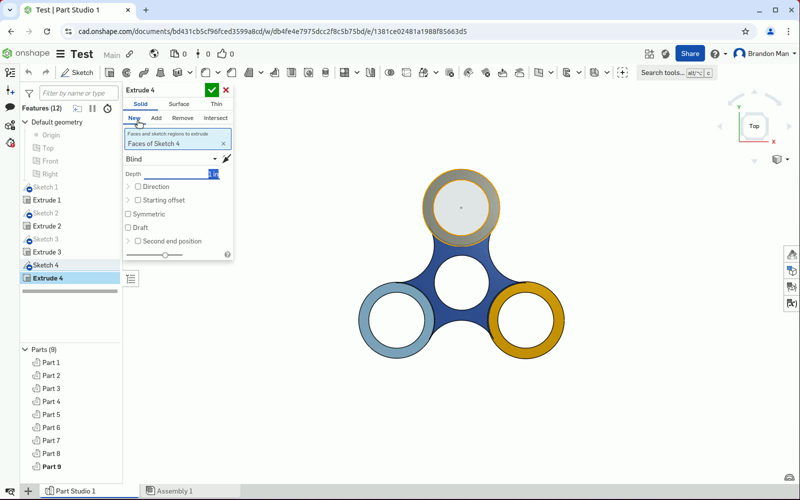
text(0.481)
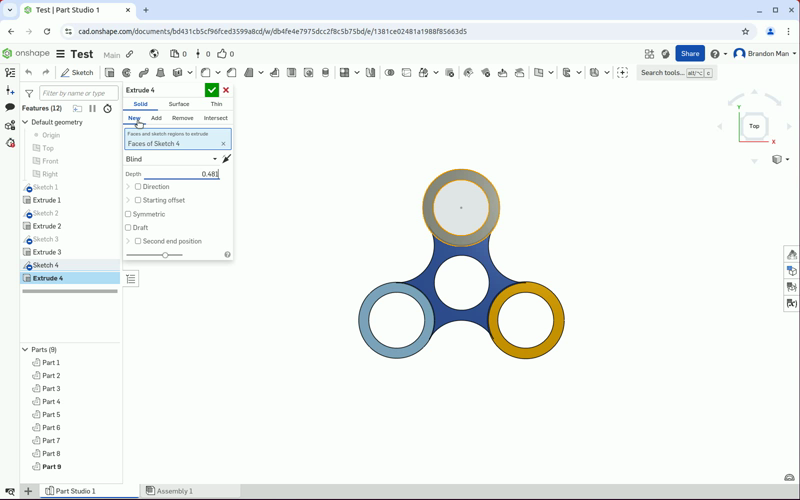
key(enter)
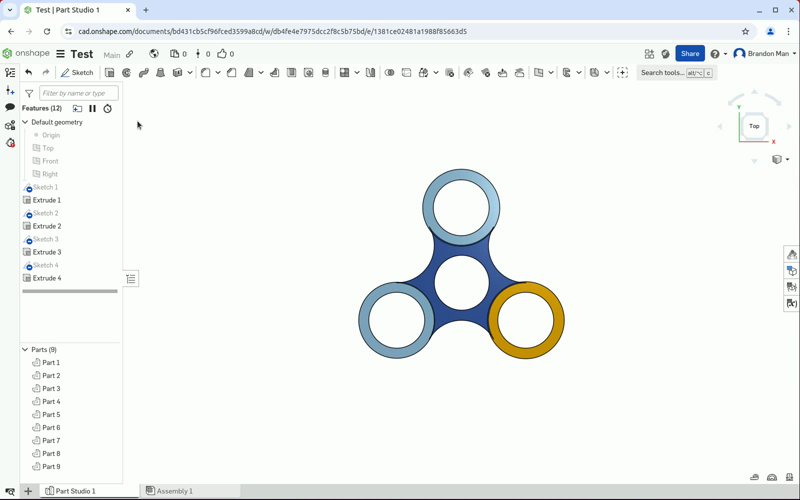
key(shift+h)
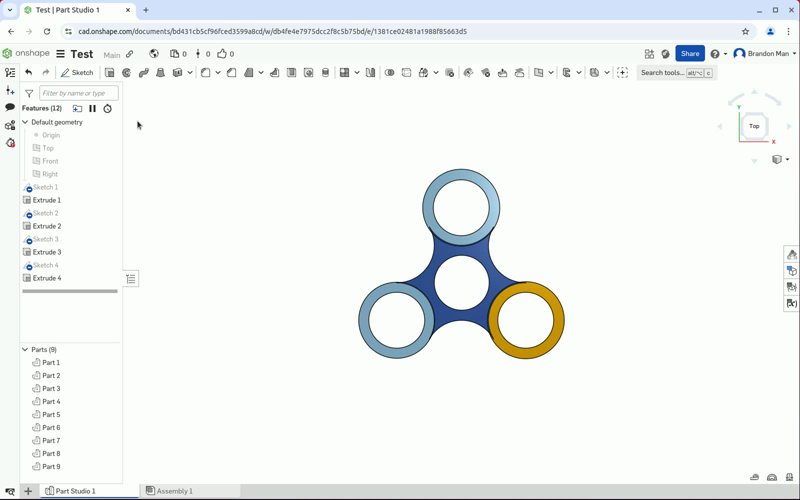
key(shift+h)
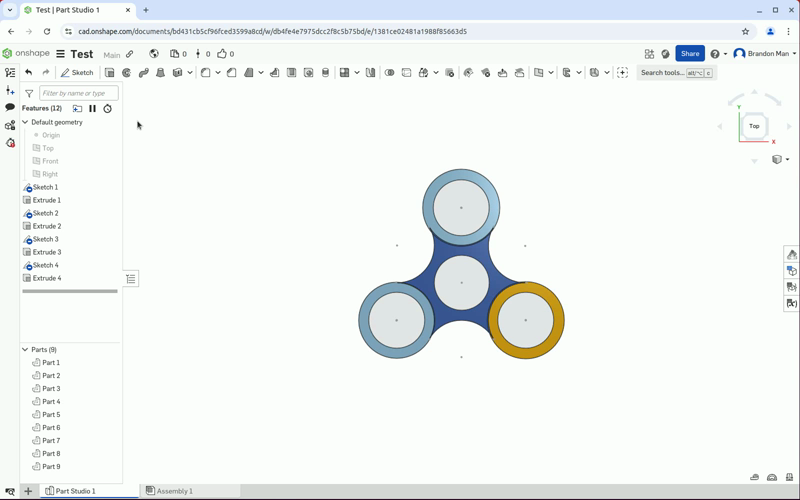
key(shift+7)
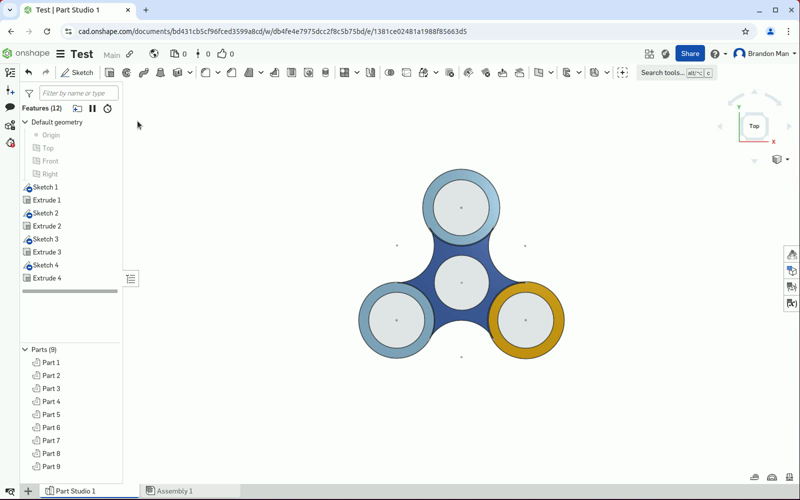
key(up, 3)
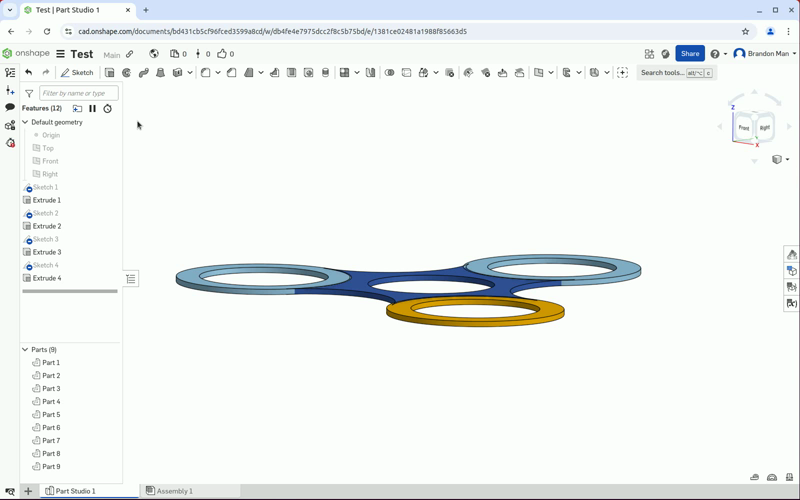
key(left, 3)
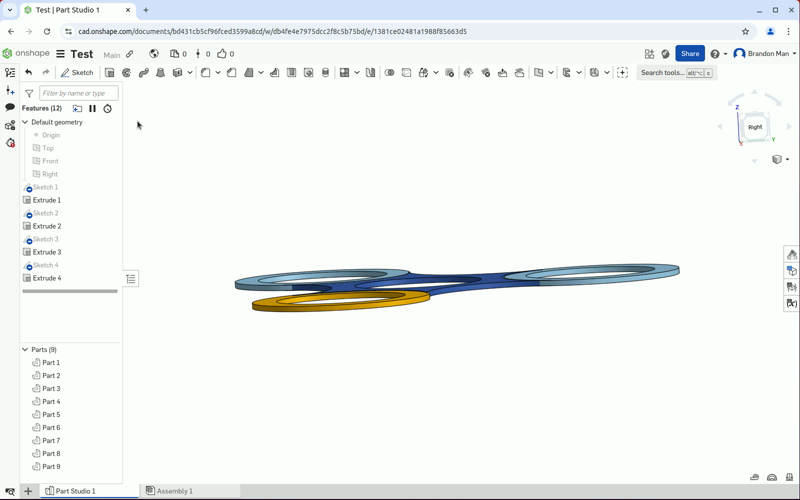
key(right, 3)
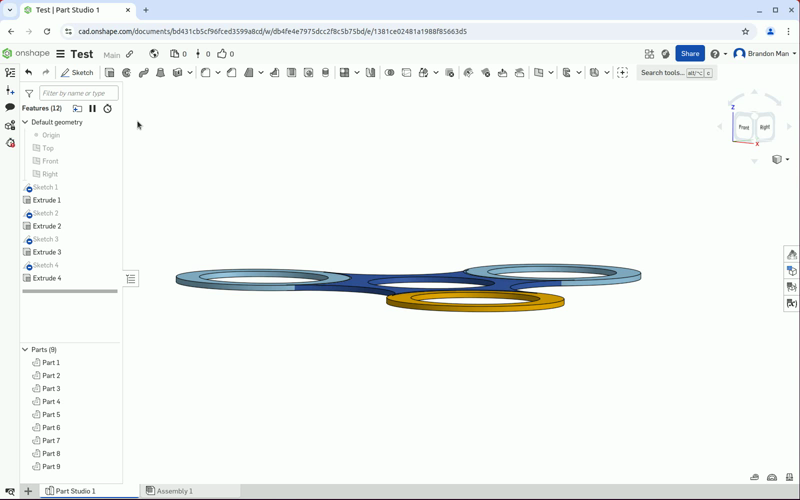
key(down, 3)
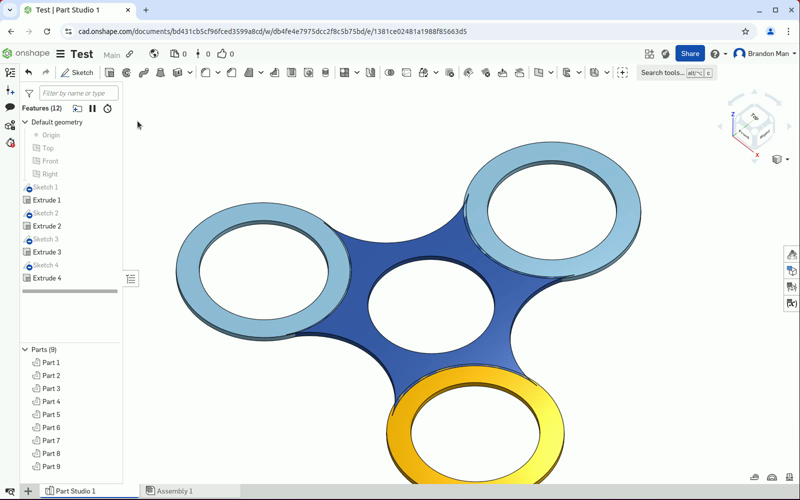
mouse_move(73, 189)
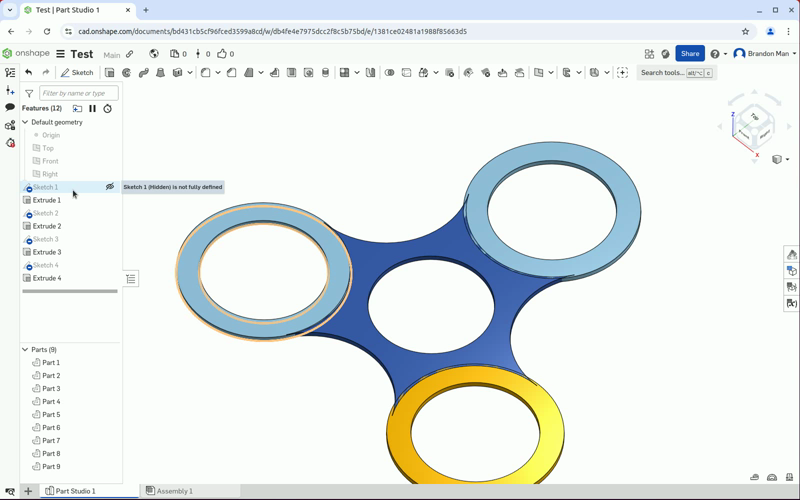
click(73, 189)